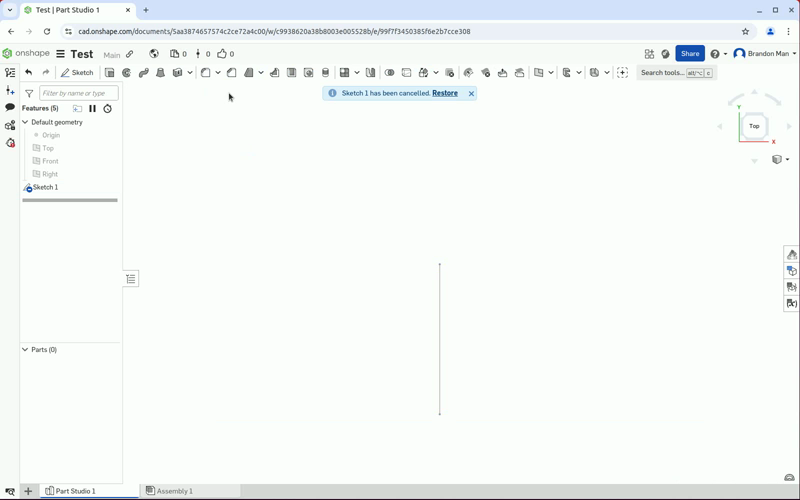
key(shift+h)
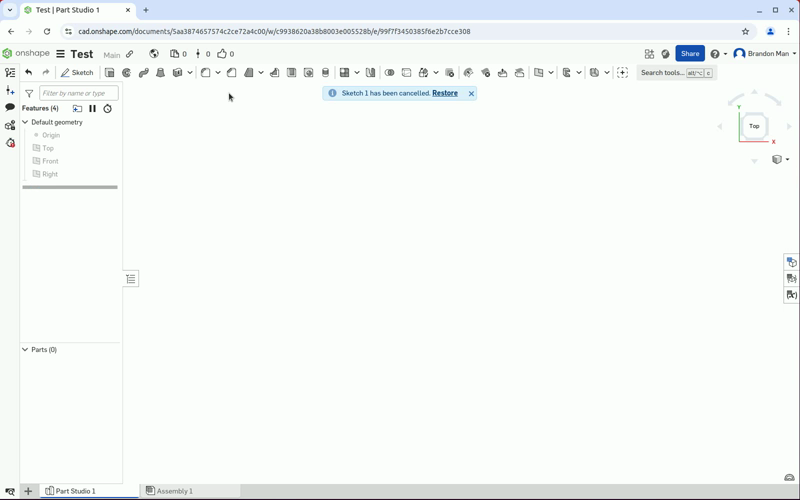
mouse_move(73, 352)
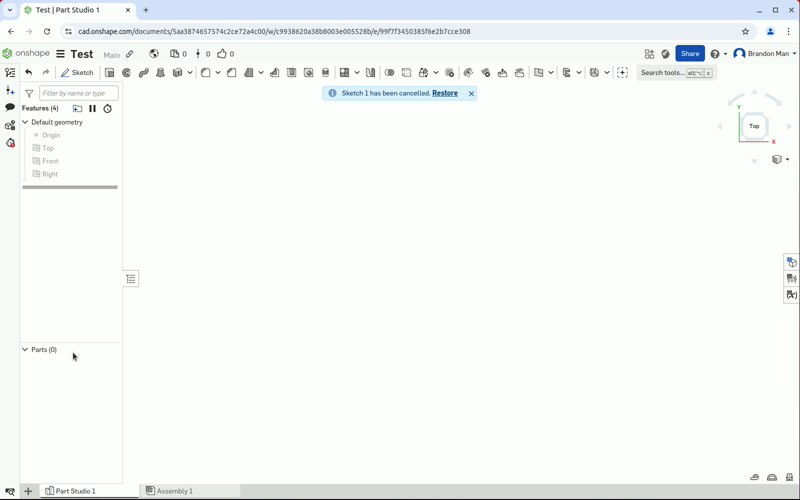
key(y)
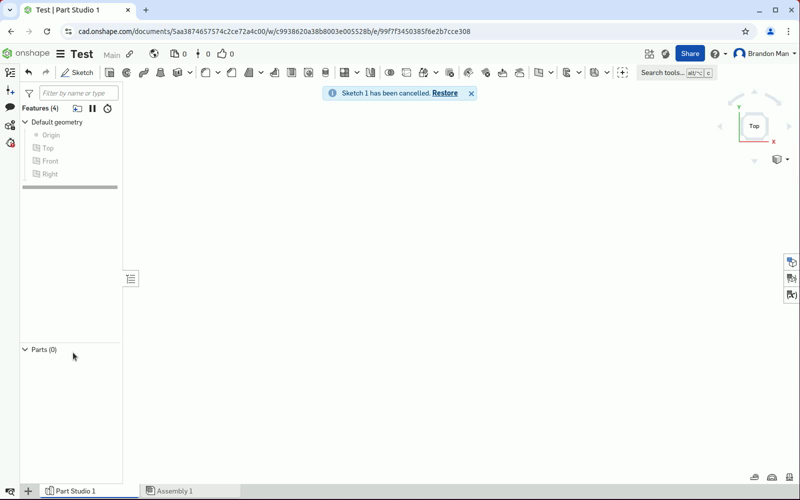
key(shift+p)
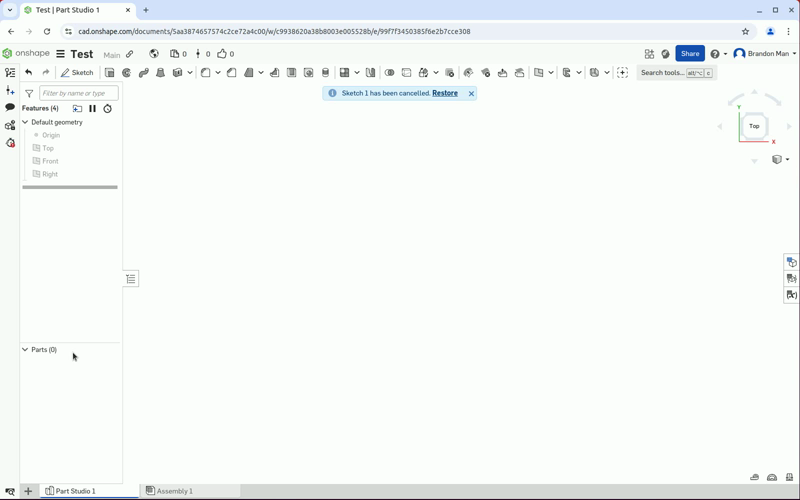
key(space)
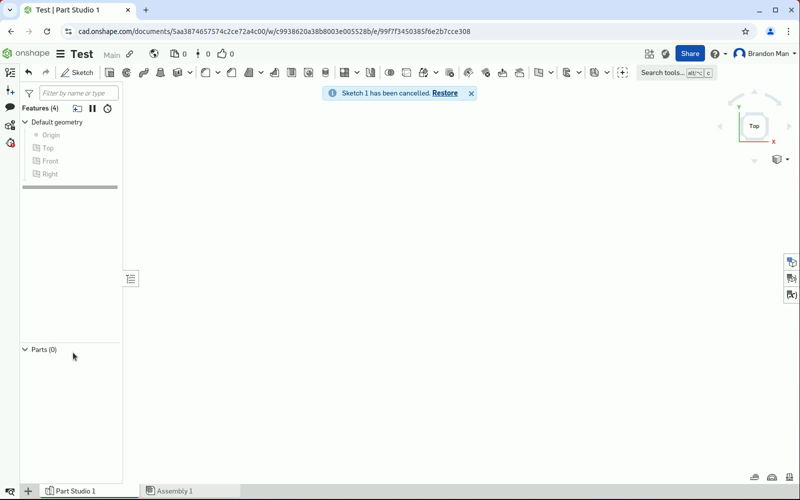
key_down(shift)
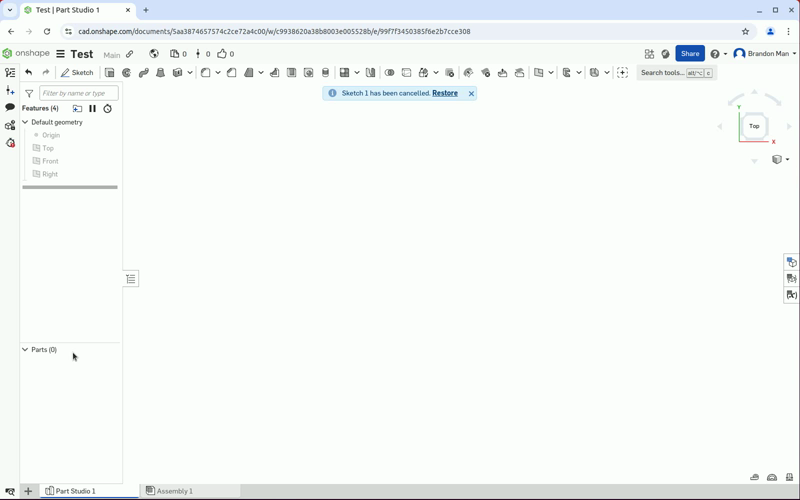
key(up)
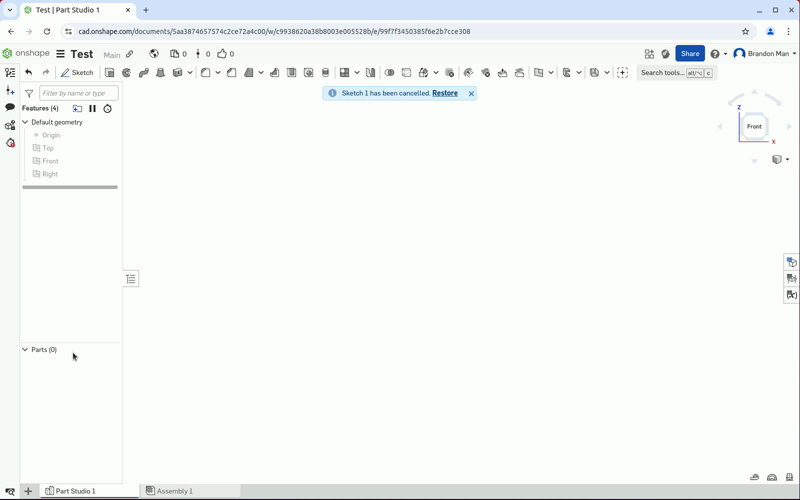
key_up(shift)
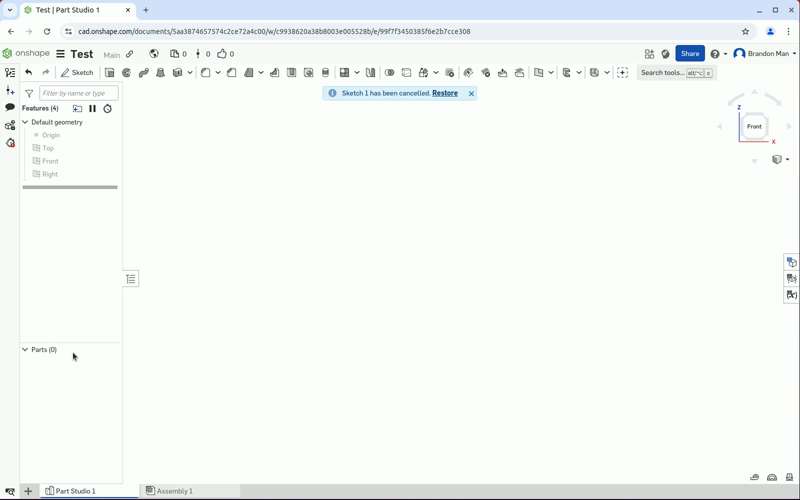
key(space)
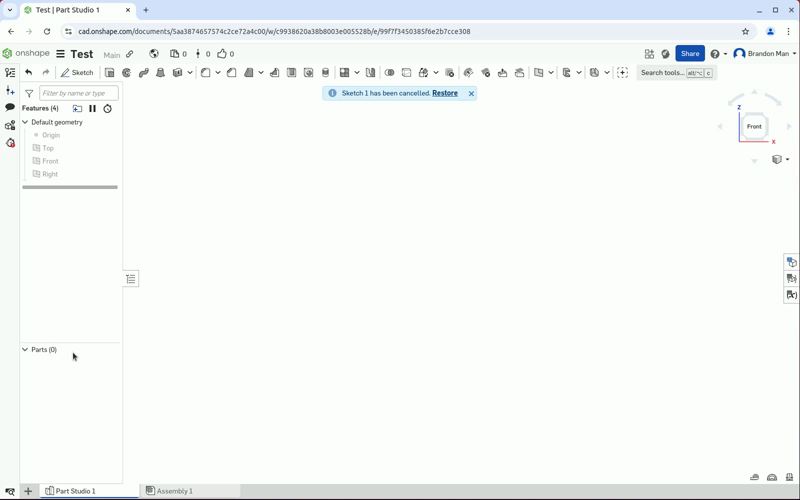
key_down(shift)
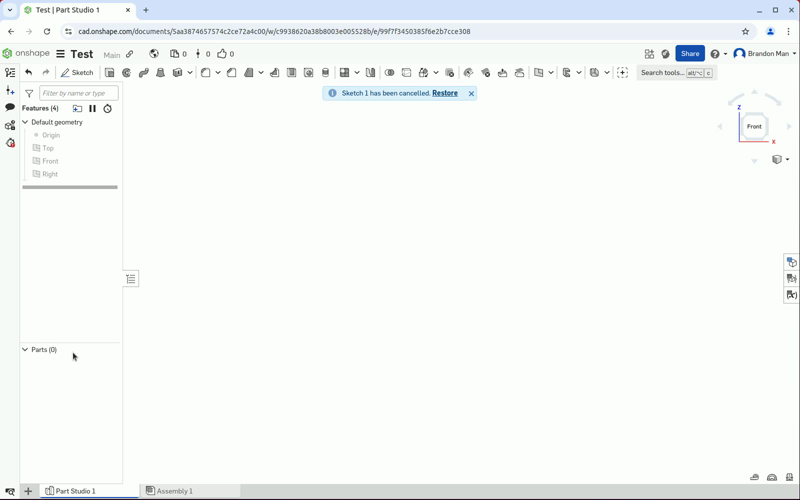
key(left)
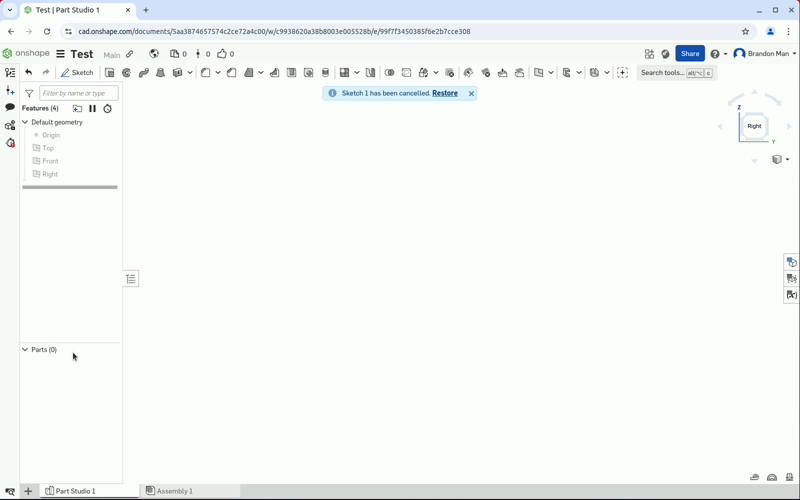
key_up(shift)
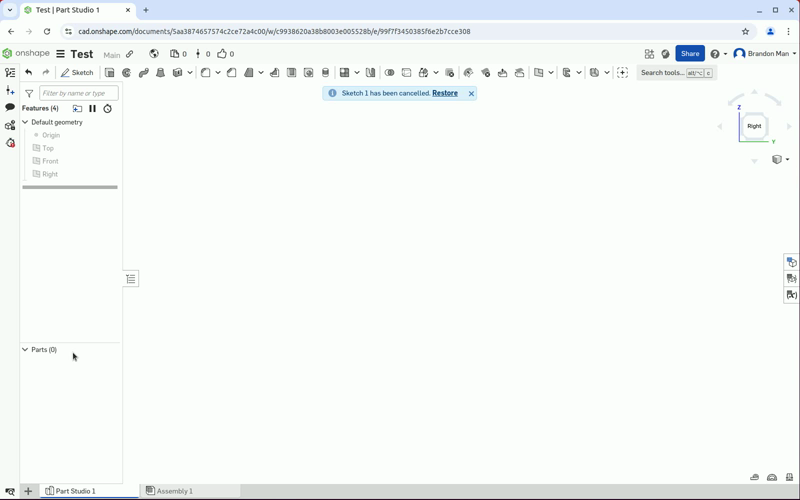
mouse_move(73, 352)
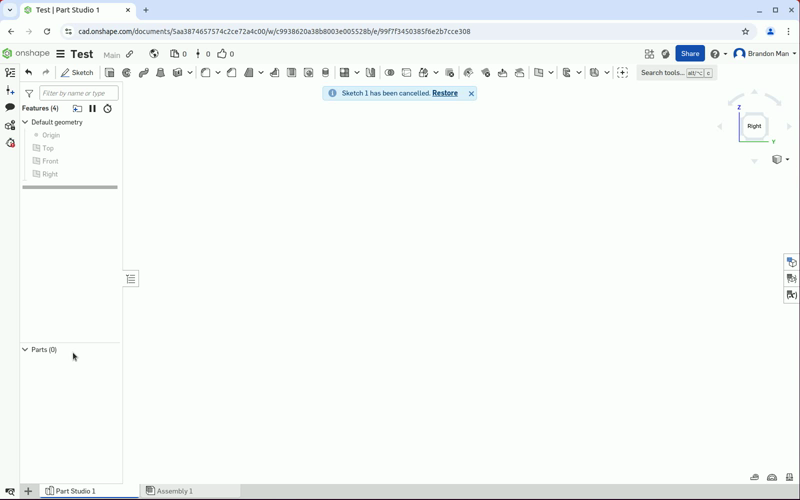
key(shift+y)
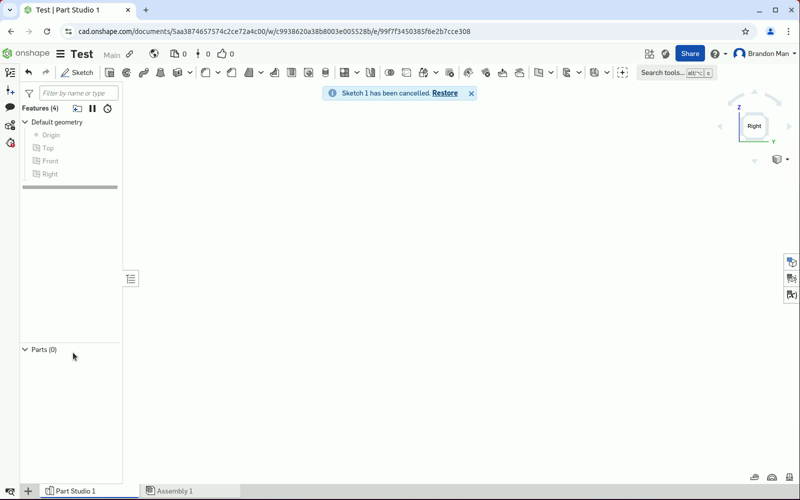
key(shift+s)
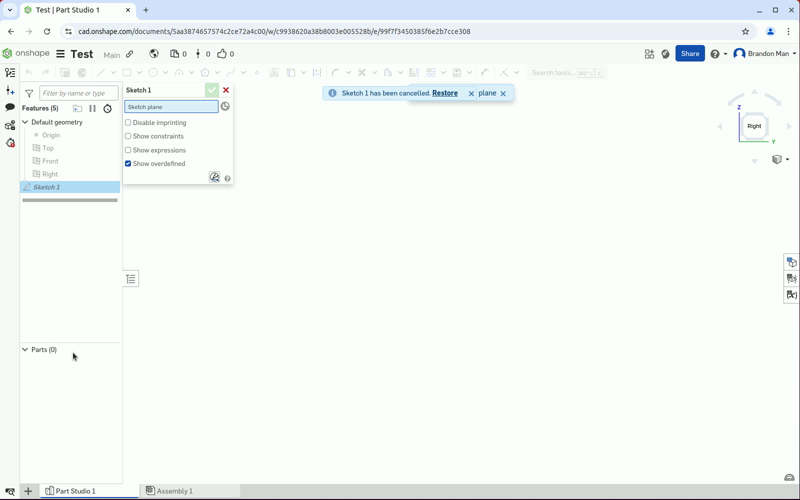
mouse_move(73, 176)
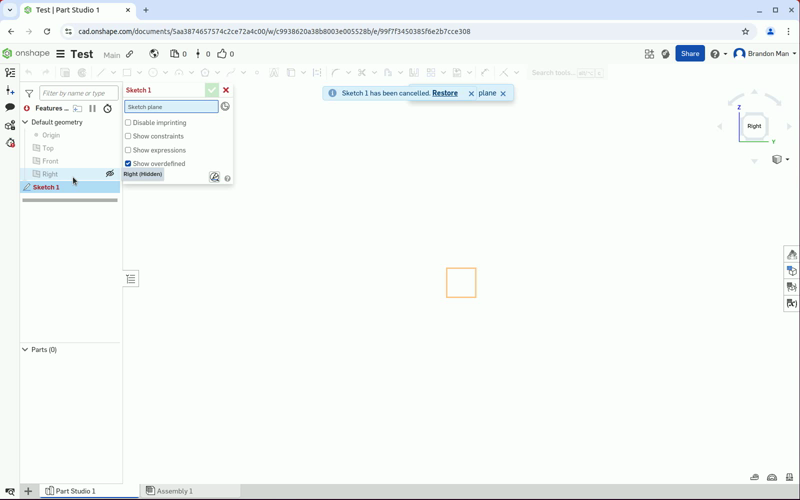
click(73, 176)
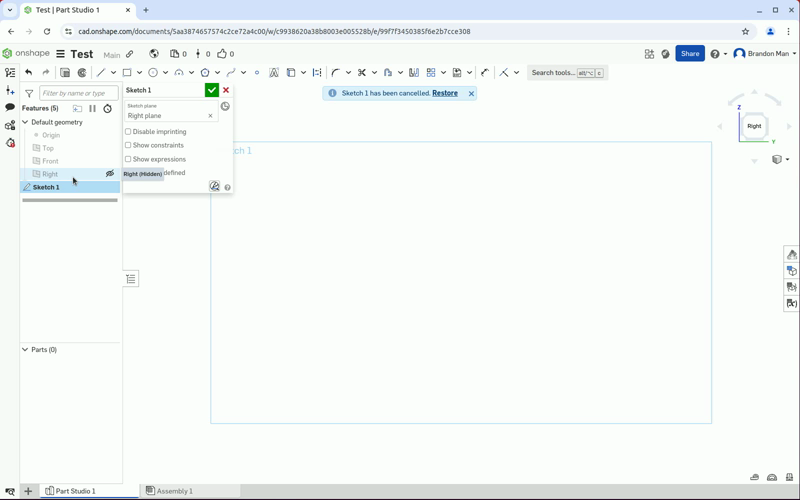
mouse_move(73, 352)
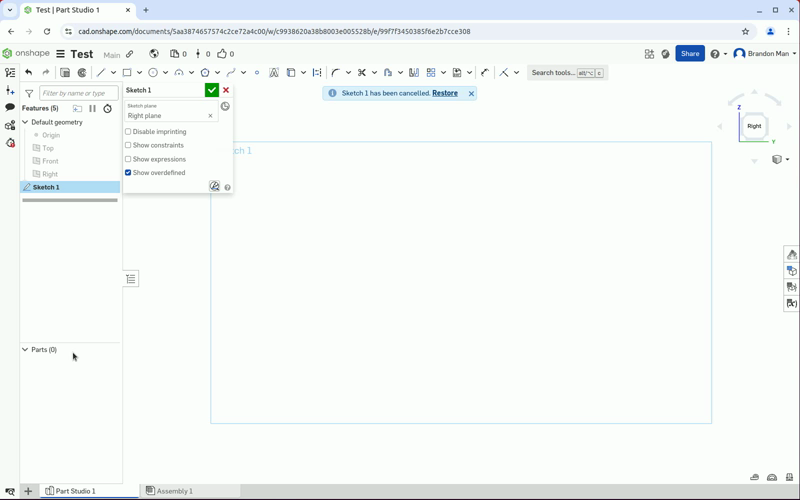
key(y)
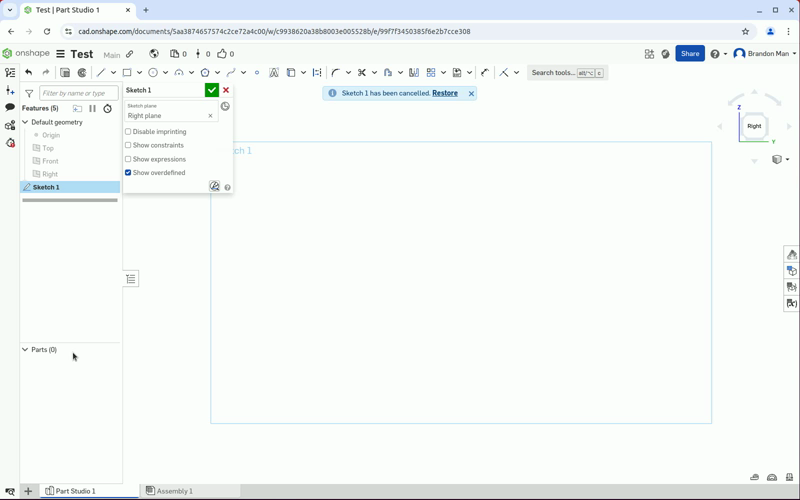
key(l)
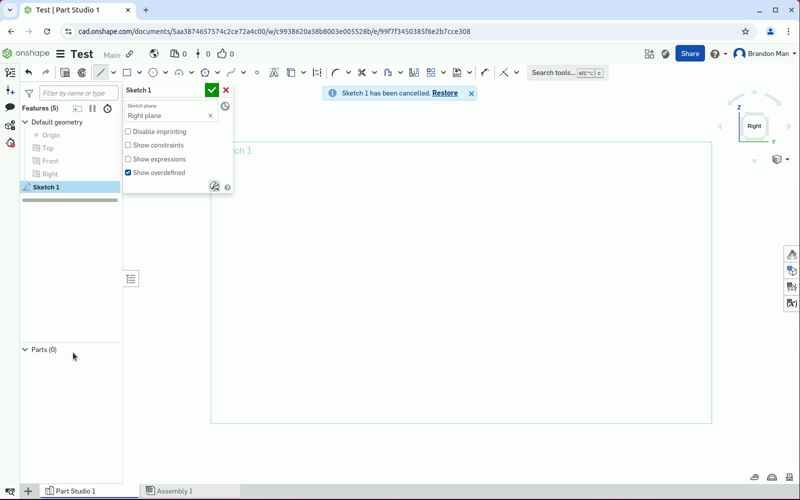
key_down(shift)
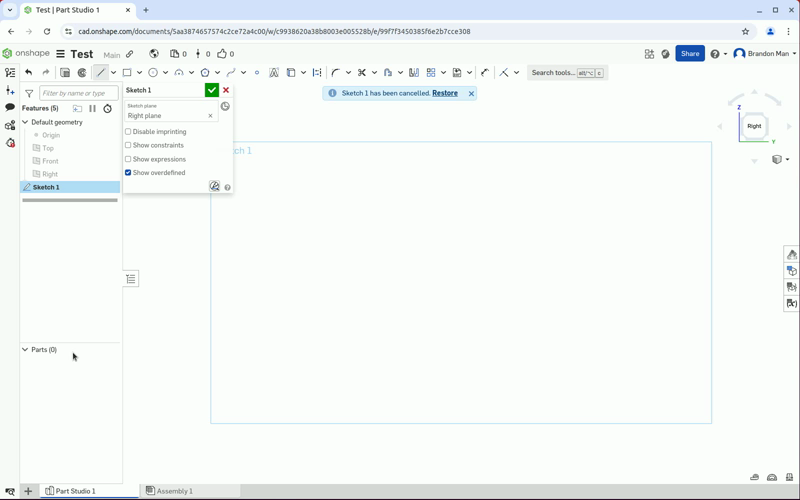
mouse_move(460, 282)
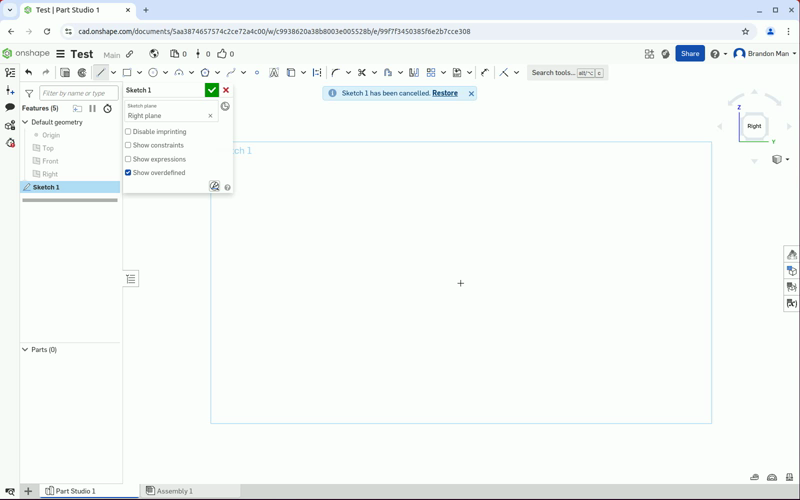
click(460, 282)
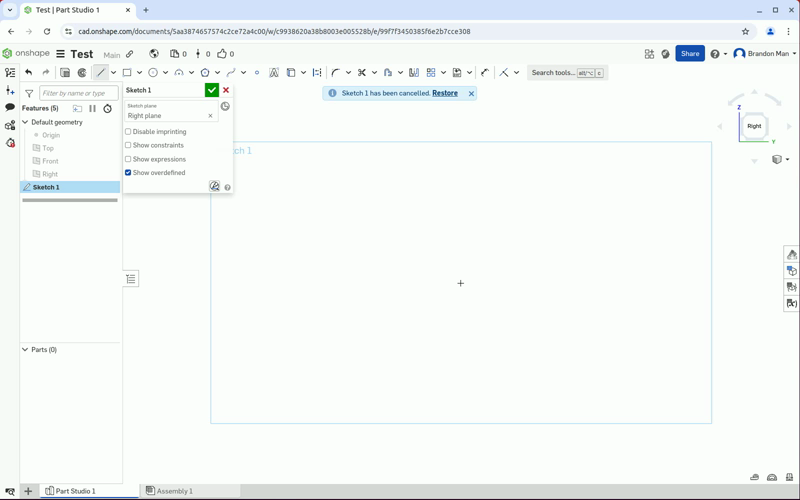
key_up(shift)
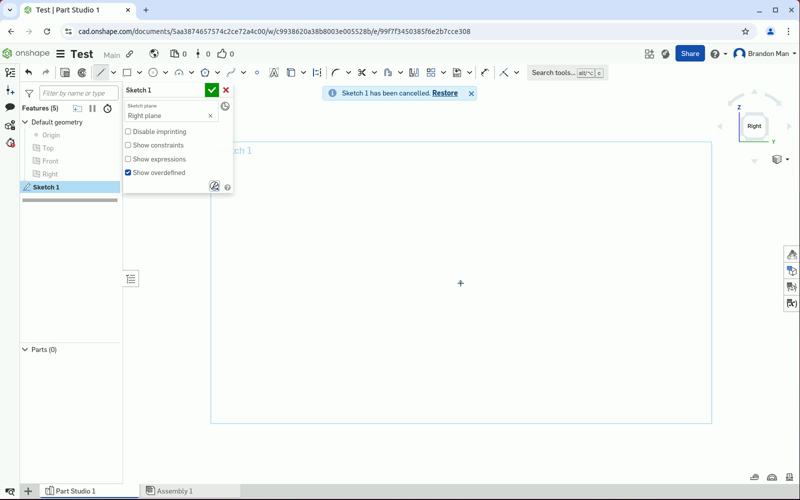
key_down(shift)
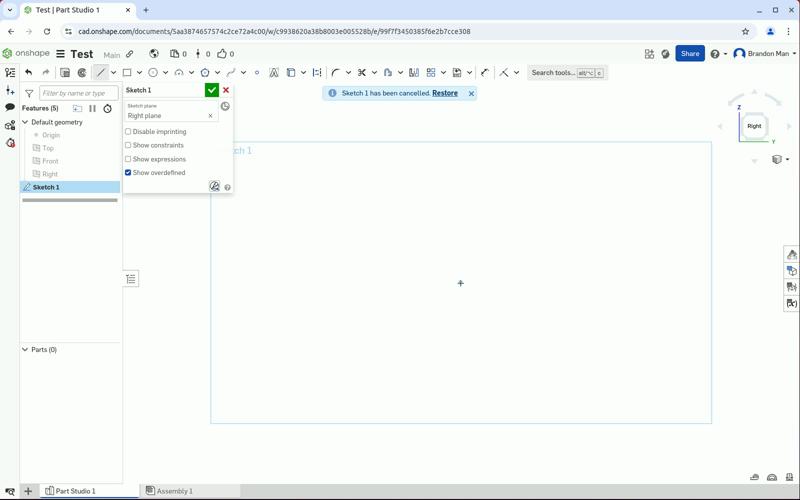
mouse_move(490, 282)
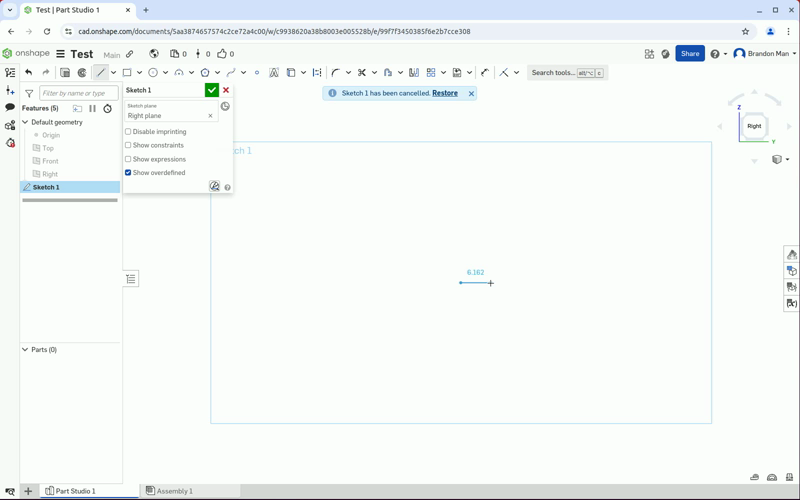
mouse_move(465, 282)
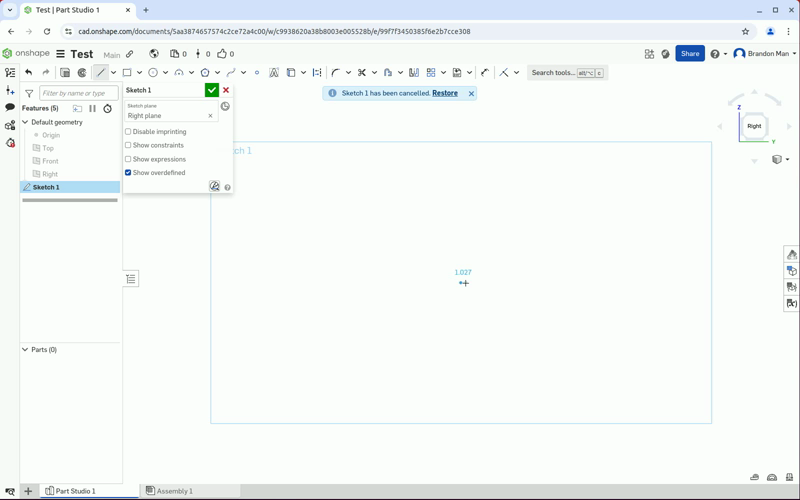
scroll(6)
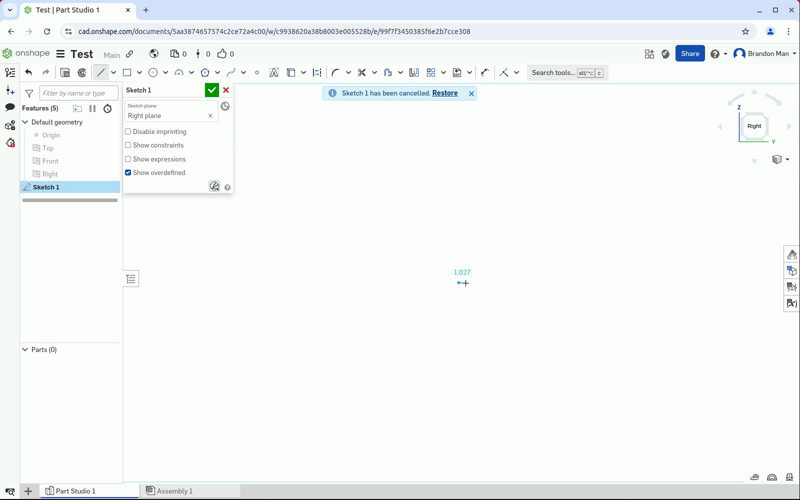
scroll(6)
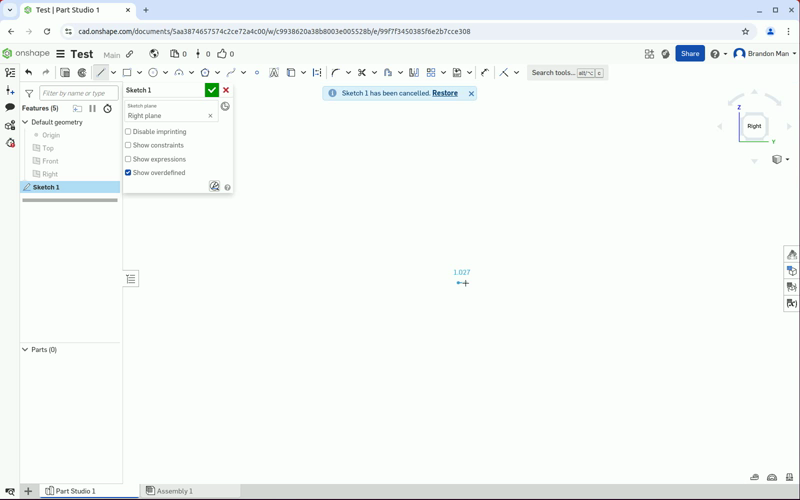
scroll(6)
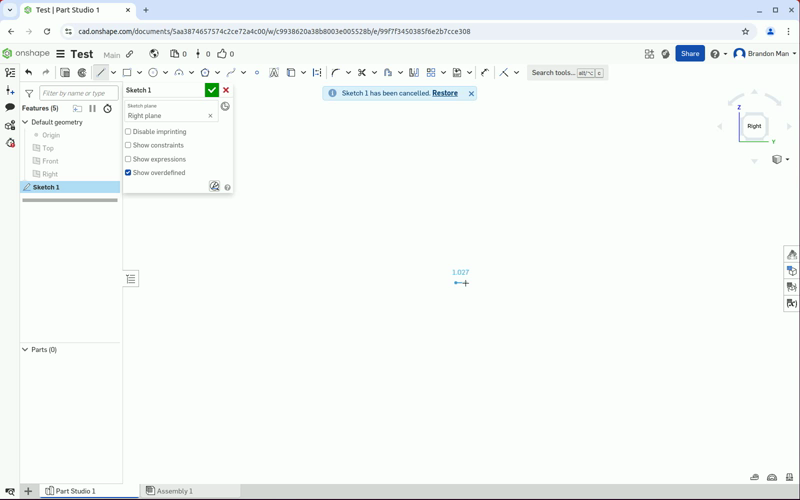
scroll(6)
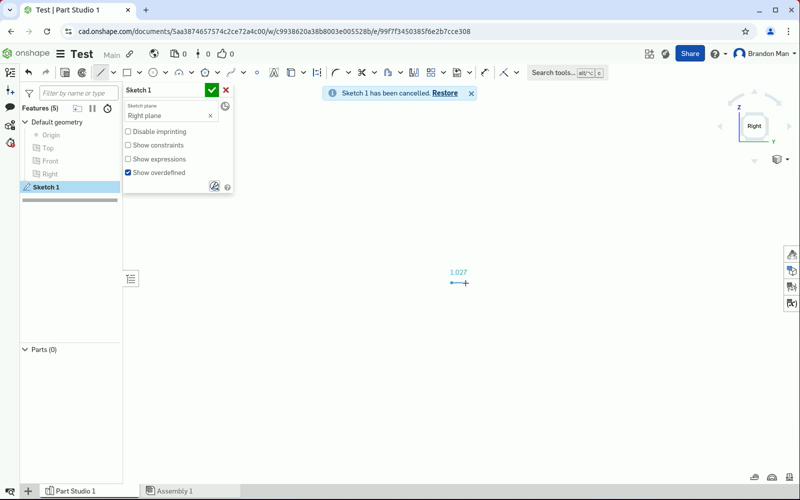
scroll(6)
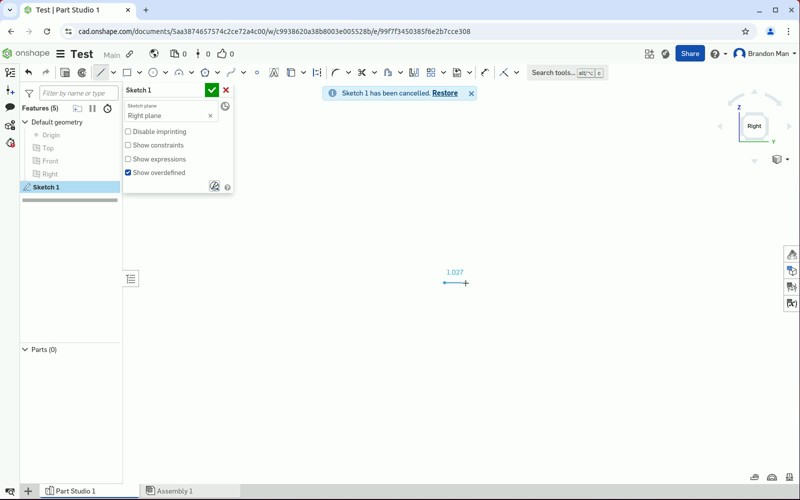
scroll(6)
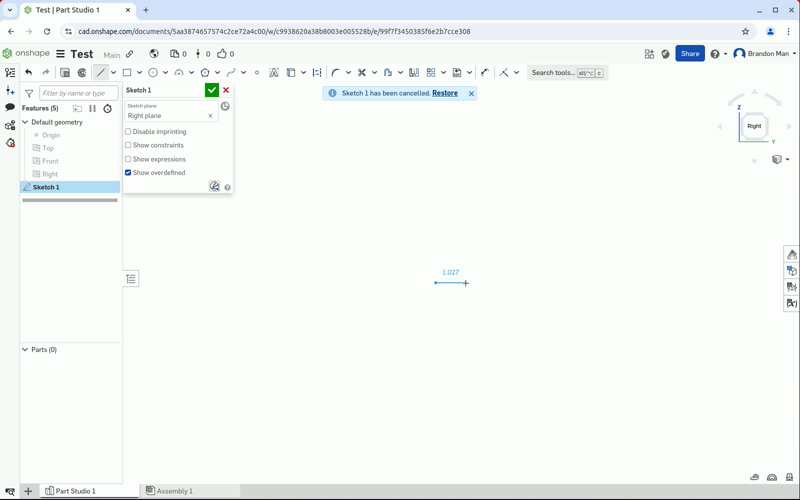
scroll(6)
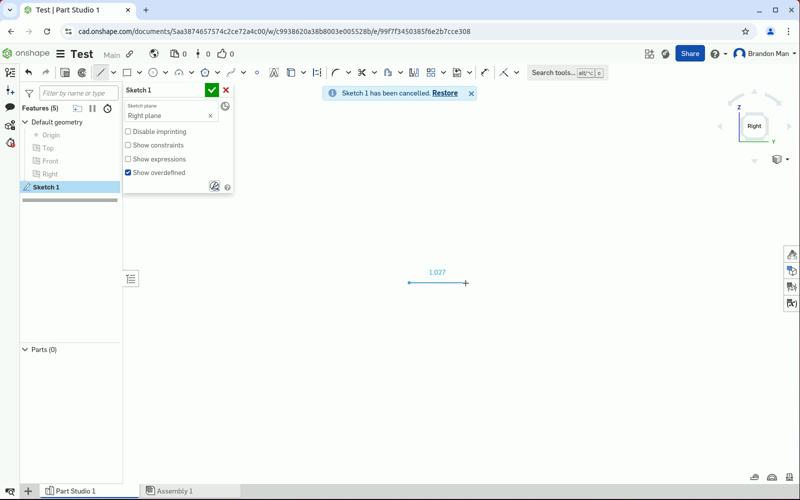
click(465, 282)
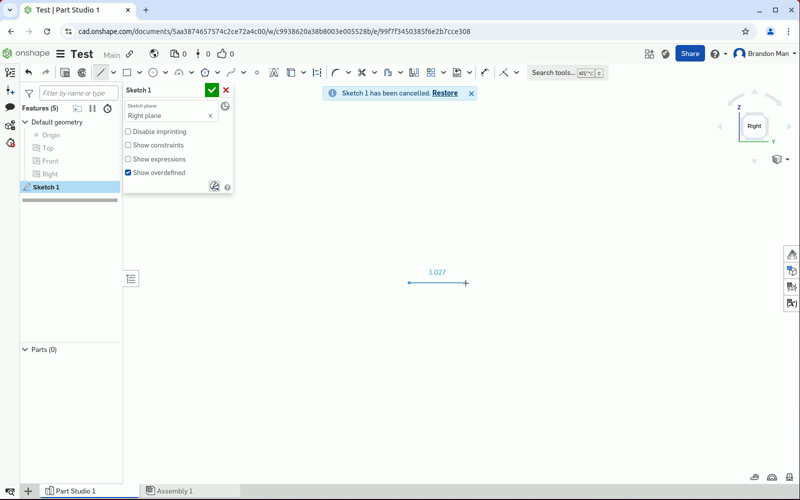
scroll(-6)
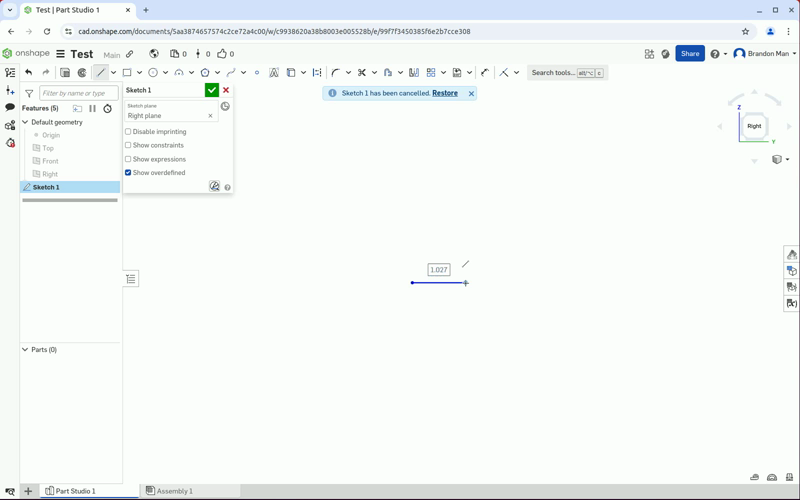
scroll(-6)
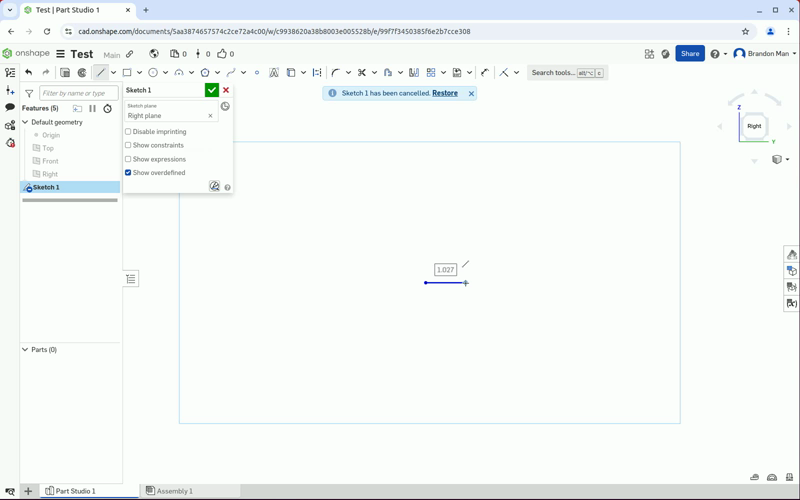
scroll(-6)
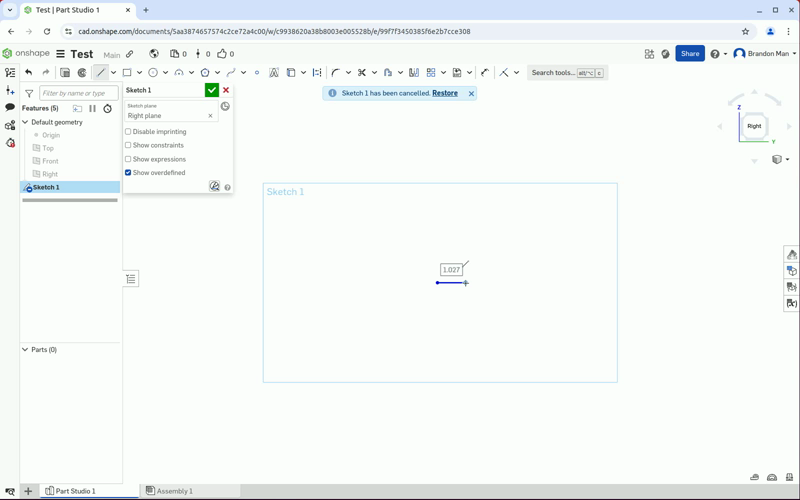
scroll(-6)
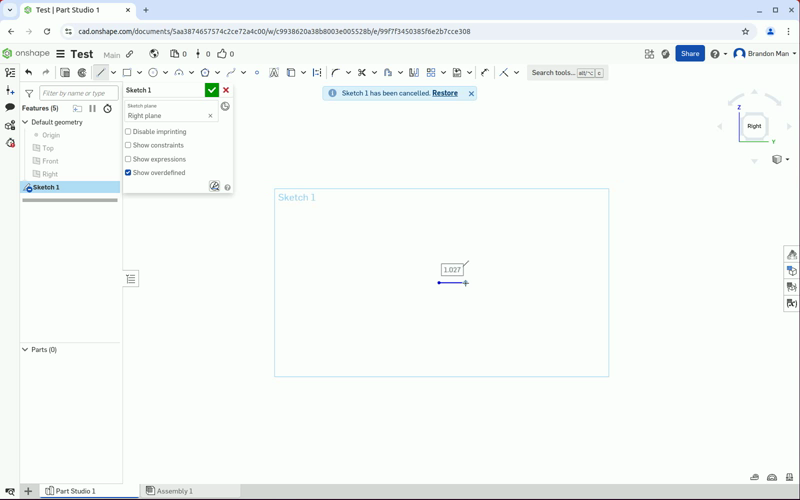
scroll(-6)
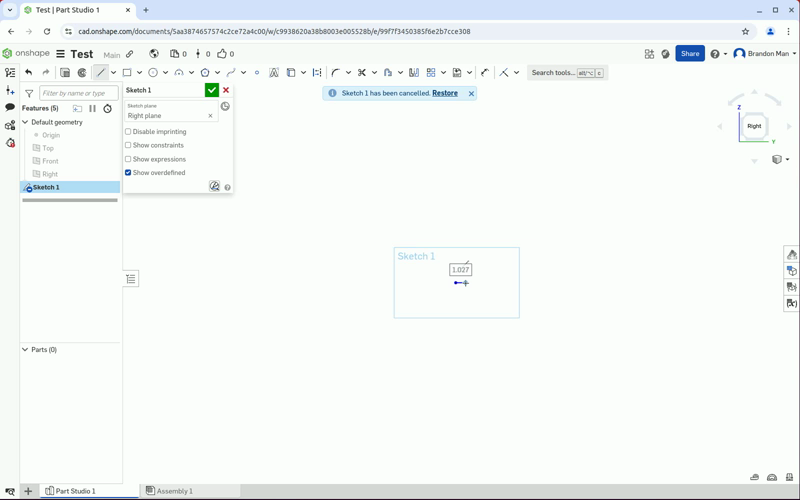
scroll(-6)
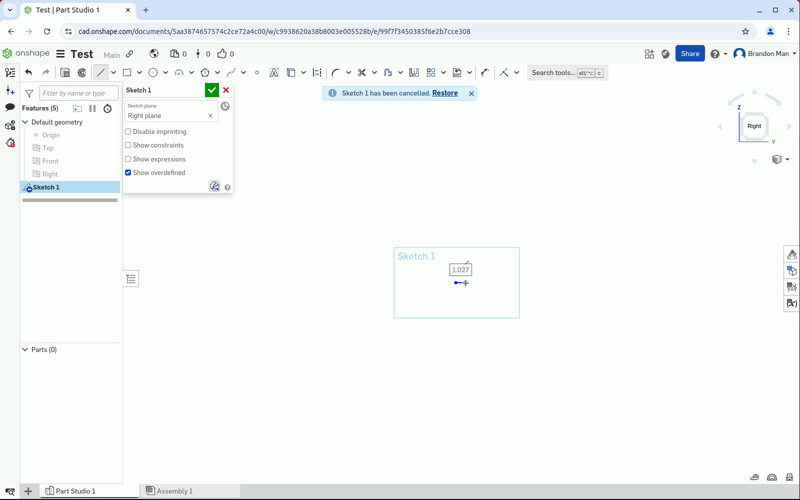
scroll(-6)
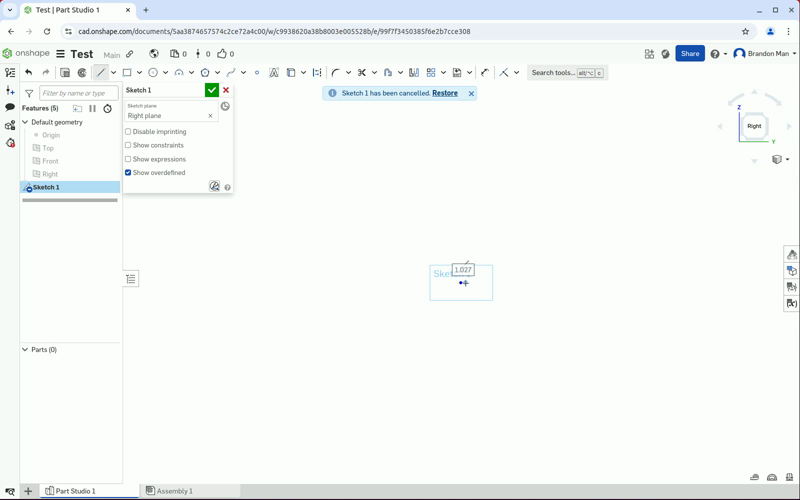
key_up(shift)
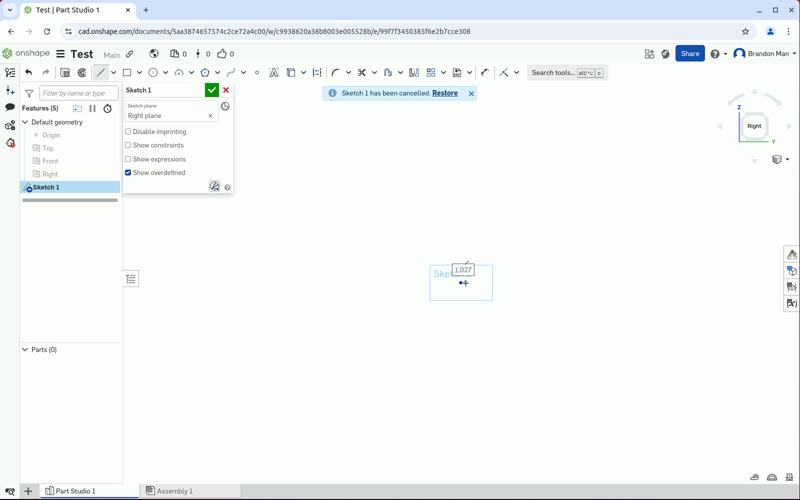
key_down(shift)
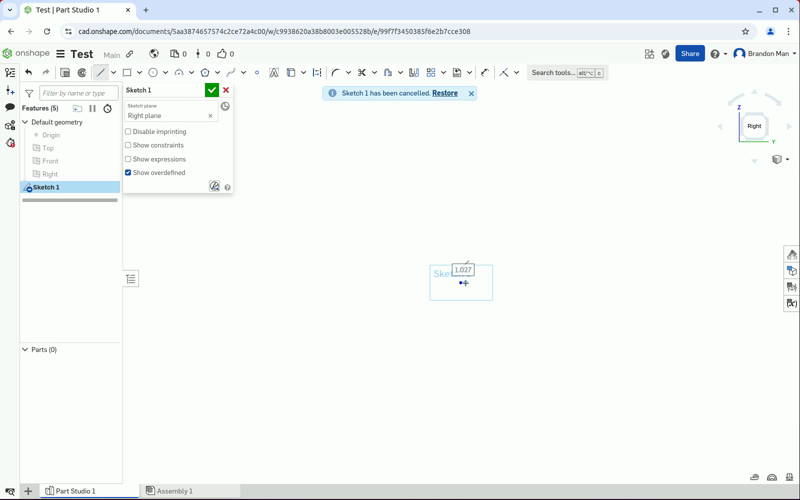
mouse_move(495, 282)
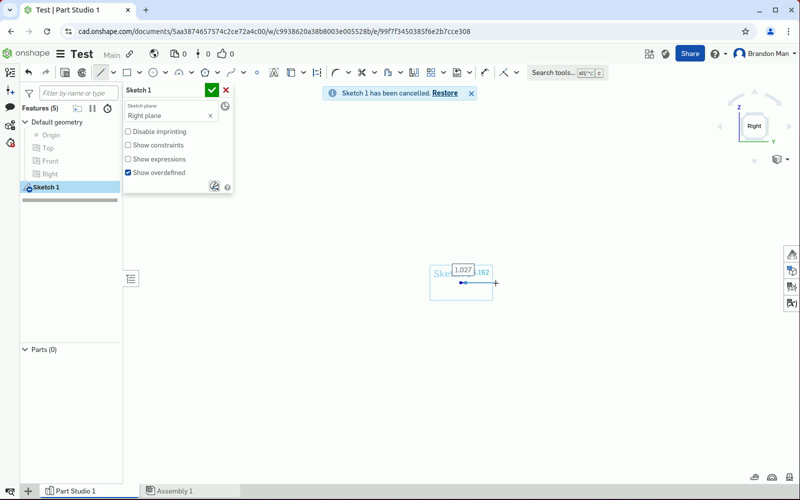
mouse_move(479, 228)
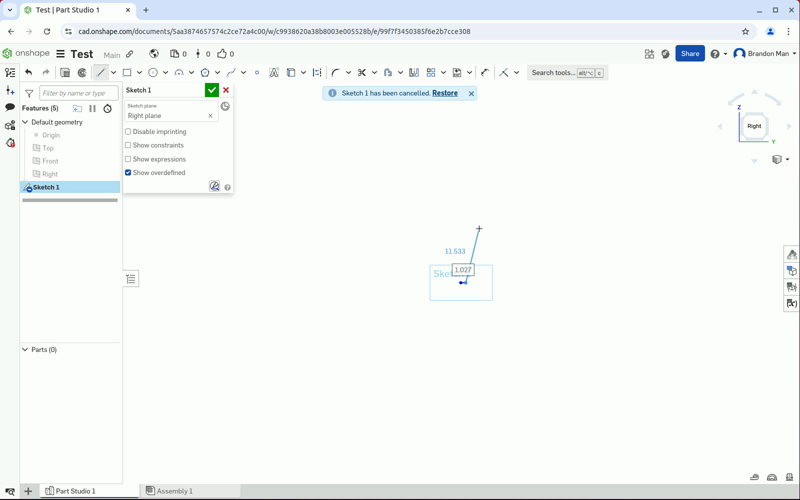
click(479, 228)
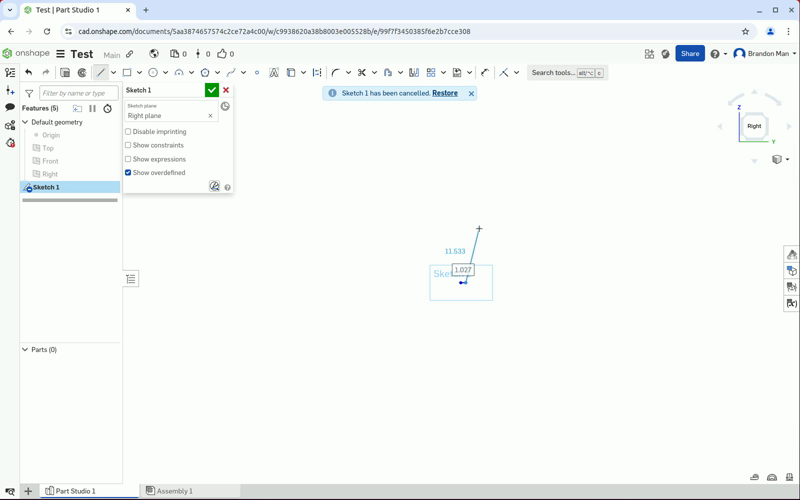
key_up(shift)
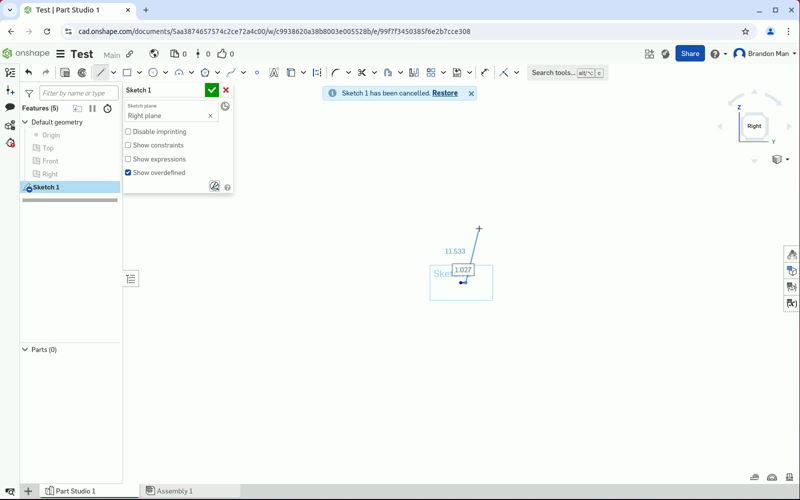
key_down(shift)
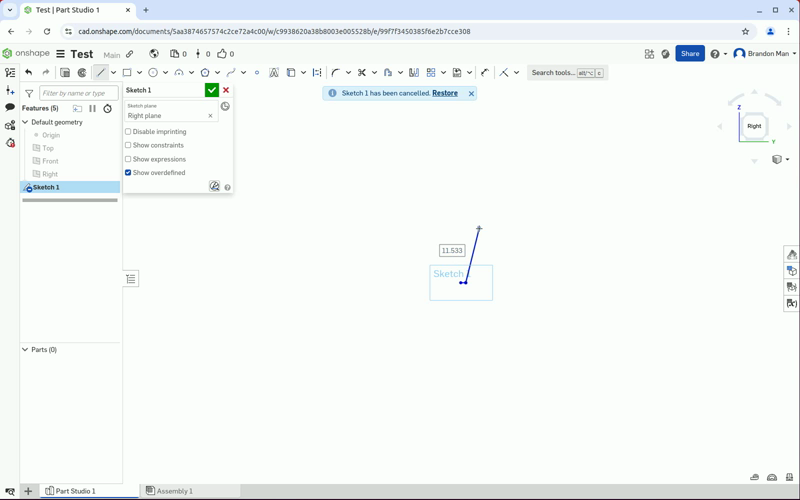
mouse_move(509, 228)
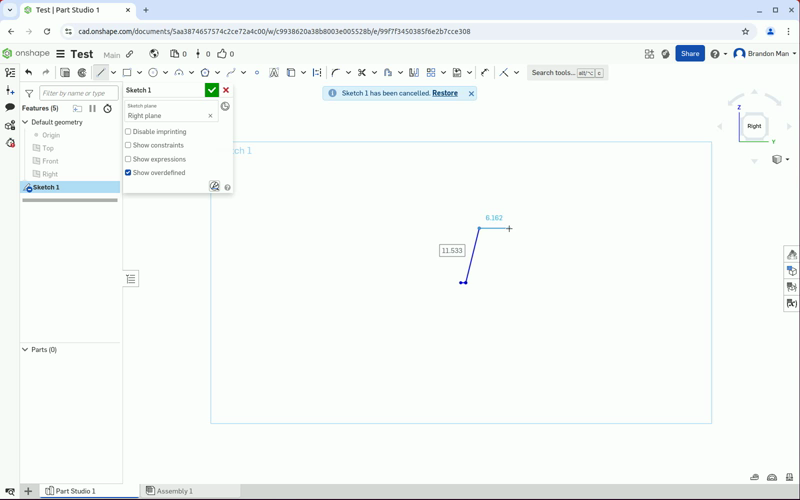
mouse_move(474, 227)
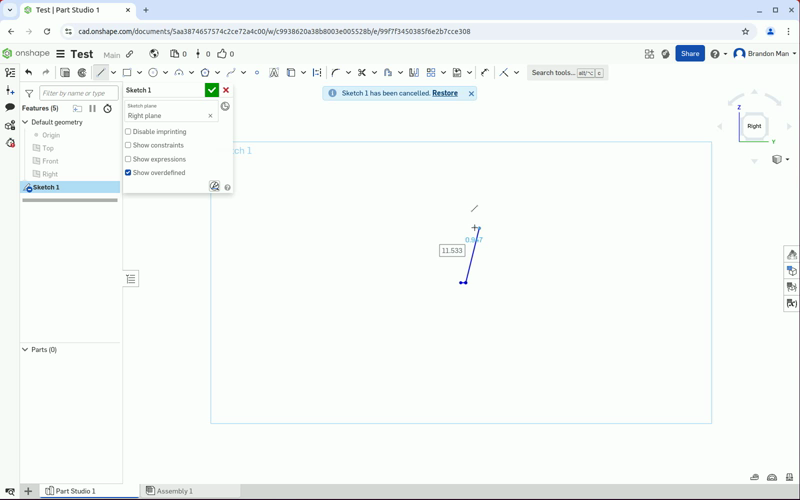
scroll(6)
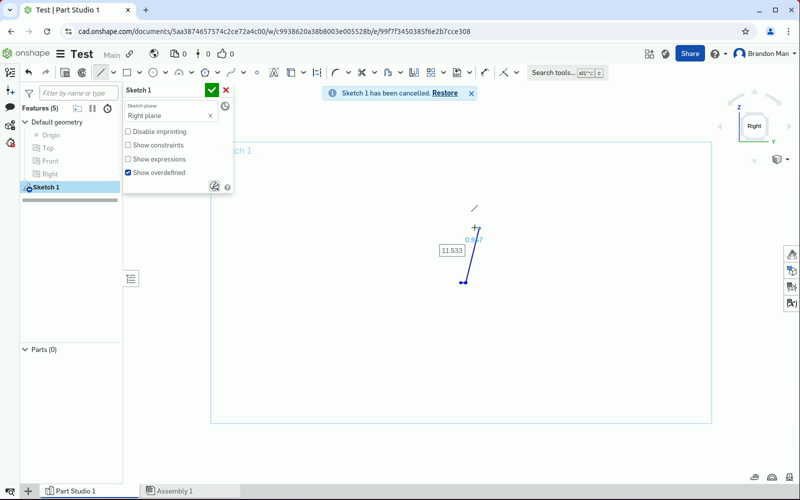
scroll(6)
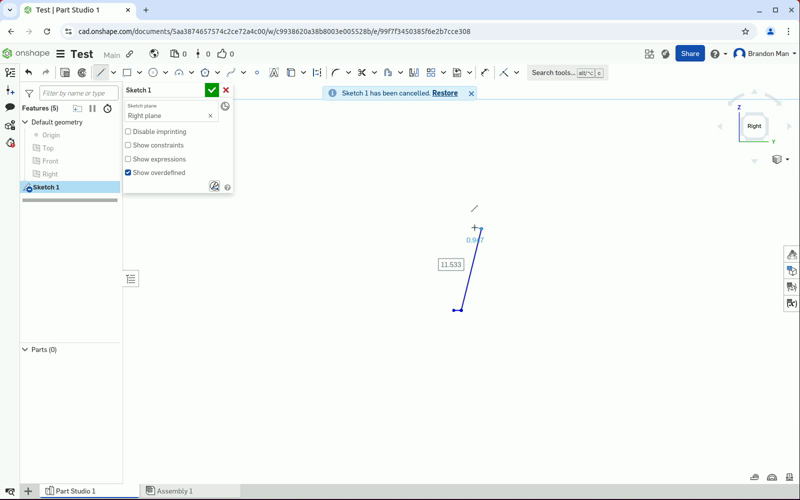
scroll(6)
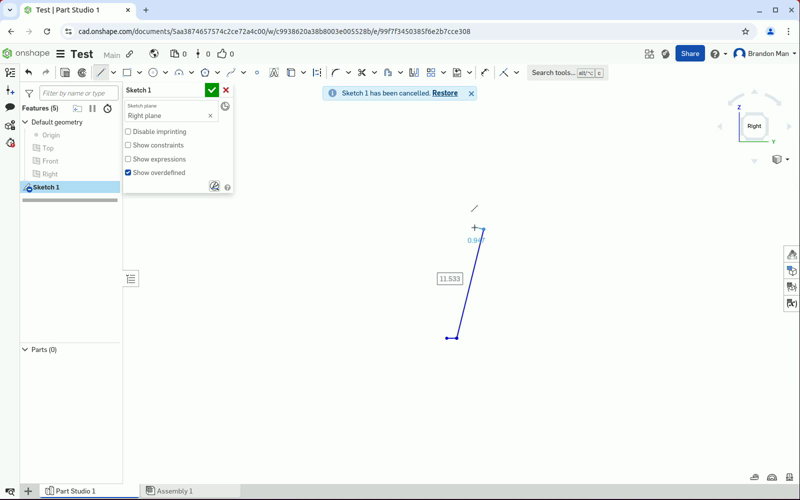
scroll(6)
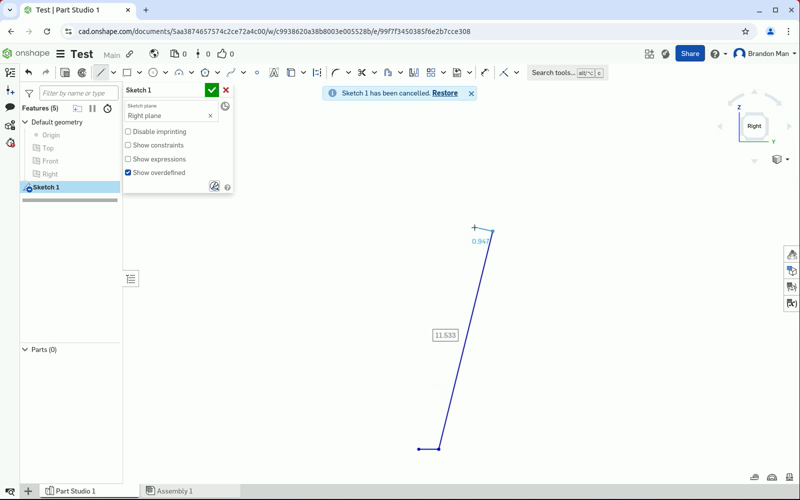
scroll(6)
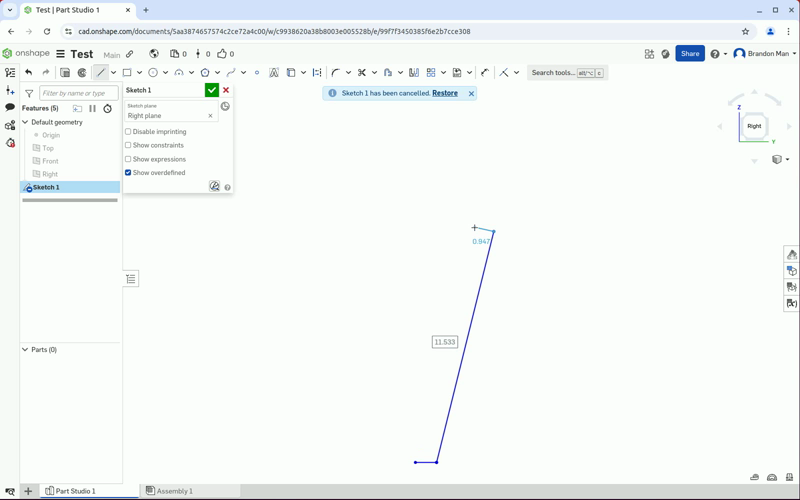
scroll(6)
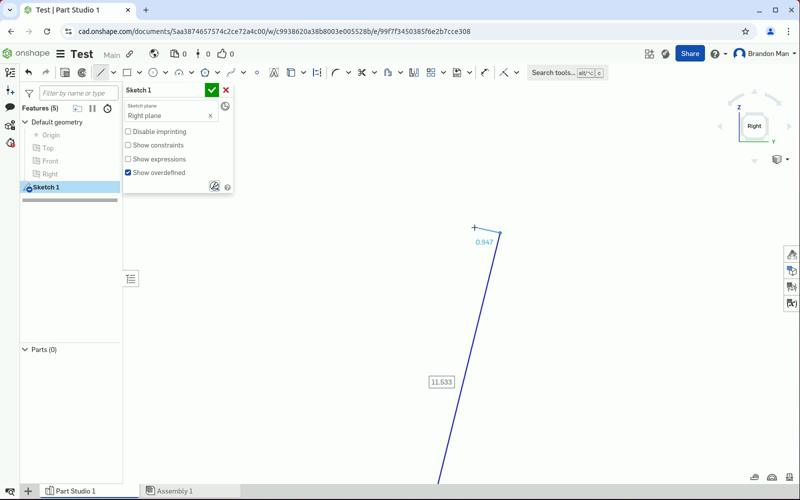
scroll(6)
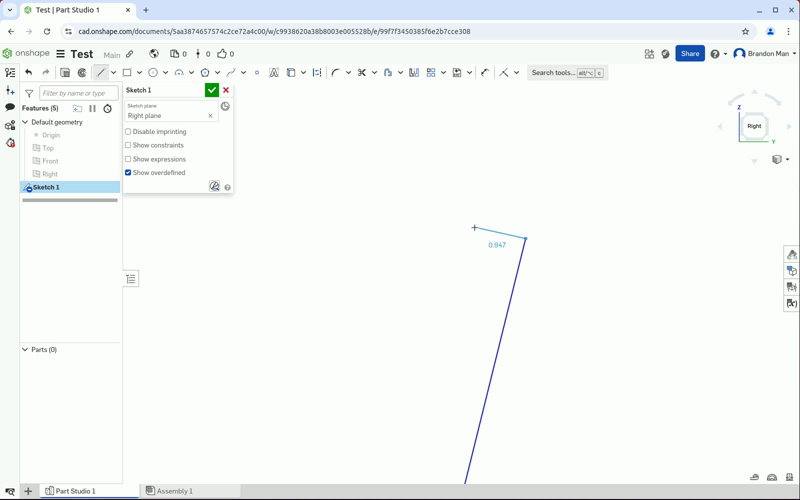
click(474, 227)
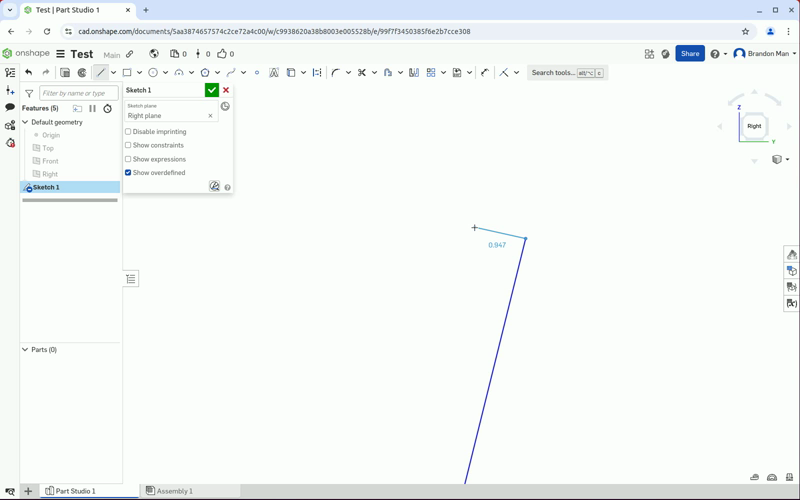
scroll(-6)
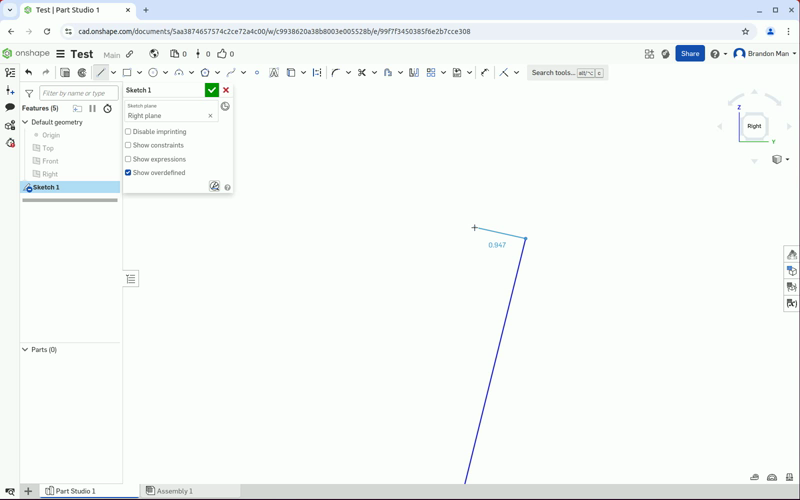
scroll(-6)
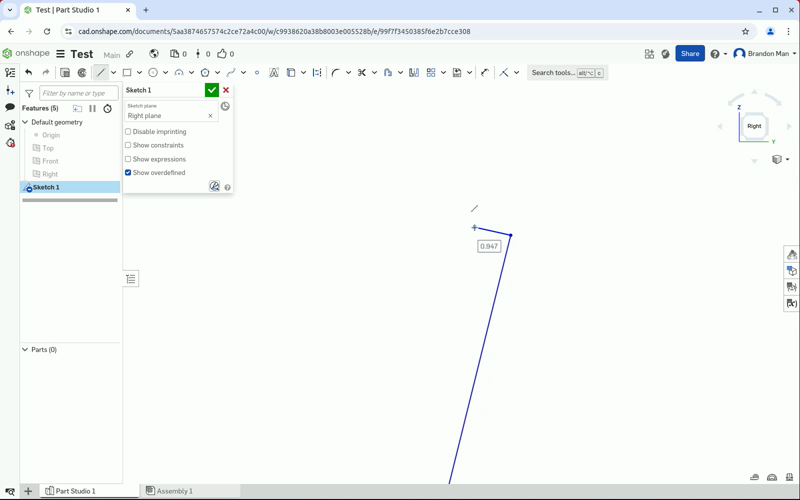
scroll(-6)
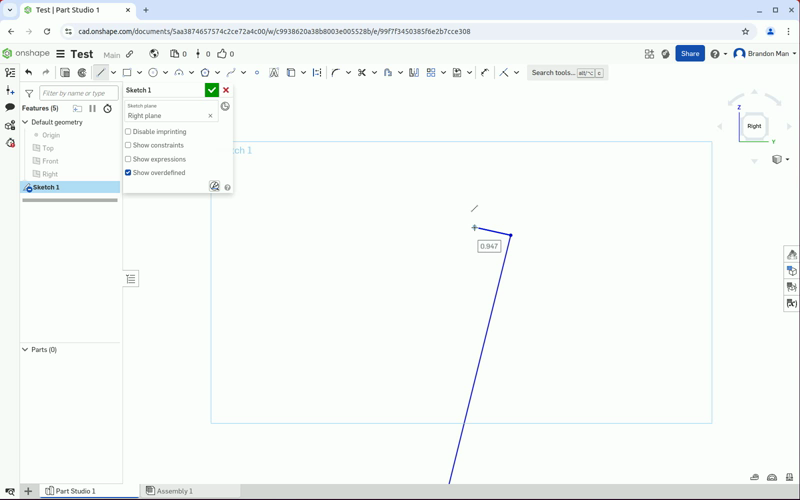
scroll(-6)
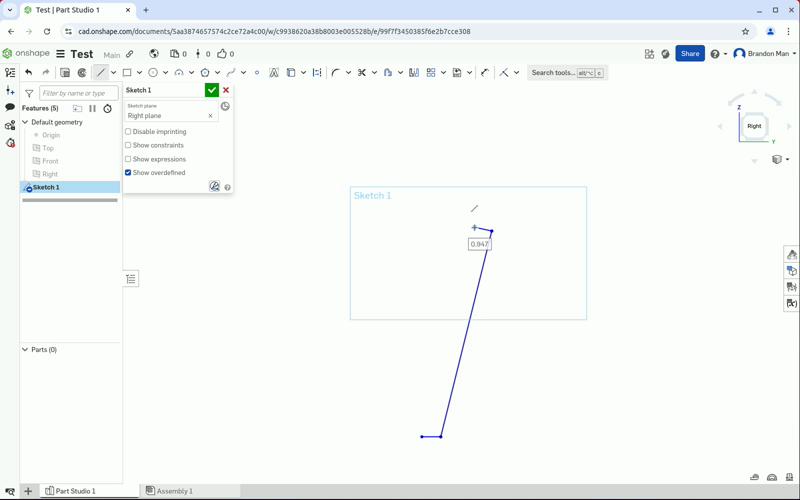
scroll(-6)
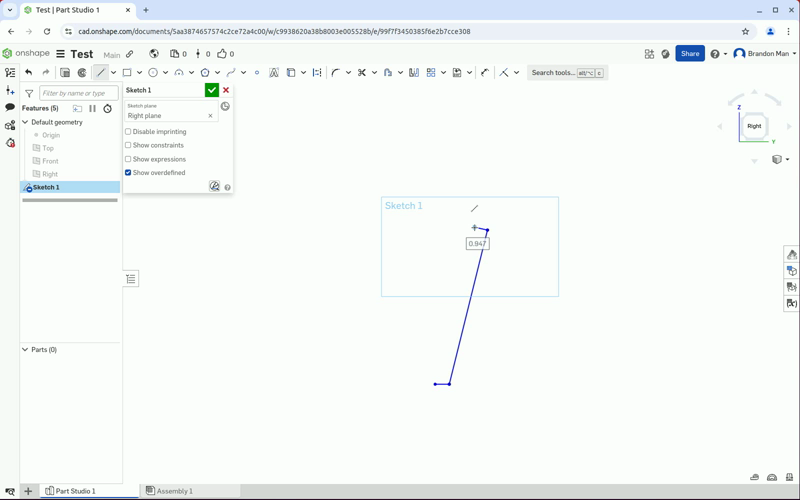
scroll(-6)
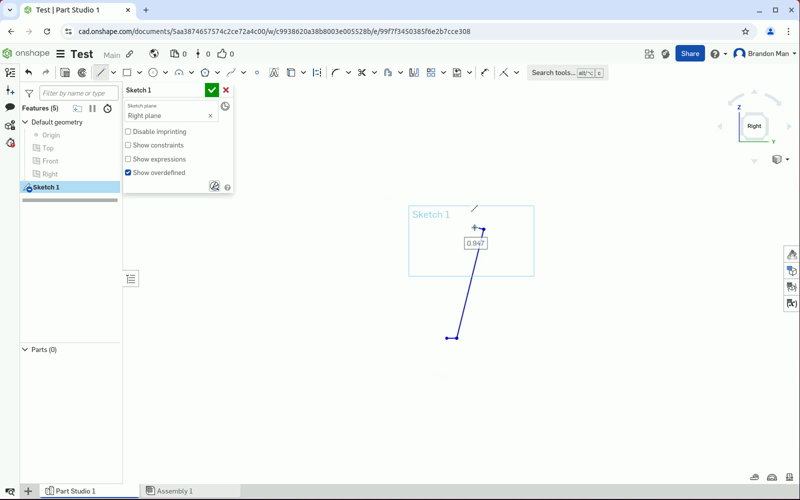
scroll(-6)
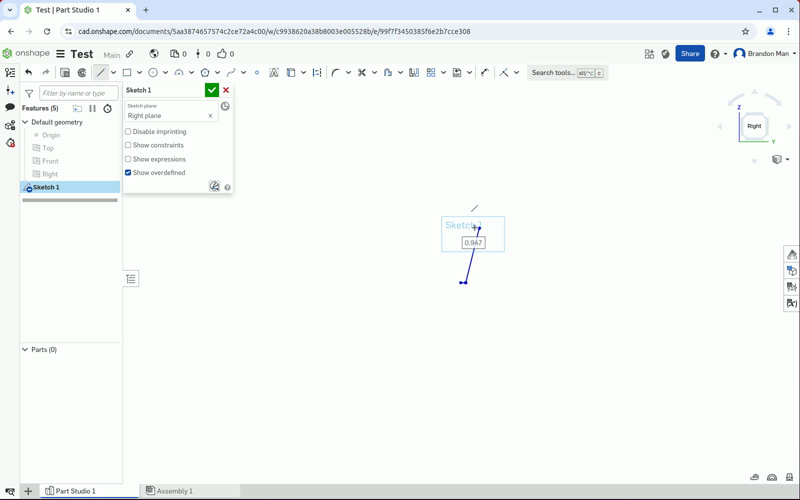
key_up(shift)
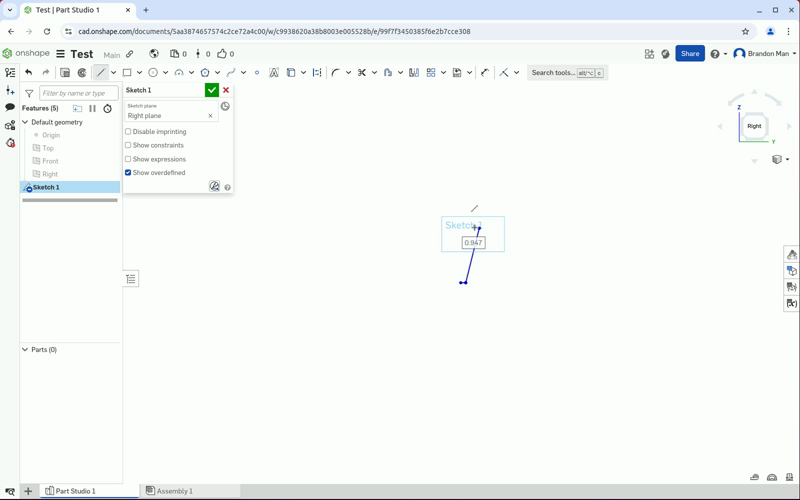
mouse_move(504, 227)
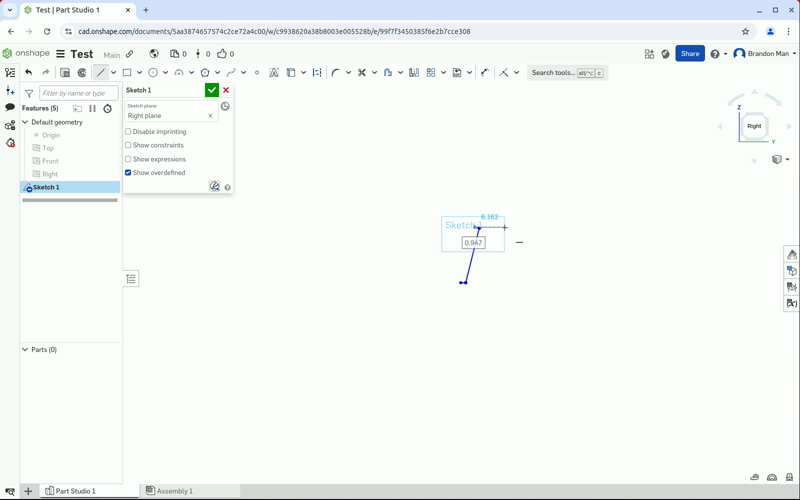
key_down(shift)
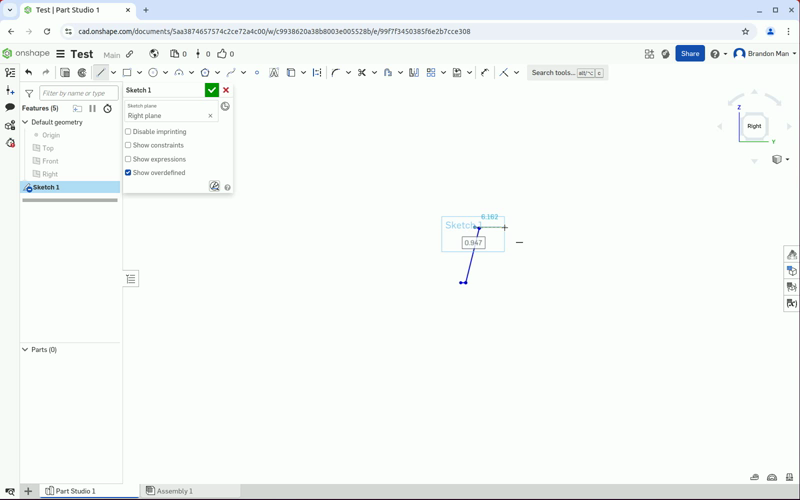
mouse_move(460, 282)
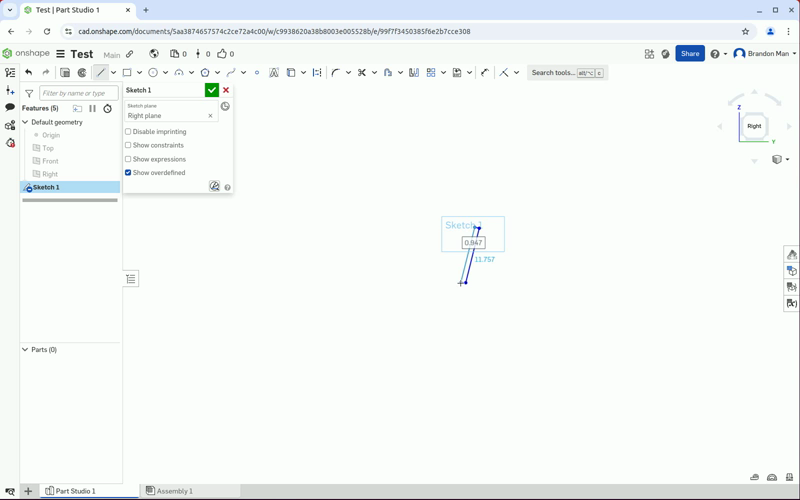
key_up(shift)
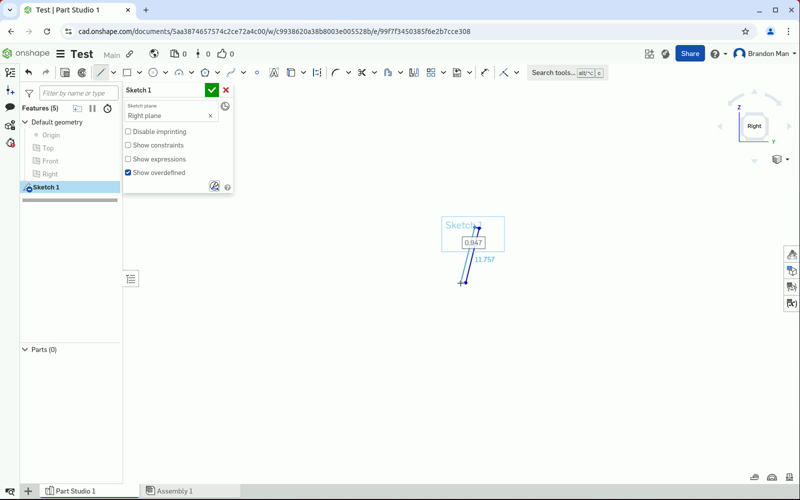
click(460, 282)
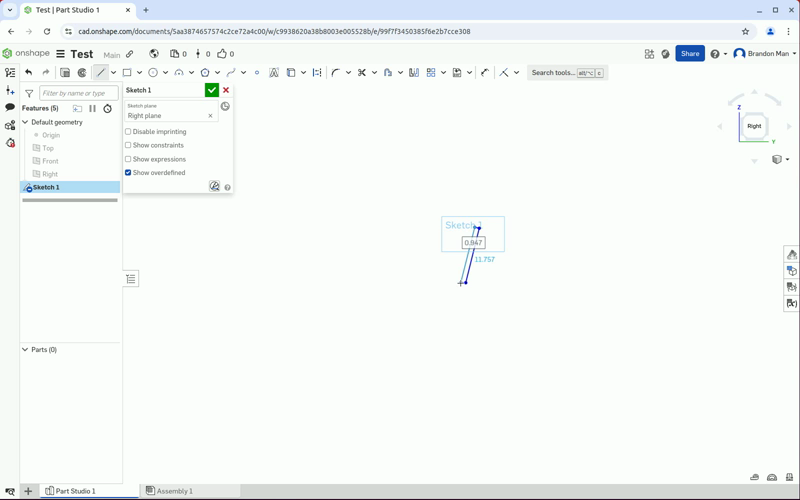
key(esc)
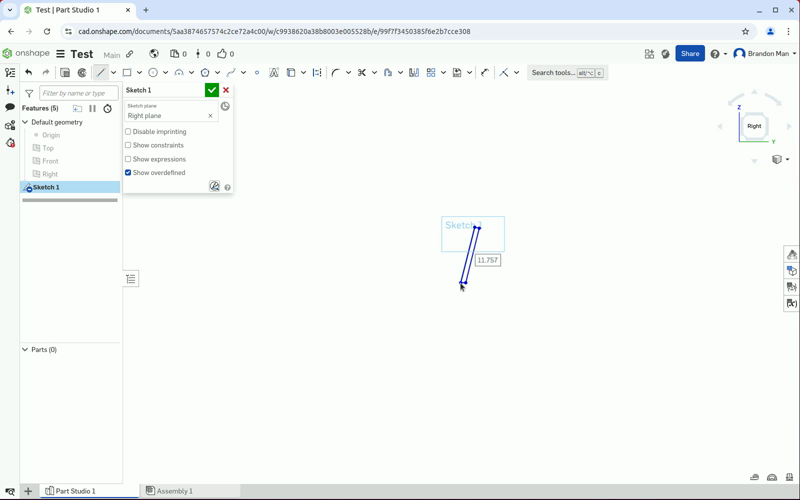
mouse_move(468, 256)
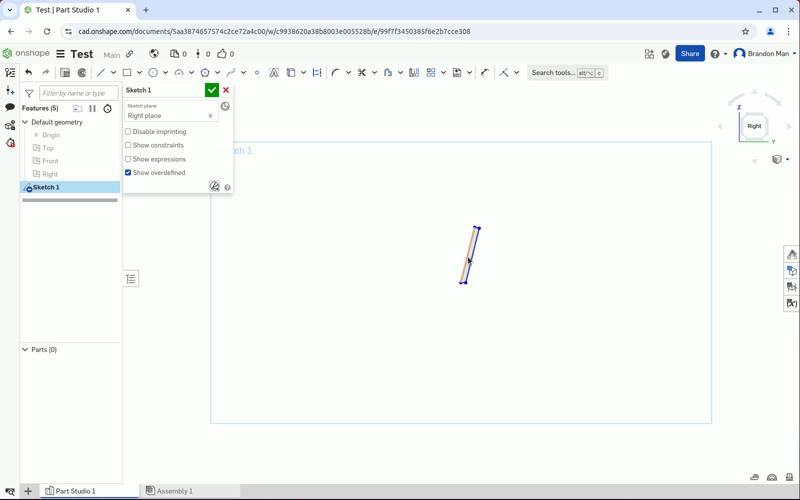
scroll(6)
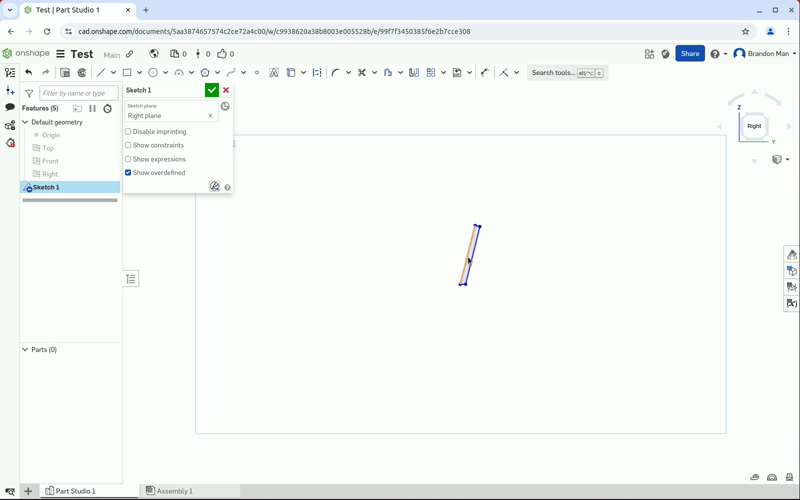
scroll(6)
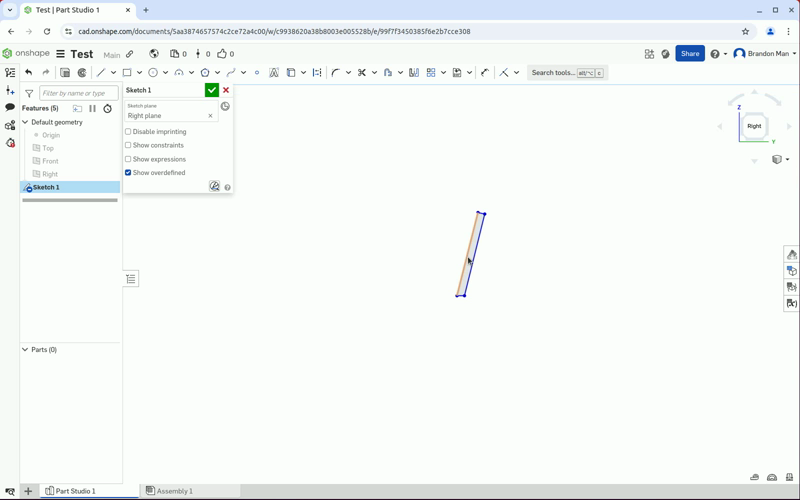
scroll(6)
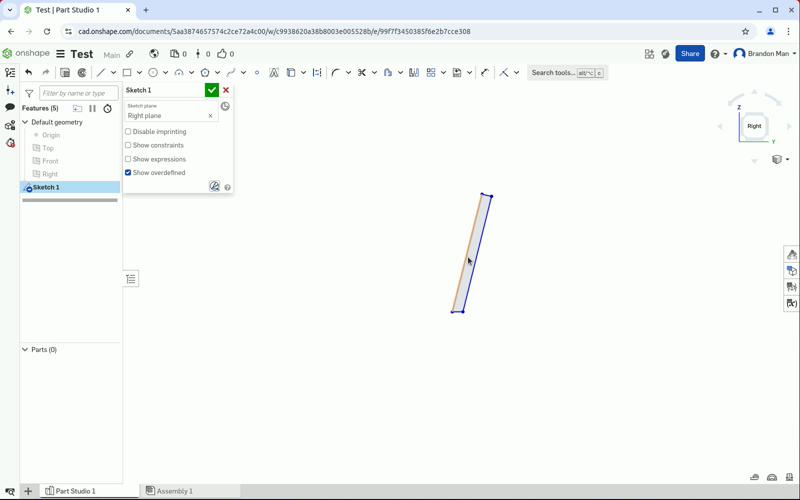
scroll(6)
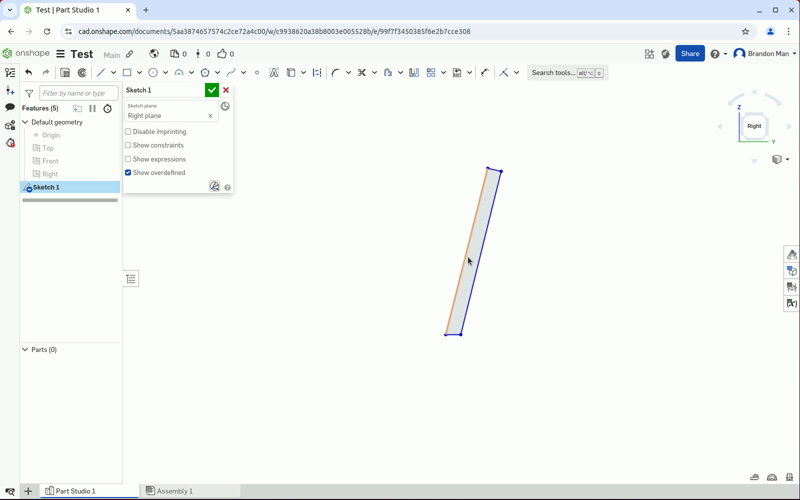
scroll(6)
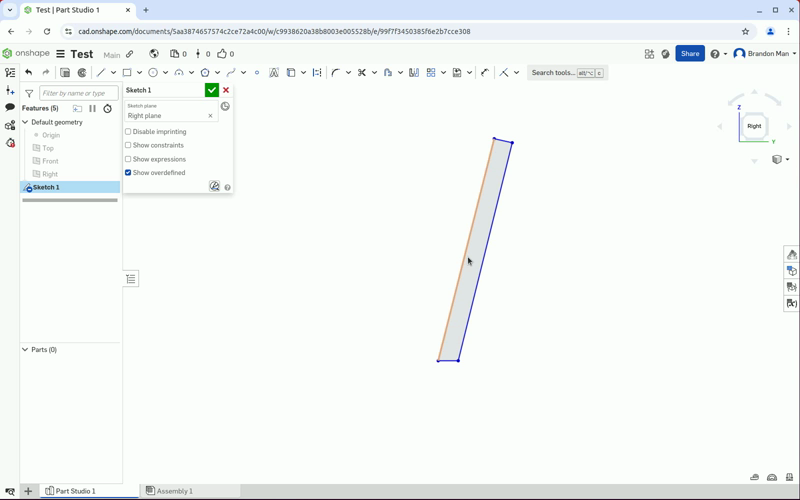
scroll(6)
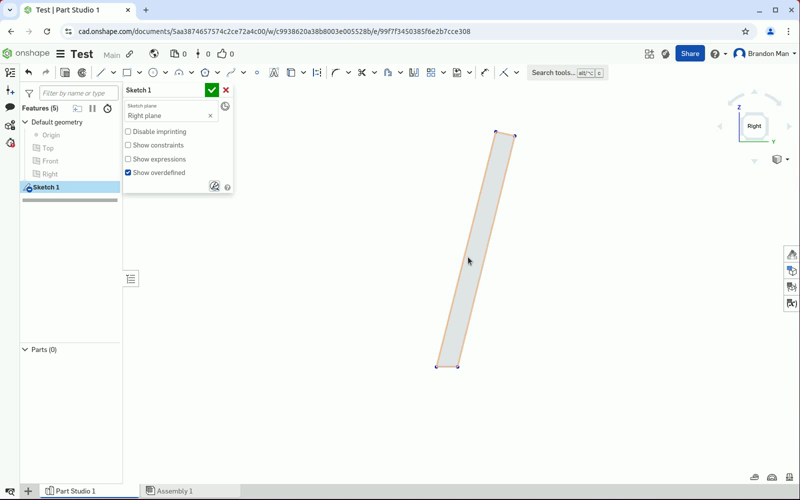
scroll(6)
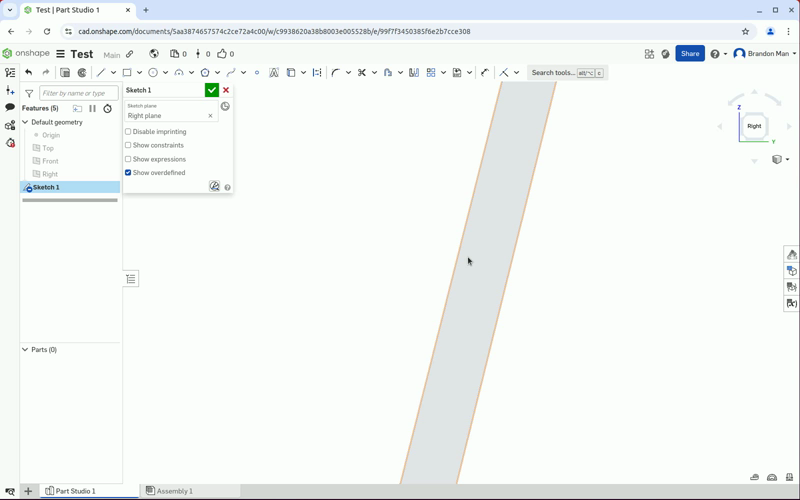
click(468, 256)
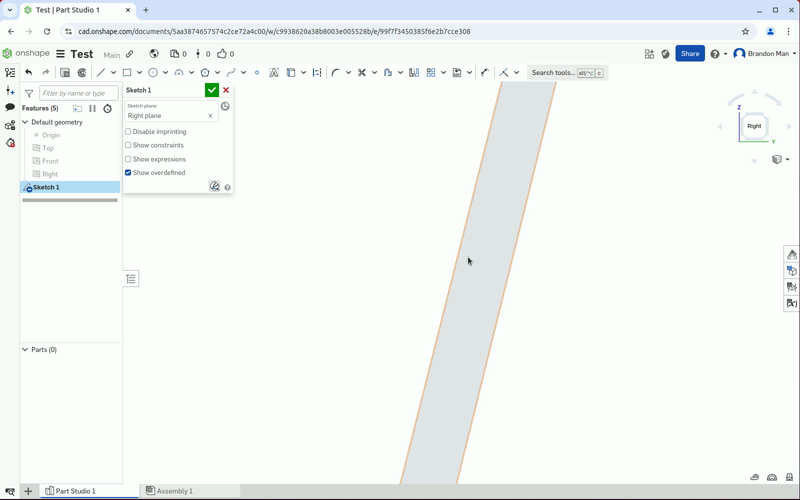
scroll(-6)
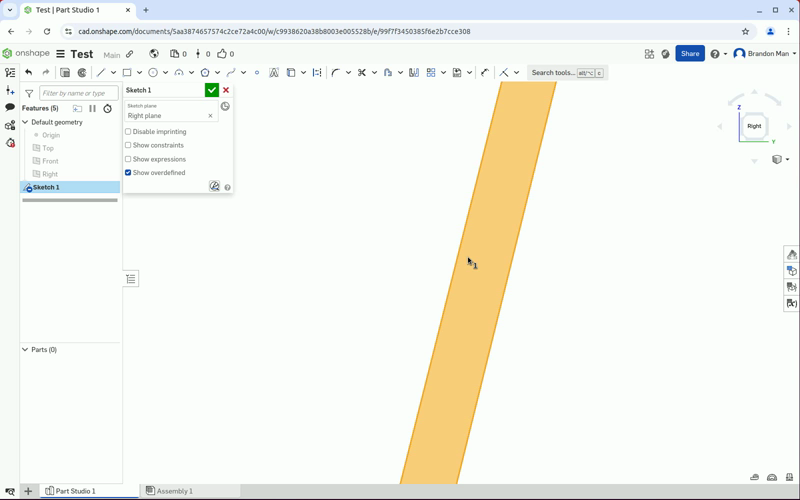
scroll(-6)
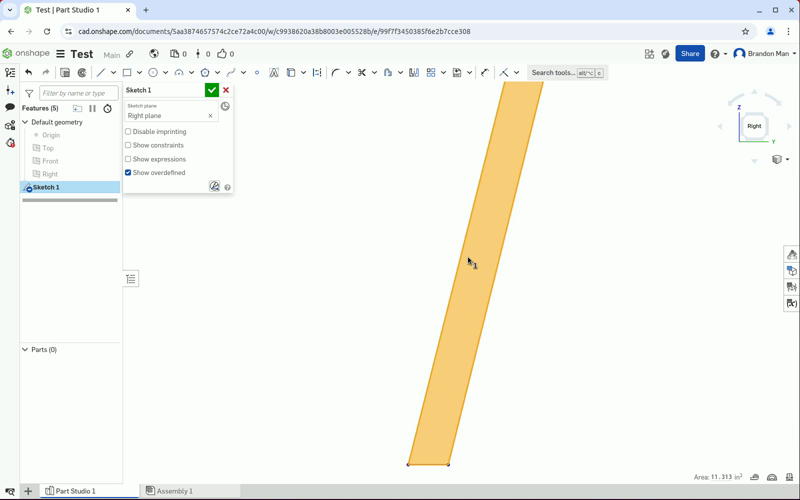
scroll(-6)
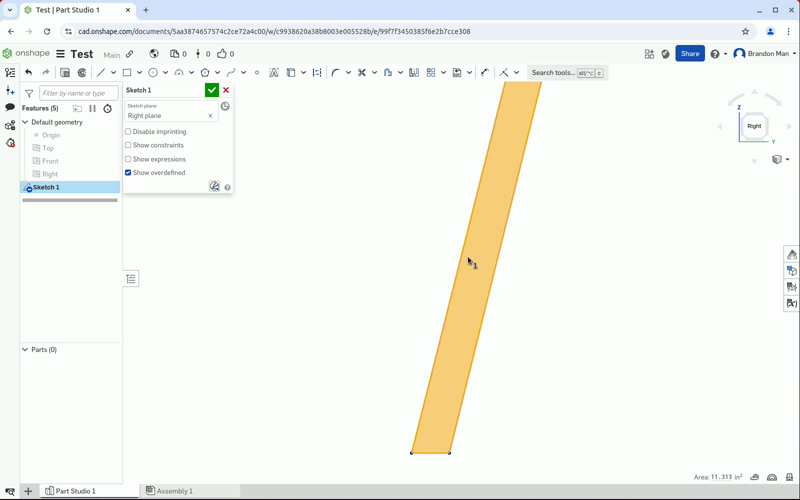
scroll(-6)
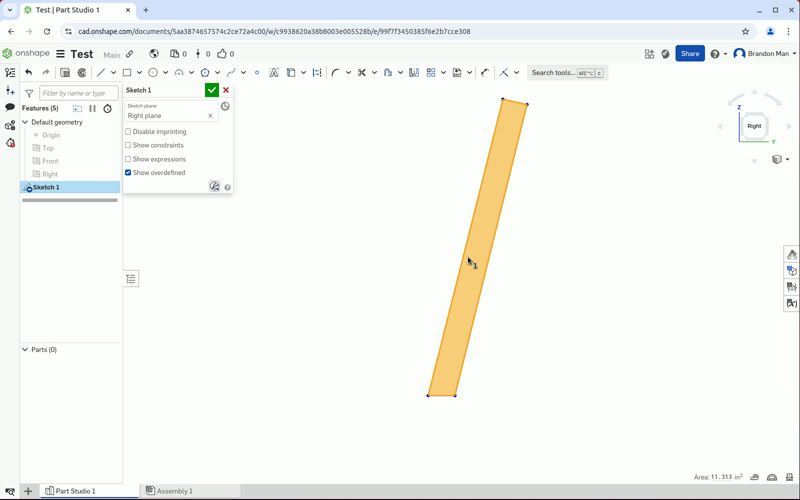
scroll(-6)
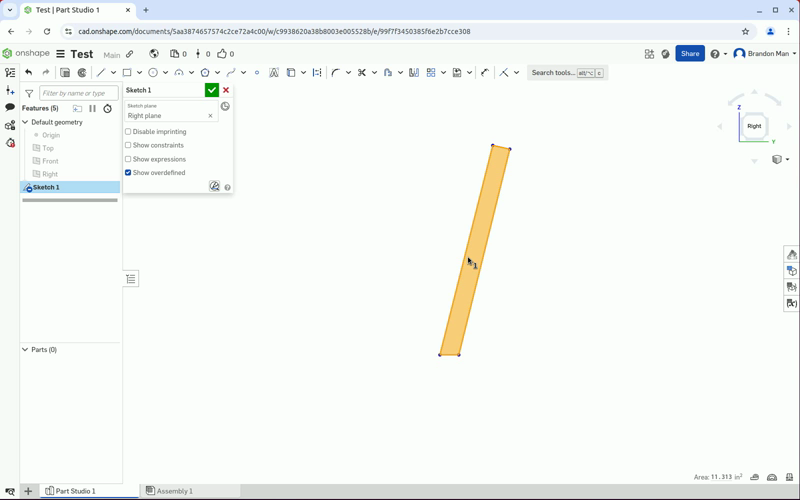
scroll(-6)
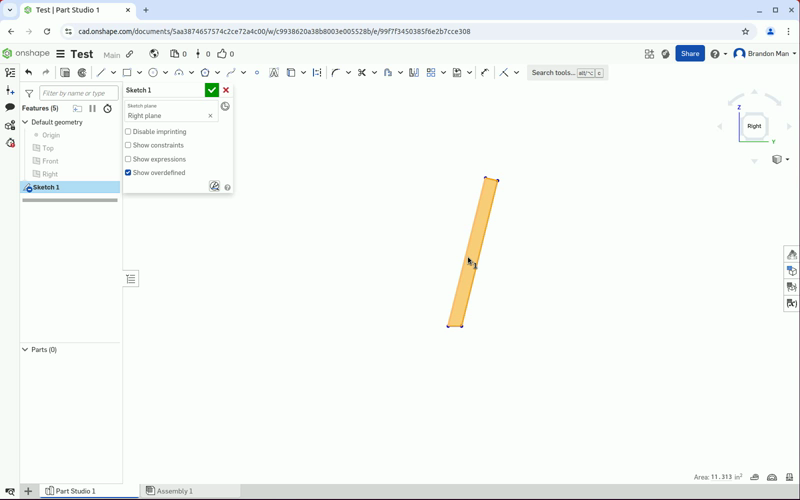
scroll(-6)
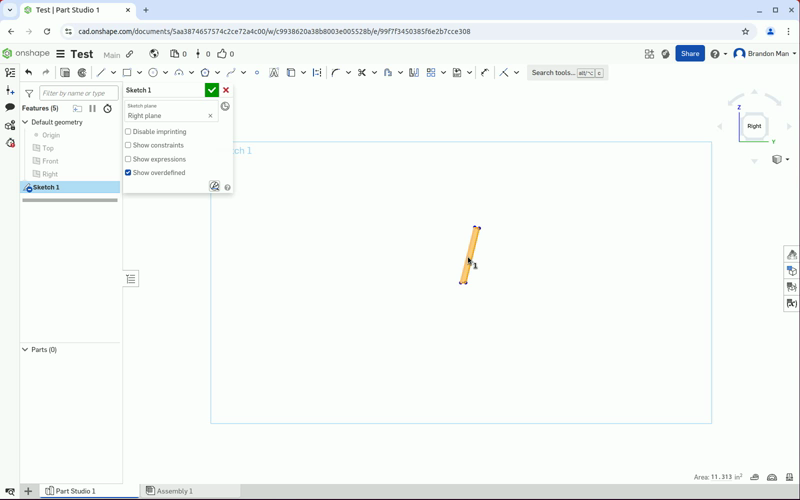
mouse_move(73, 352)
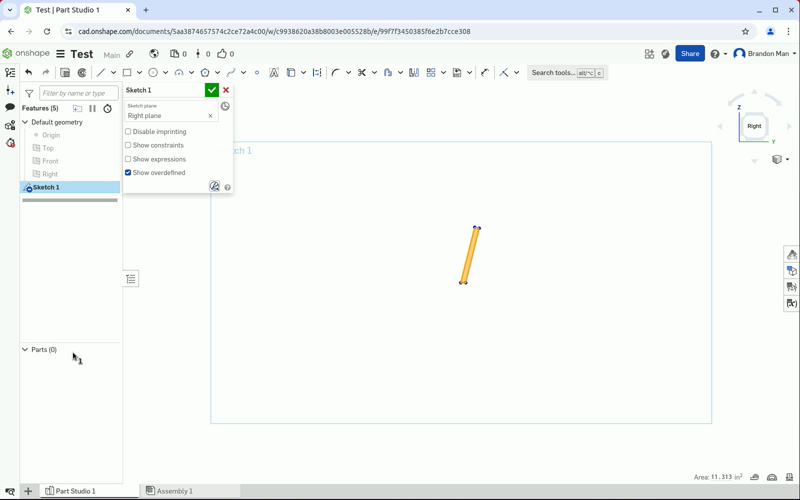
key(shift+y)
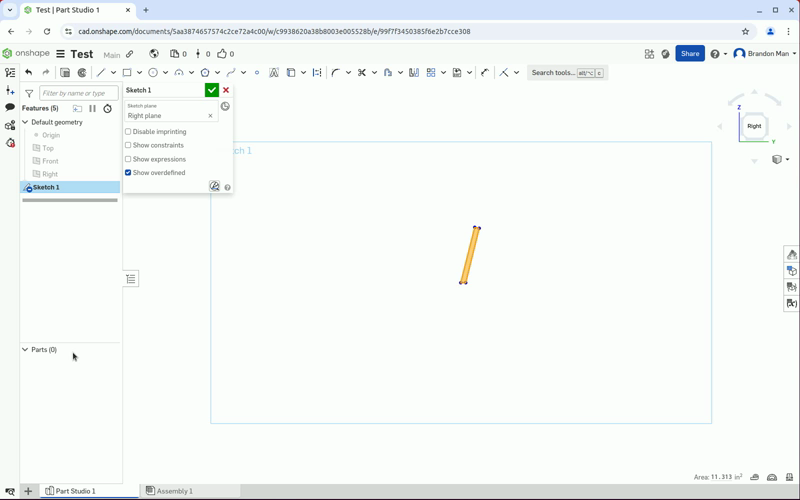
key(shift+e)
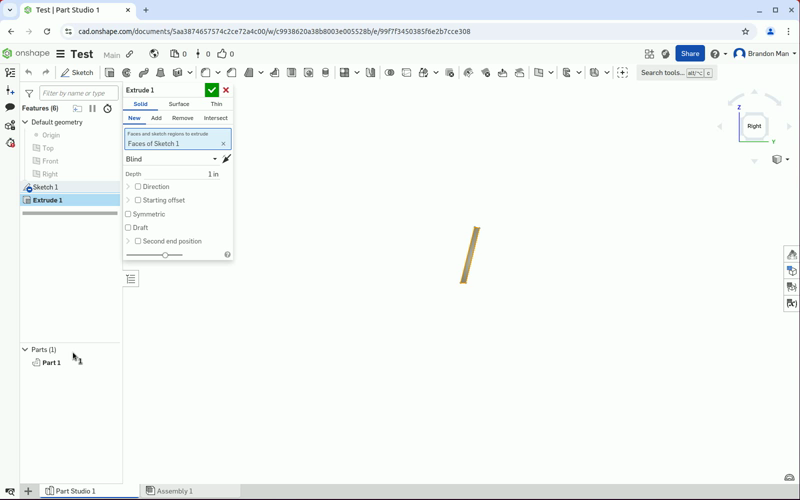
mouse_move(143, 106)
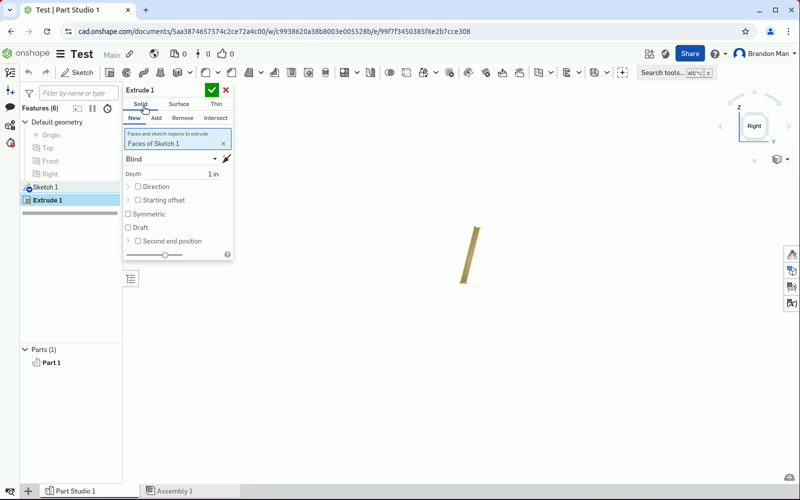
click(143, 106)
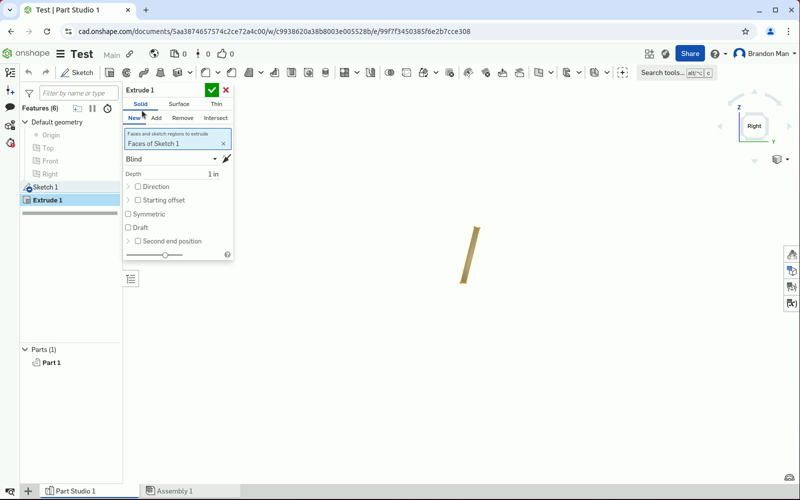
mouse_move(137, 120)
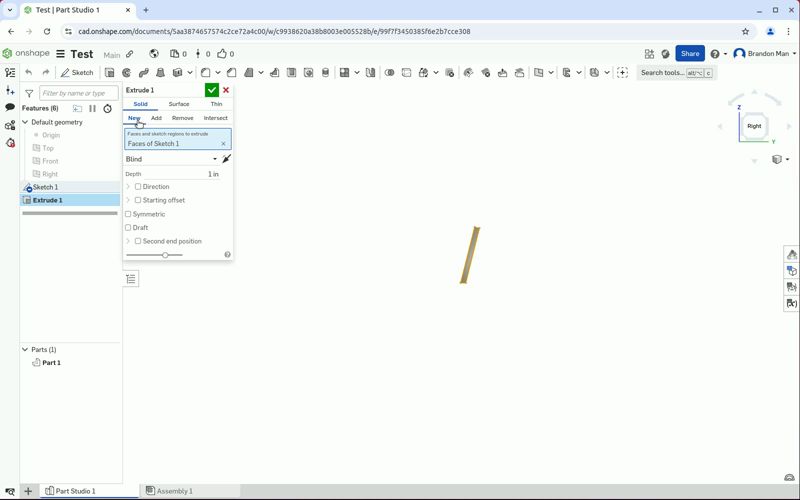
click(137, 120)
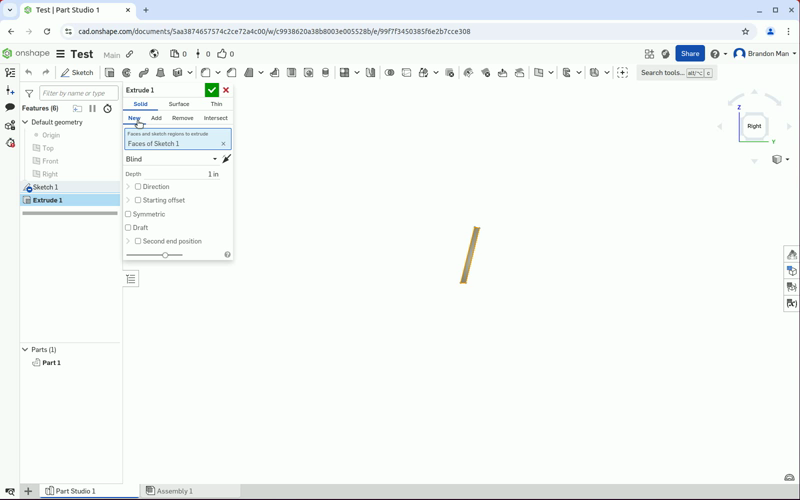
key(tab, 4)
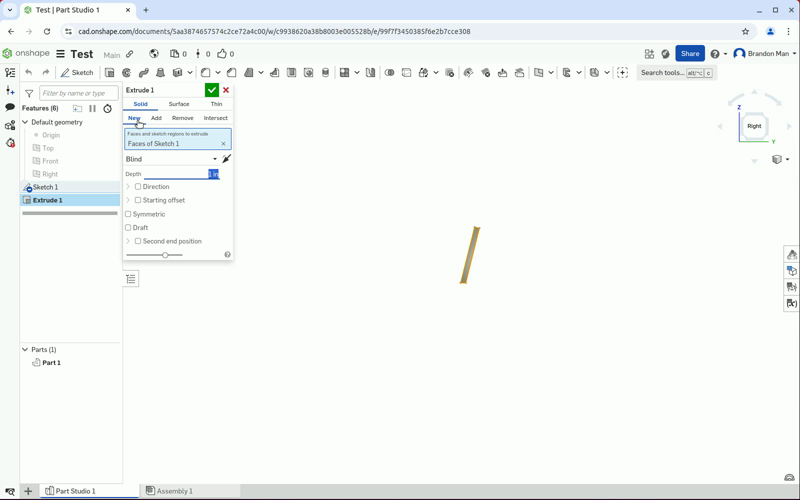
text(0.963)
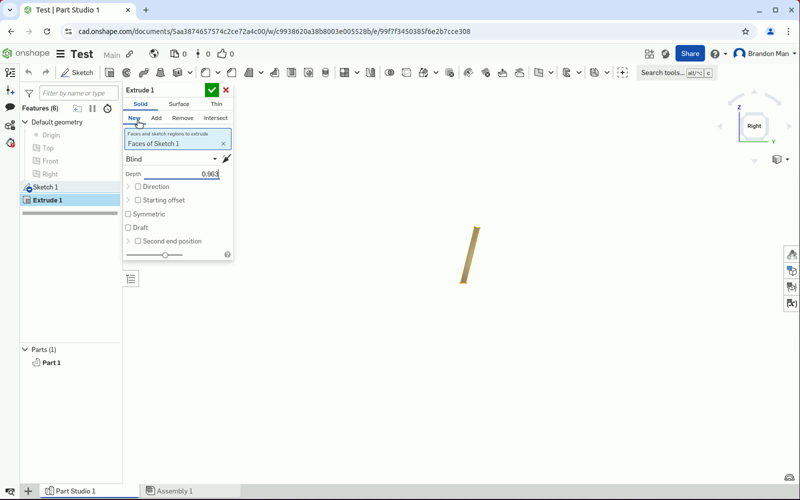
key(enter)
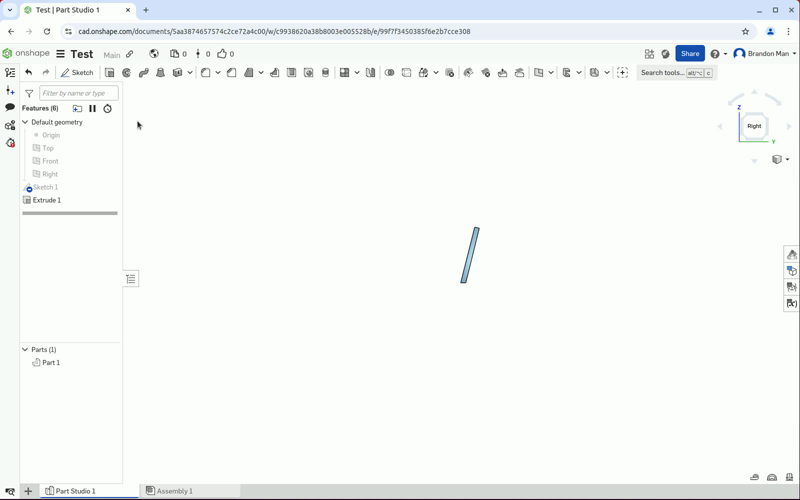
key(shift+h)
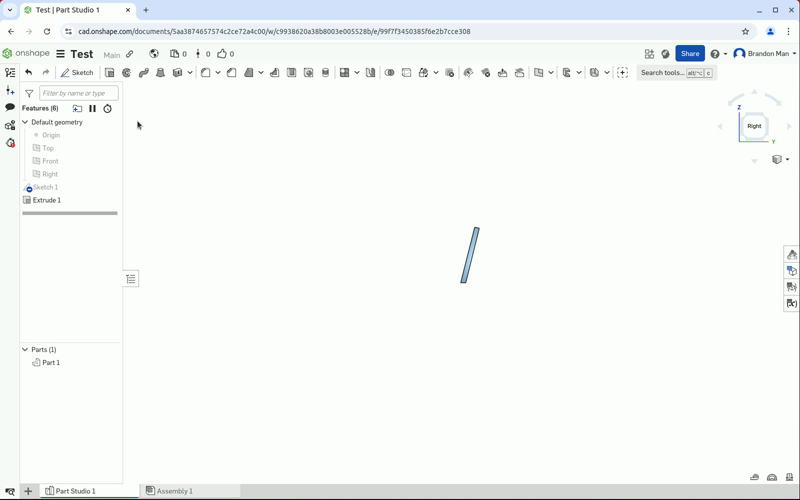
key(shift+h)
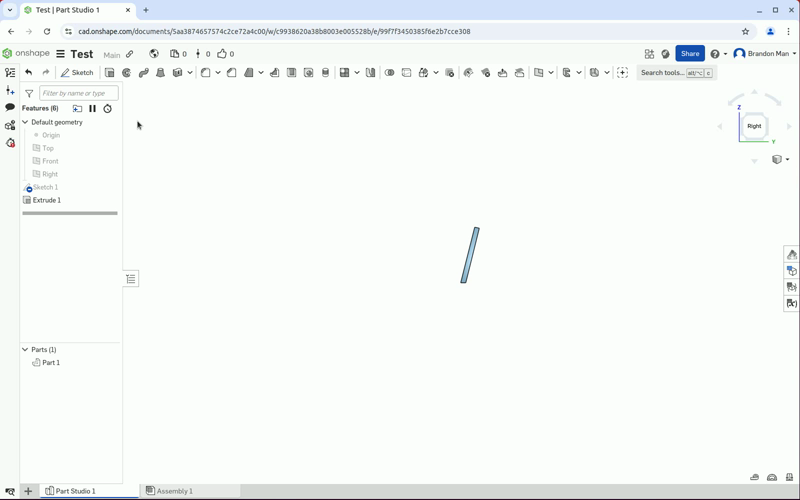
mouse_move(73, 189)
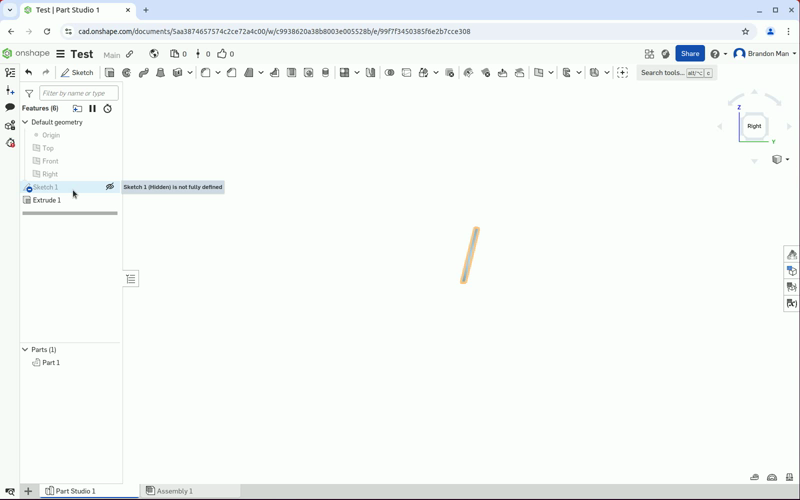
click(73, 189)
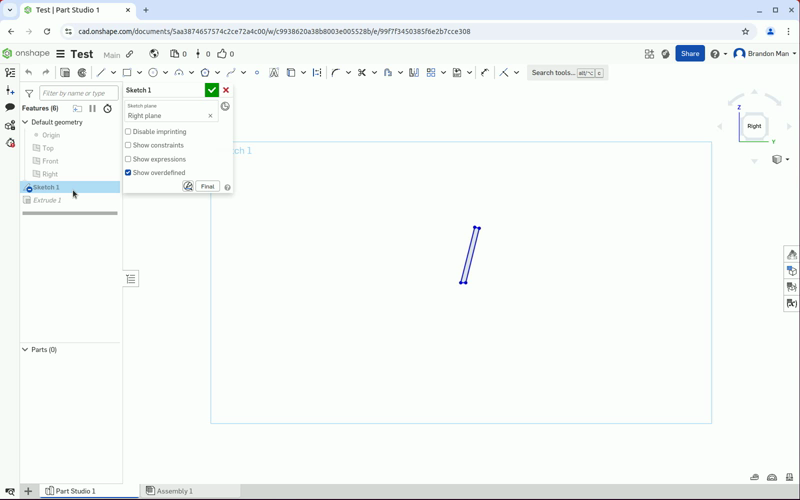
mouse_move(229, 92)
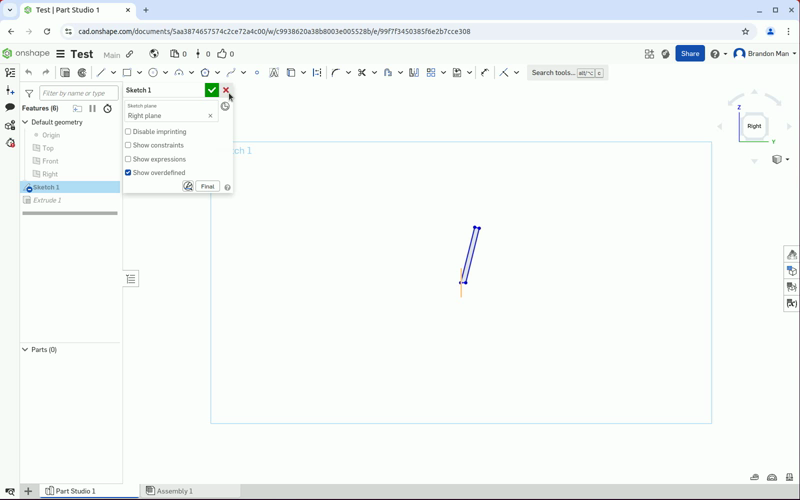
click(229, 92)
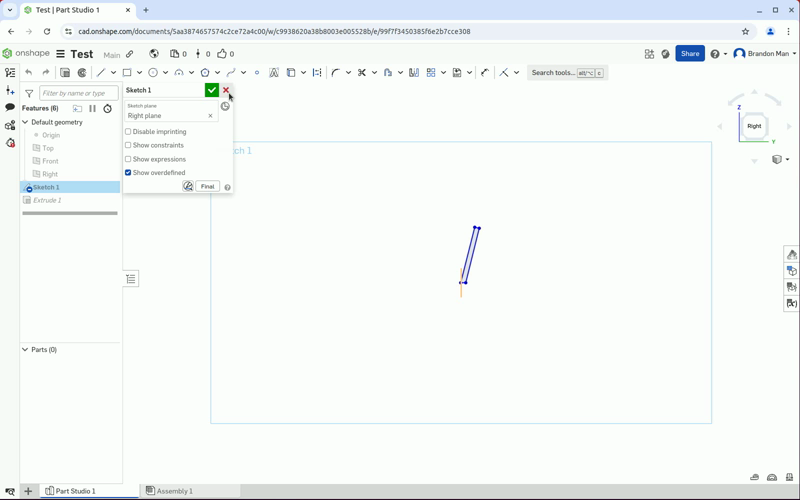
key(shift+s)
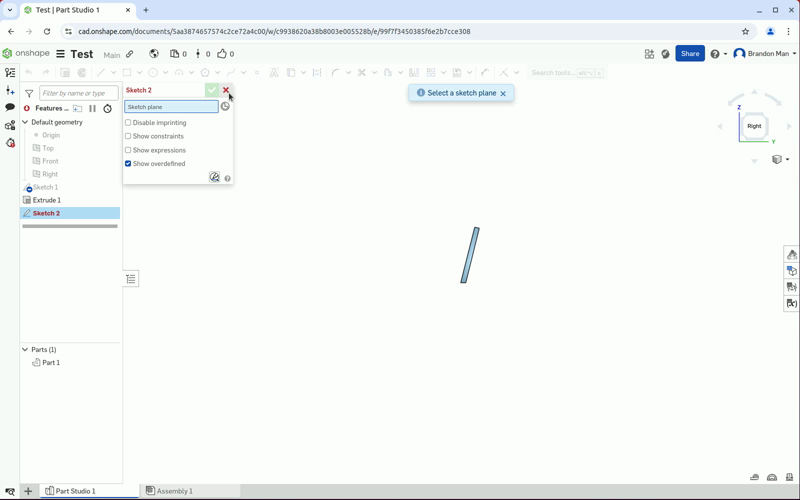
mouse_move(73, 176)
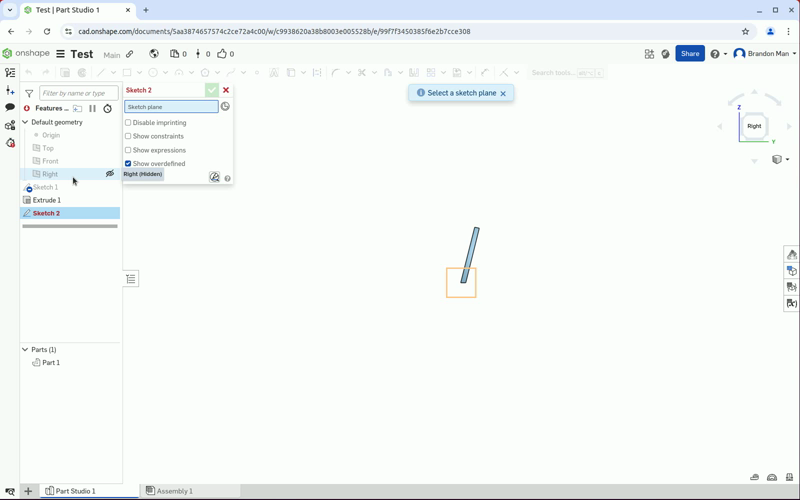
click(73, 176)
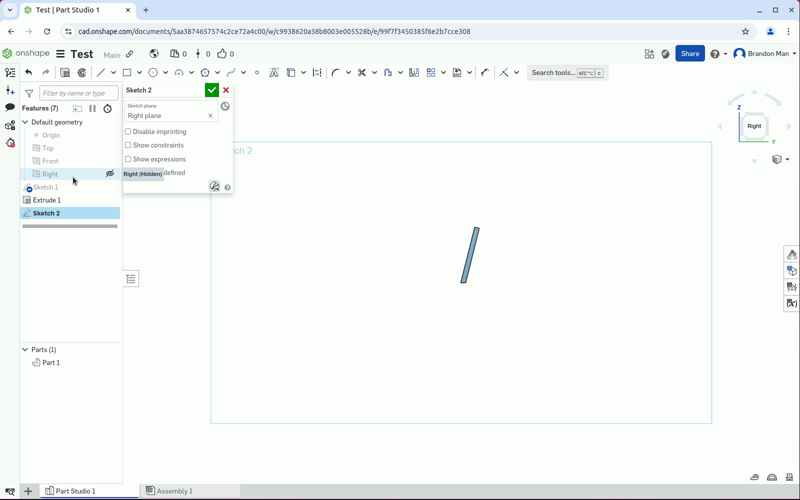
mouse_move(73, 352)
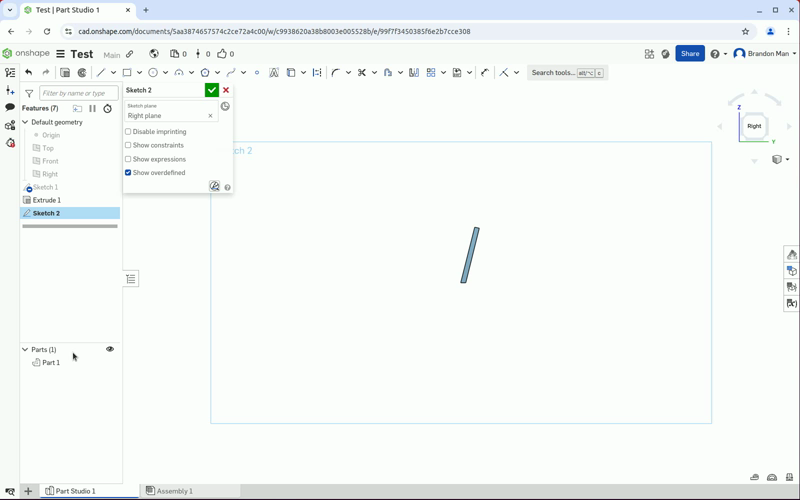
key(y)
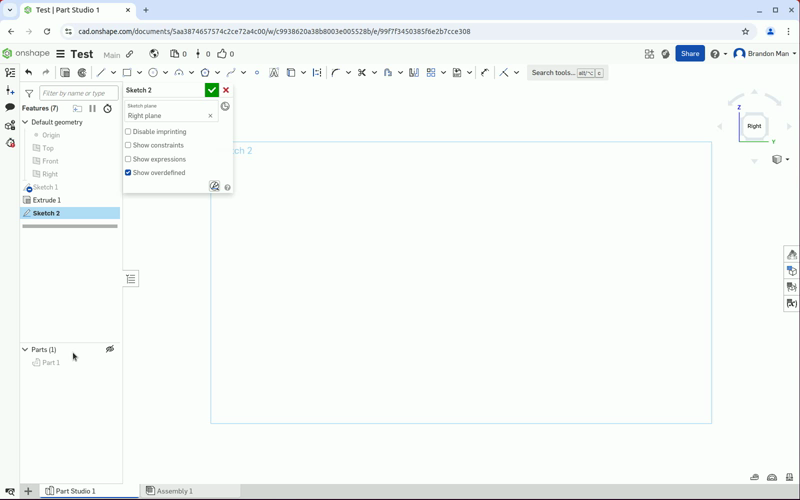
key(l)
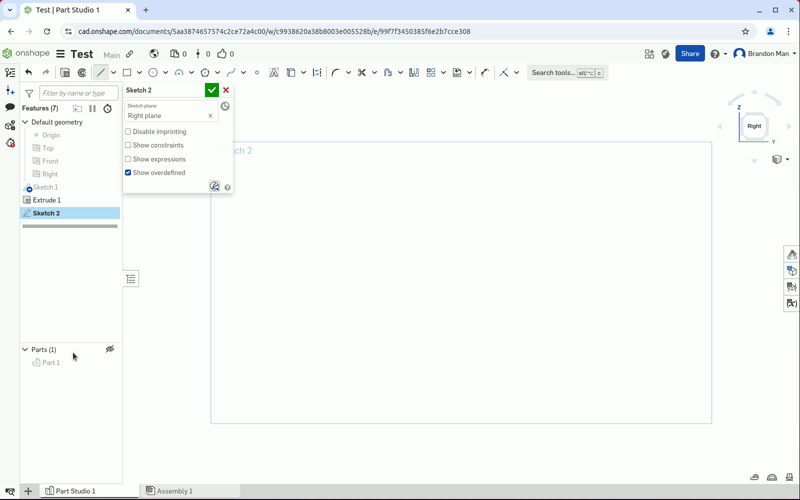
key_down(shift)
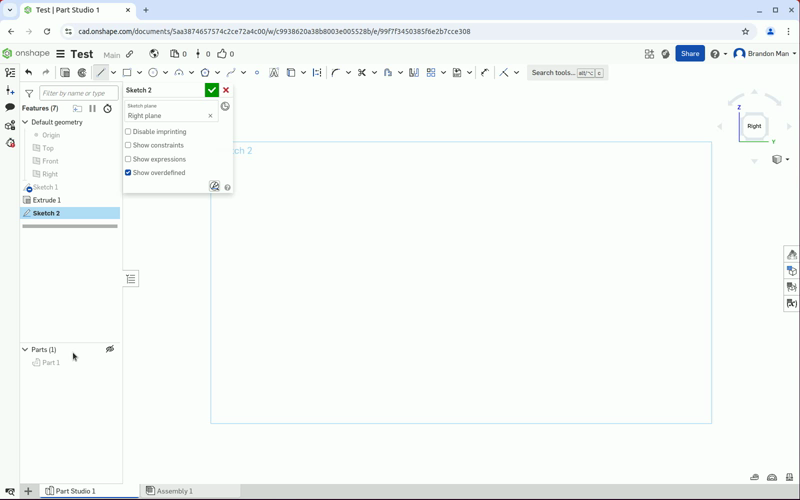
mouse_move(472, 227)
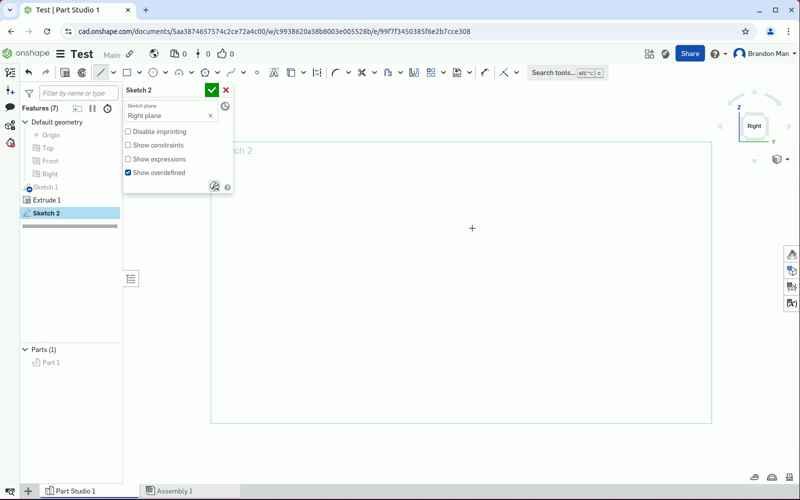
click(472, 227)
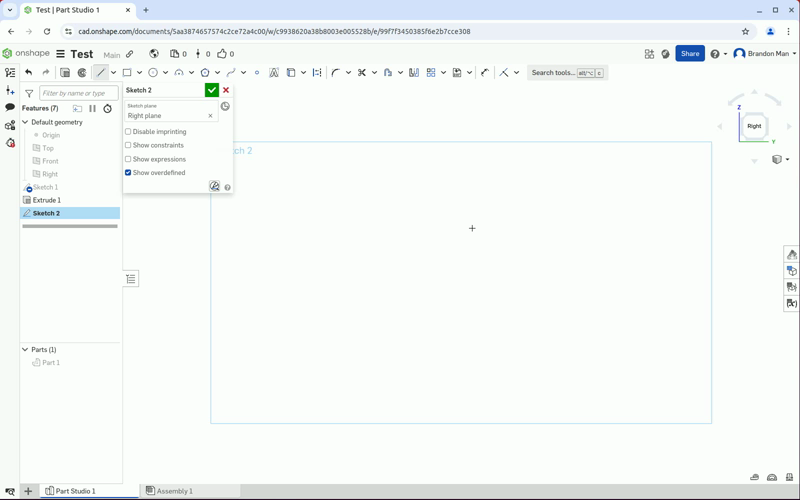
key_up(shift)
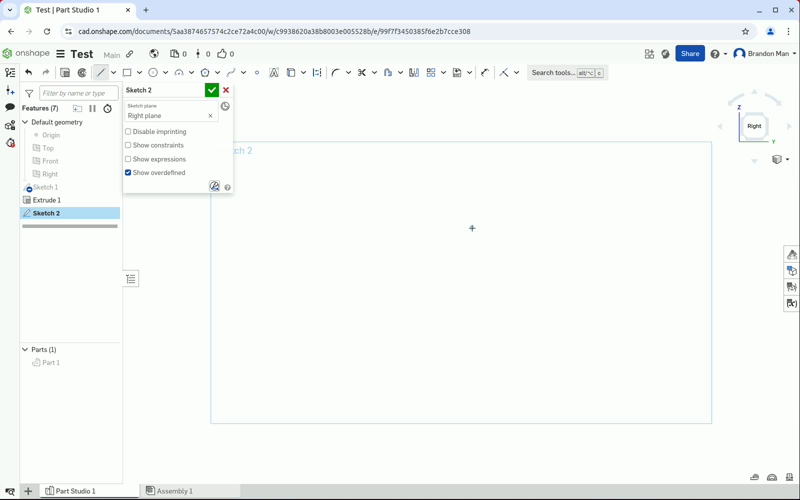
key_down(shift)
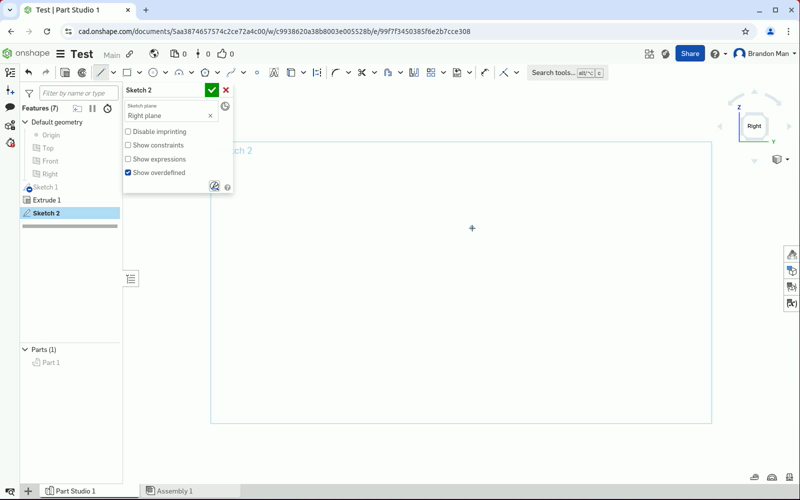
mouse_move(502, 227)
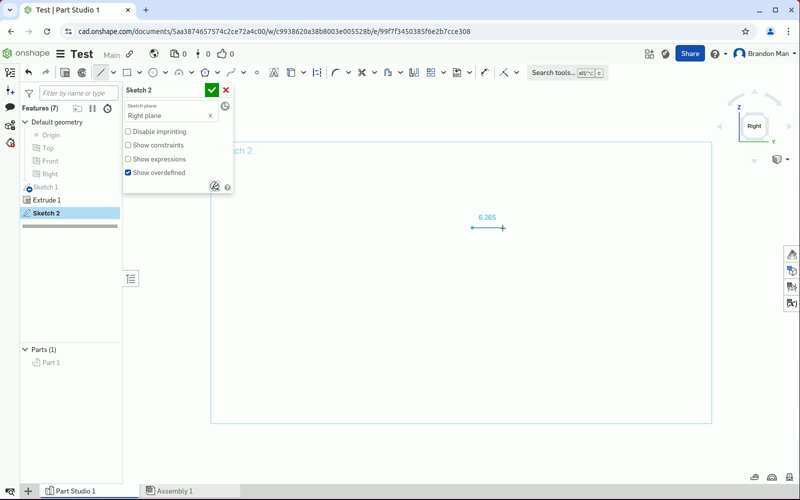
mouse_move(480, 229)
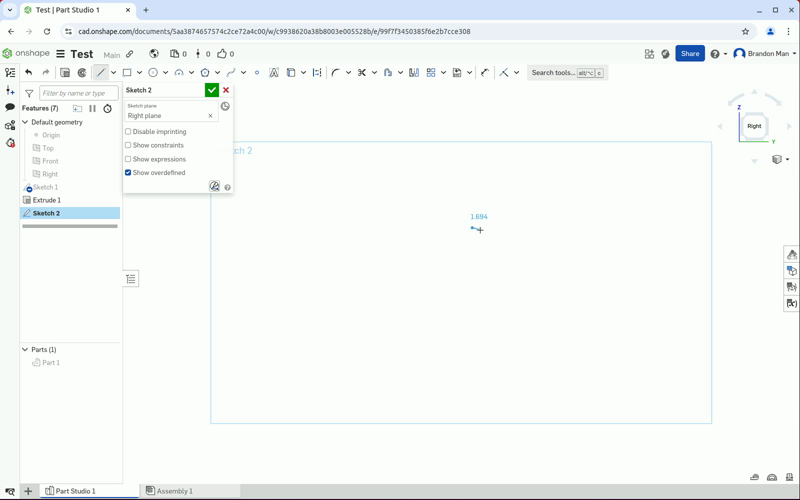
click(480, 229)
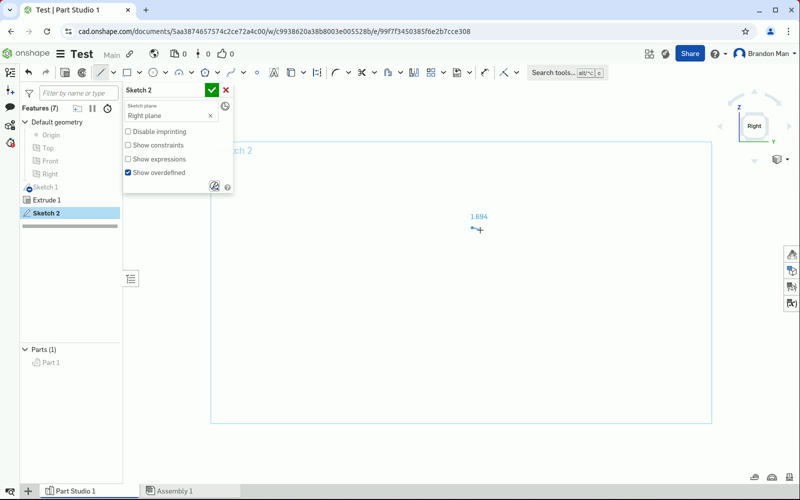
key_up(shift)
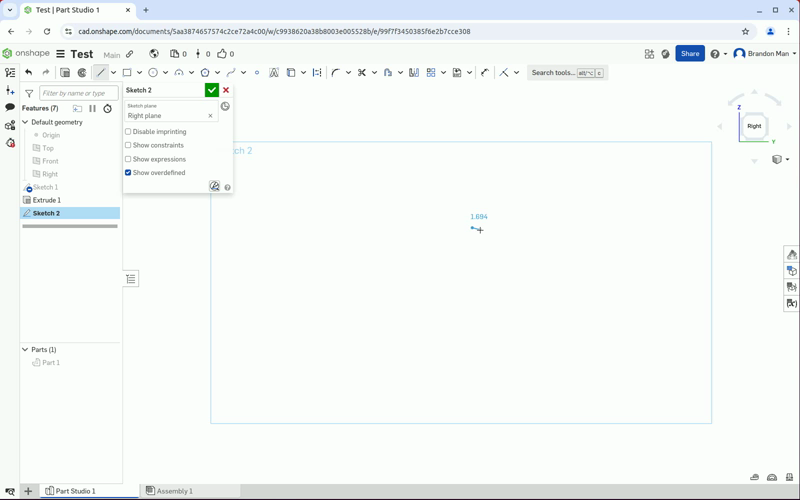
key_down(shift)
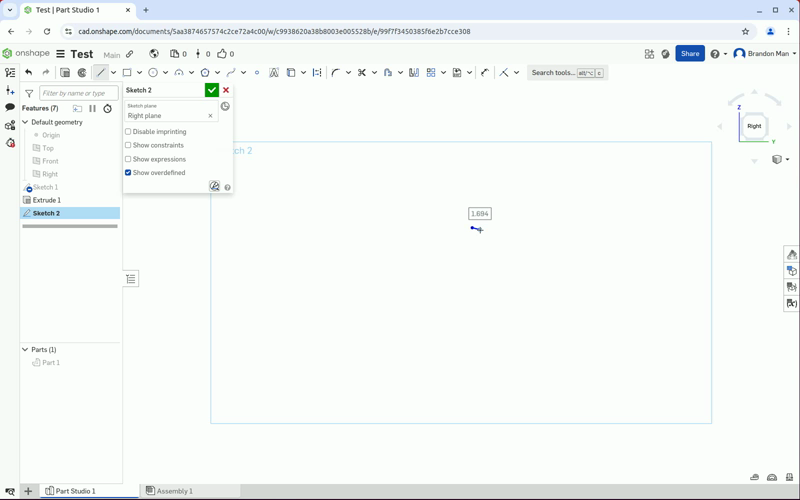
mouse_move(510, 229)
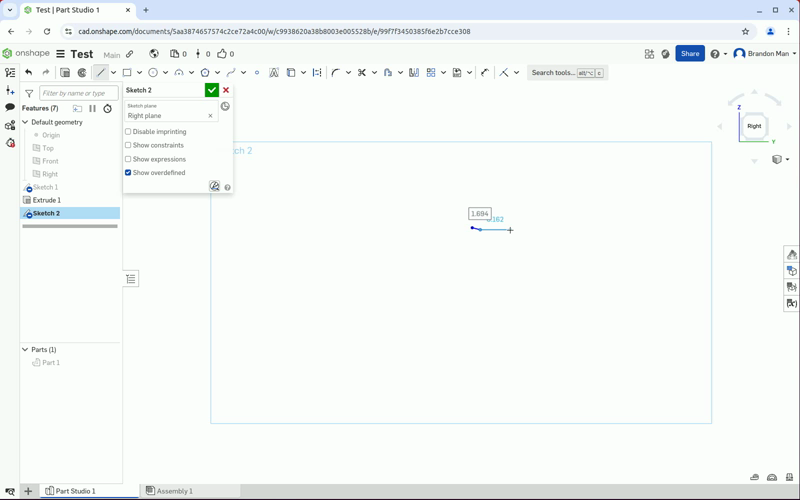
mouse_move(481, 222)
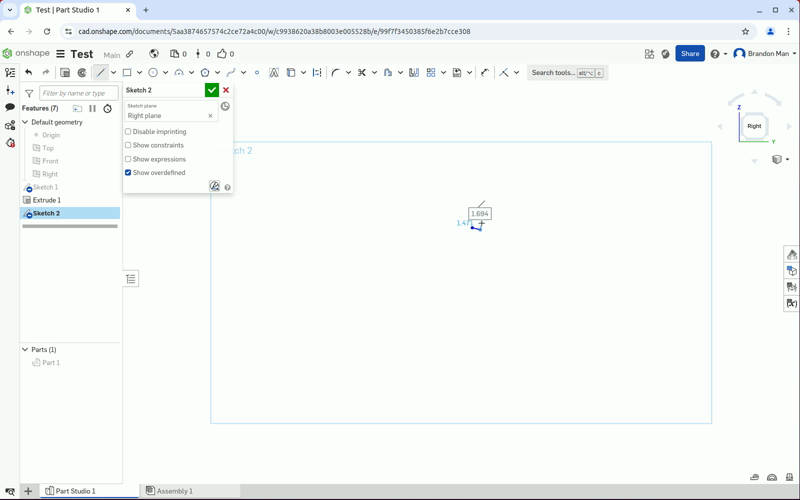
scroll(6)
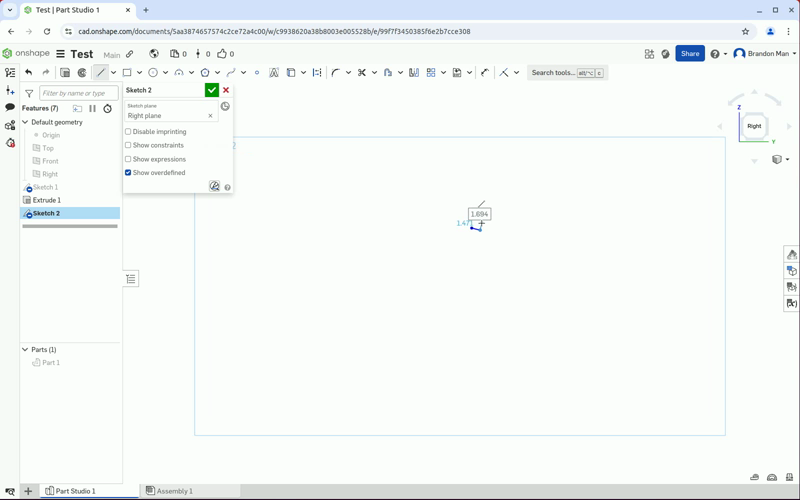
scroll(6)
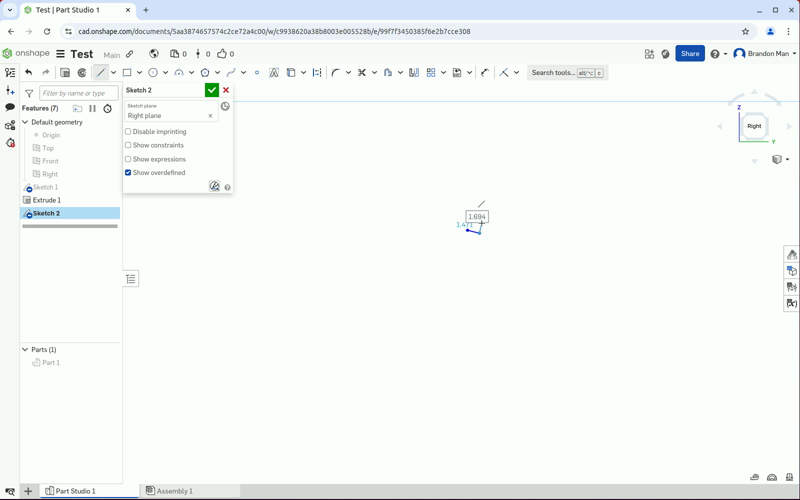
scroll(6)
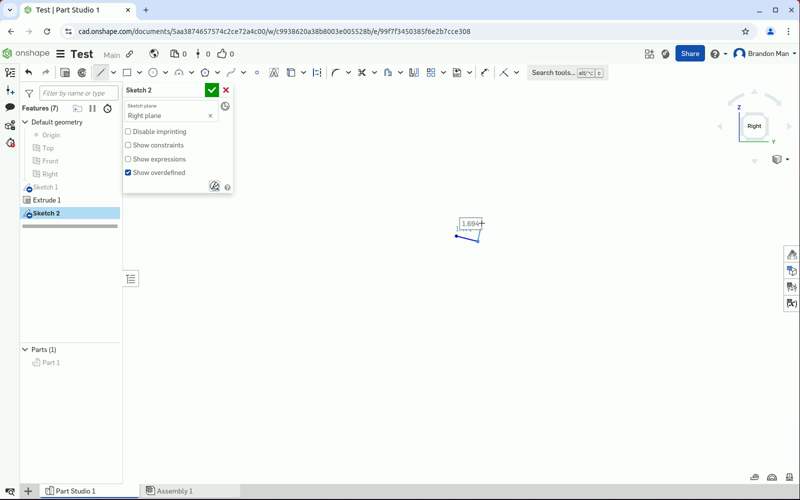
scroll(6)
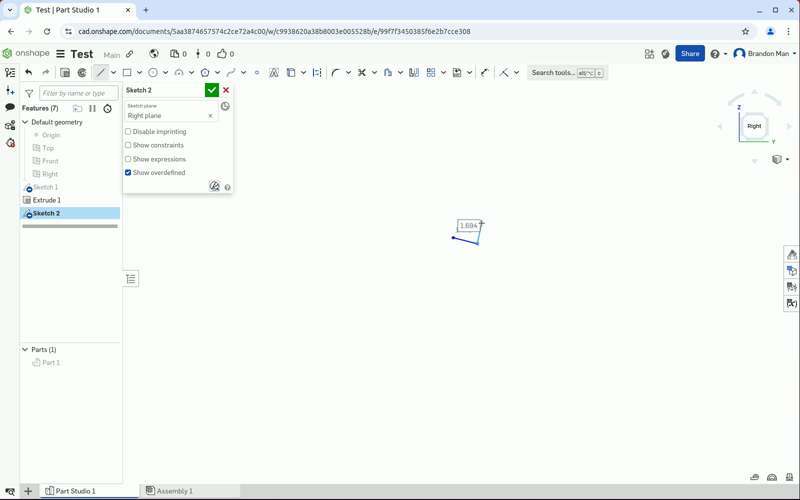
scroll(6)
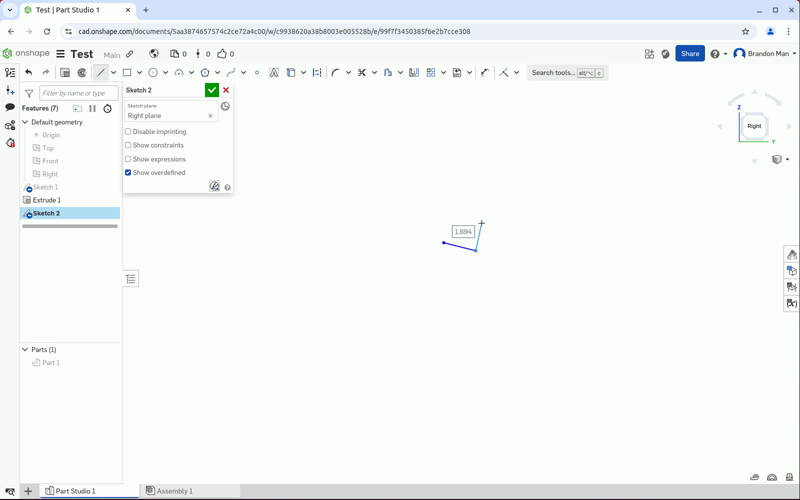
scroll(6)
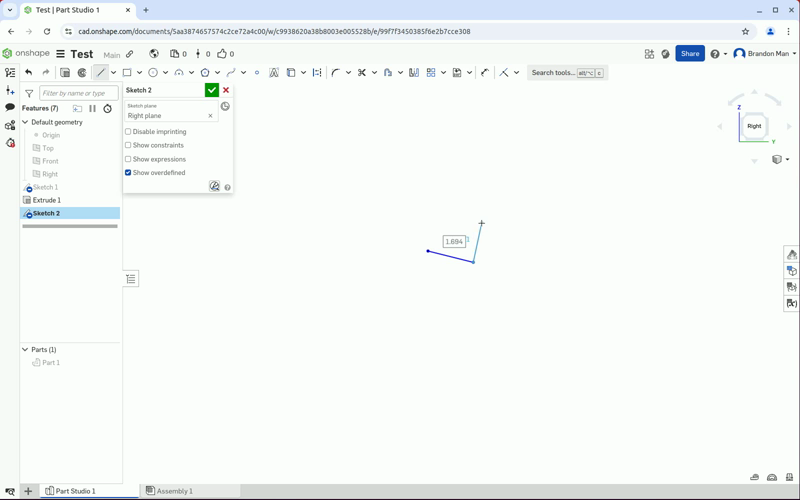
scroll(6)
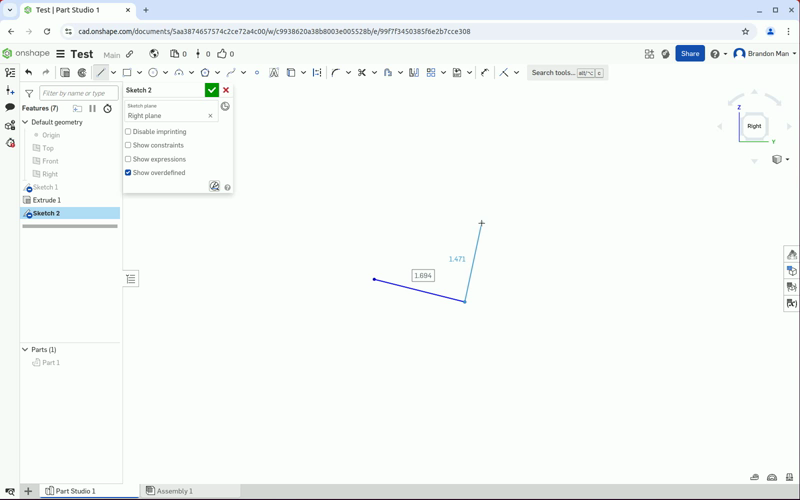
click(481, 222)
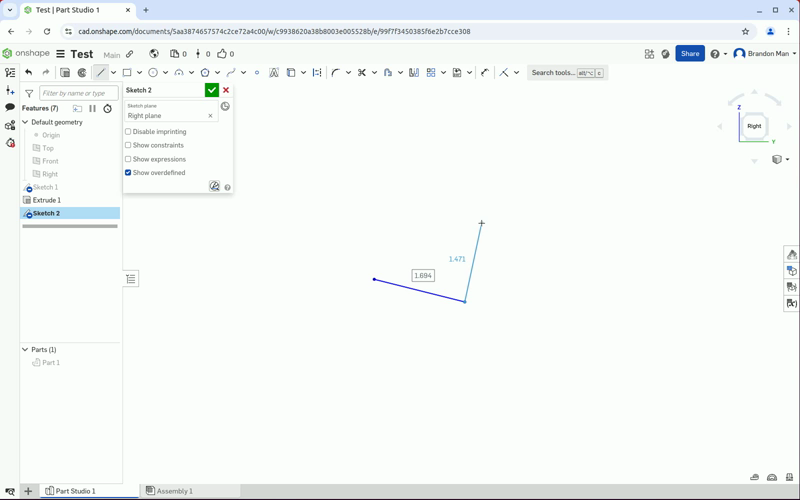
scroll(-6)
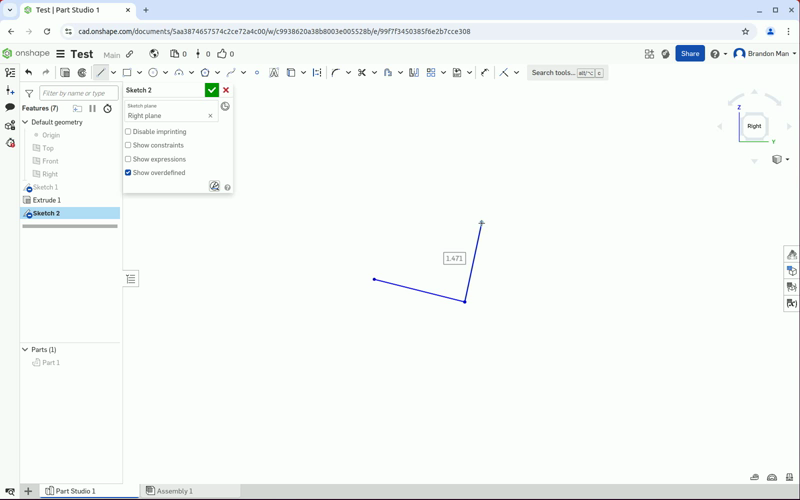
scroll(-6)
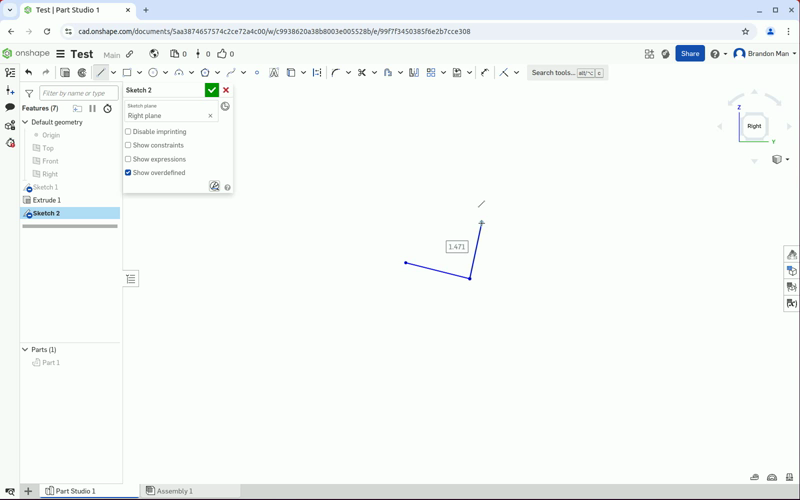
scroll(-6)
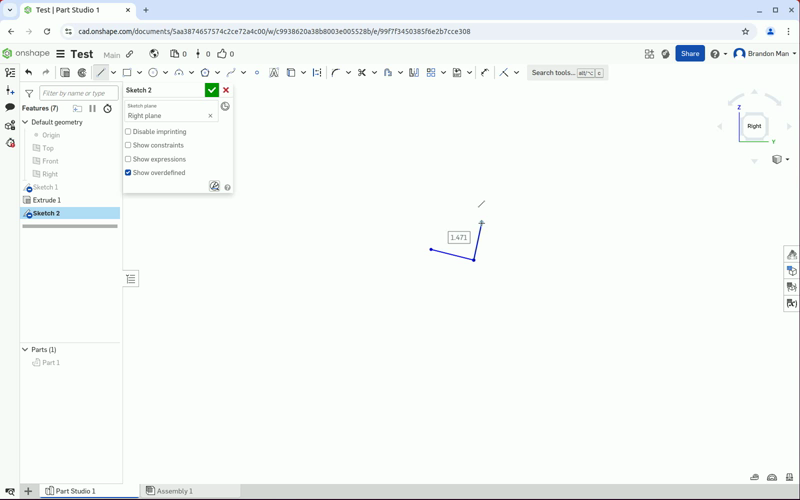
scroll(-6)
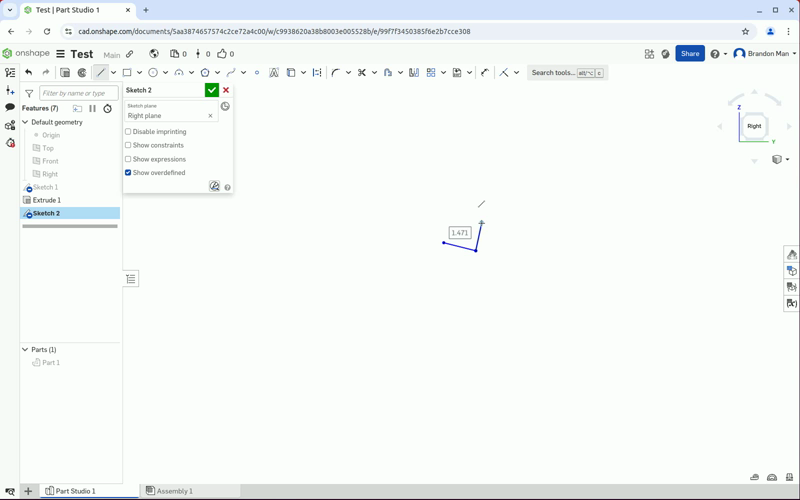
scroll(-6)
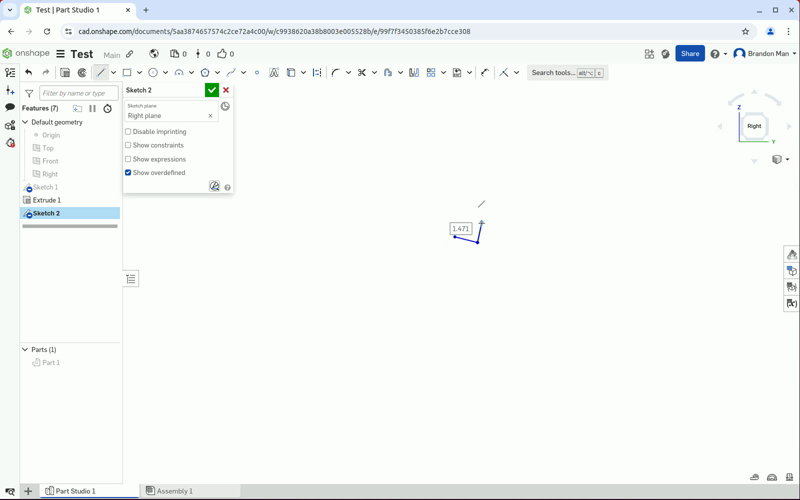
scroll(-6)
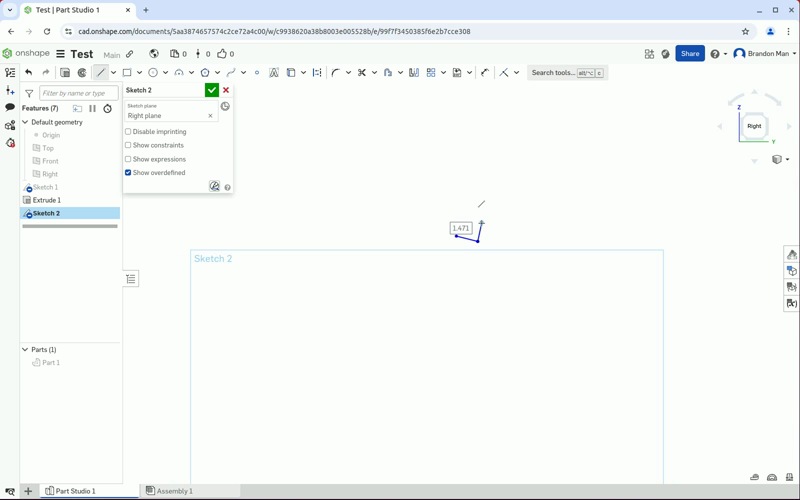
scroll(-6)
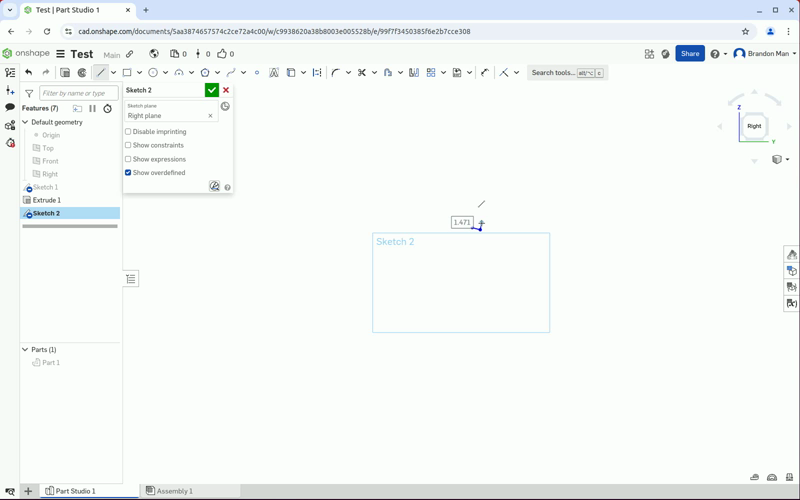
key_up(shift)
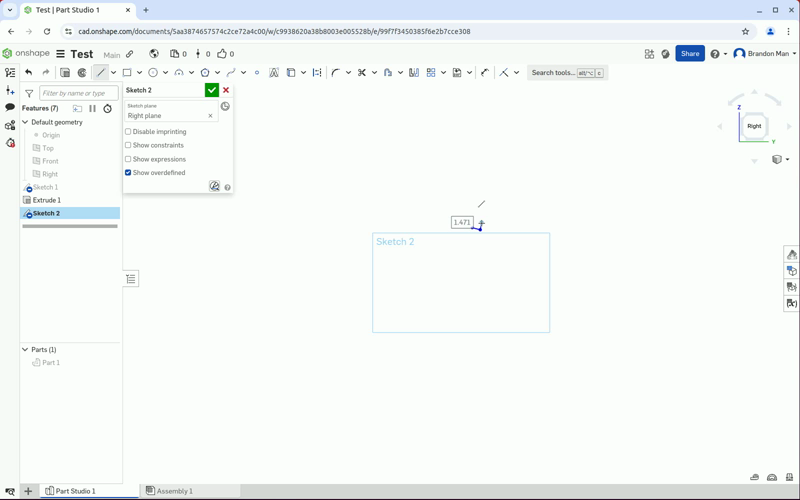
key_down(shift)
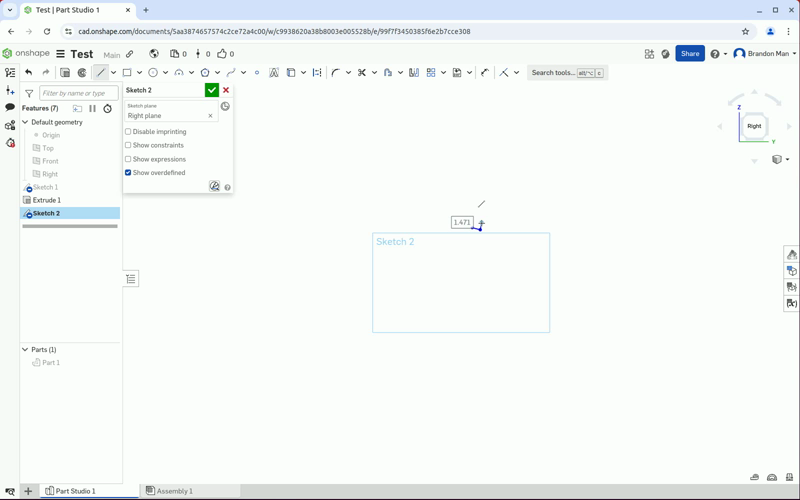
mouse_move(511, 222)
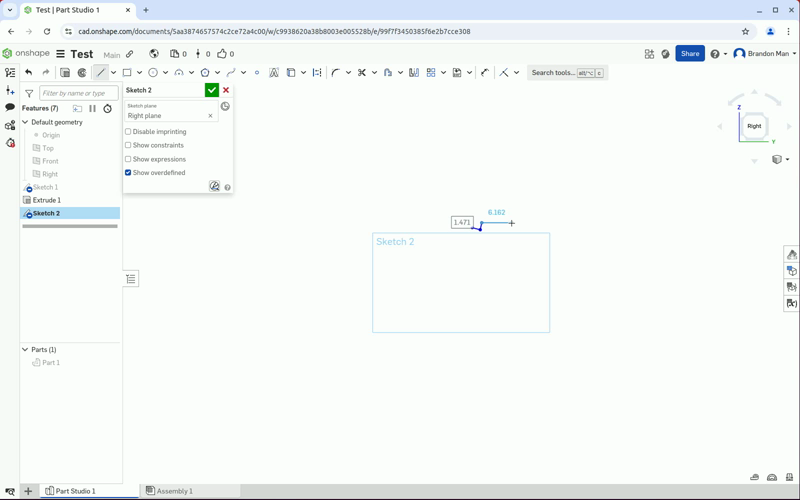
mouse_move(474, 220)
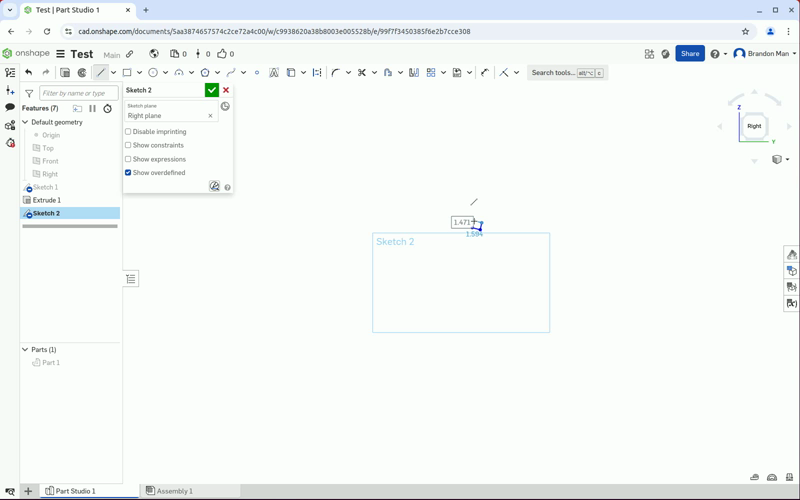
click(474, 220)
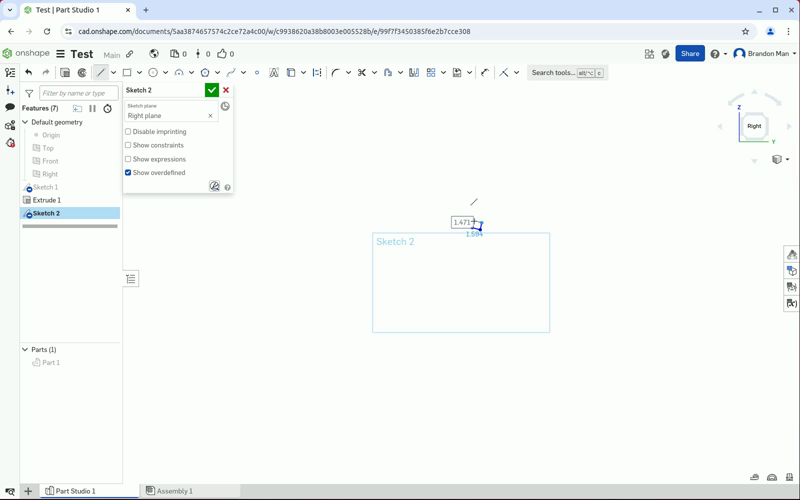
key_up(shift)
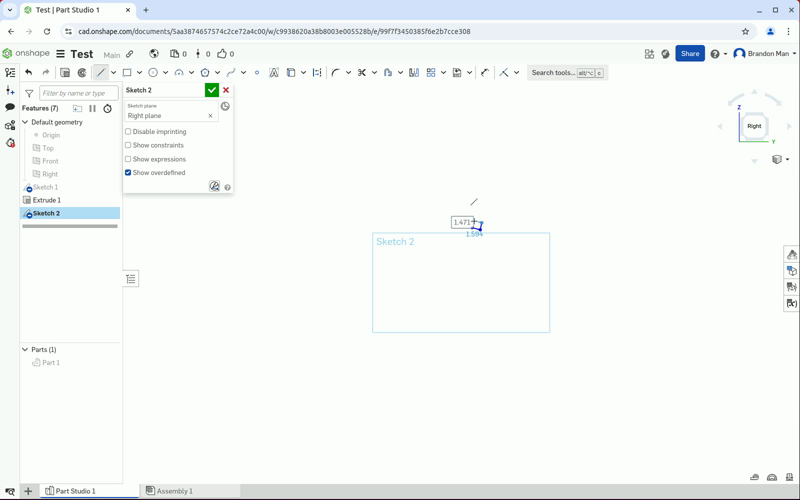
mouse_move(504, 220)
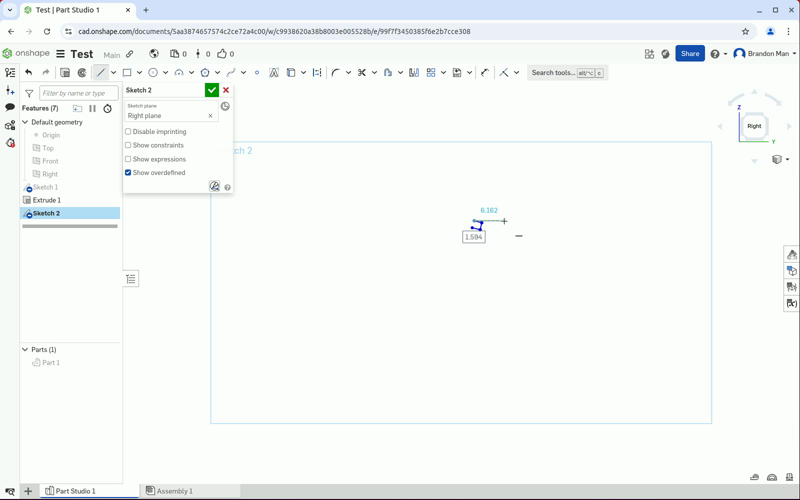
key_down(shift)
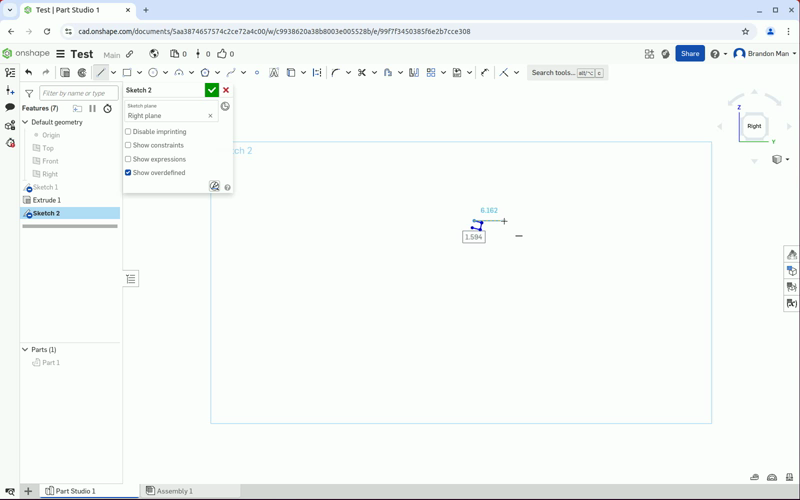
mouse_move(472, 227)
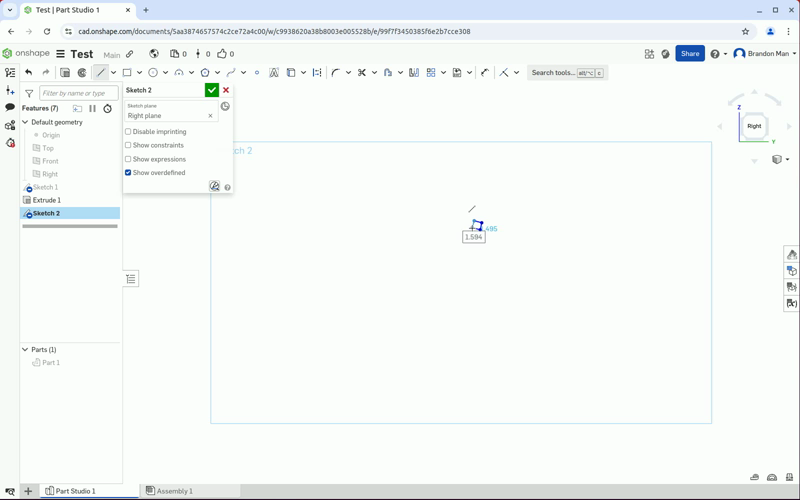
scroll(6)
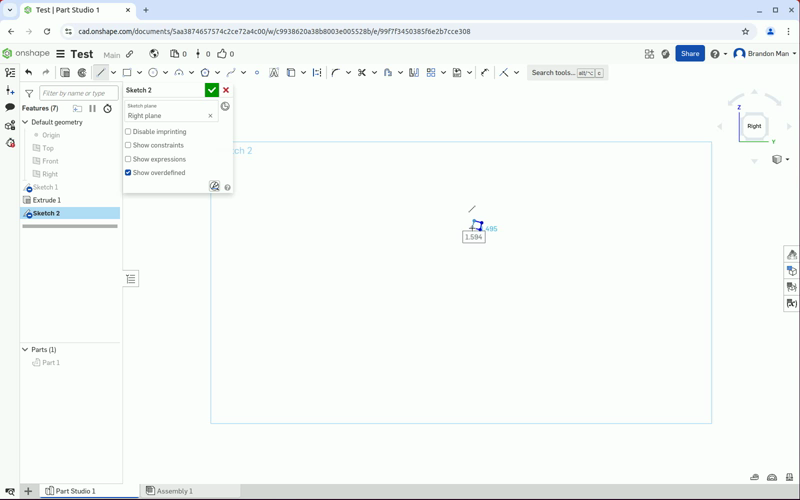
scroll(6)
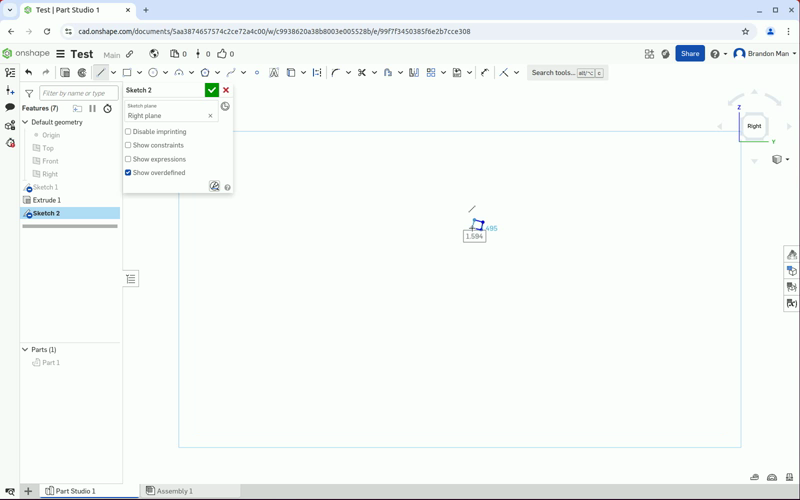
scroll(6)
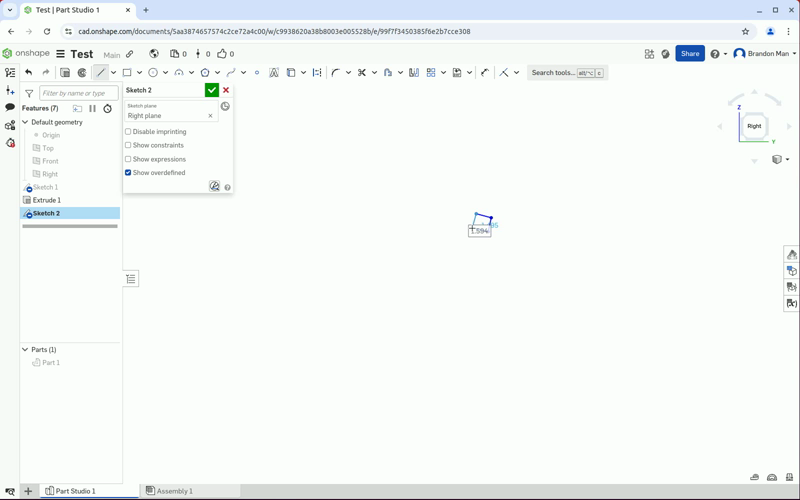
scroll(6)
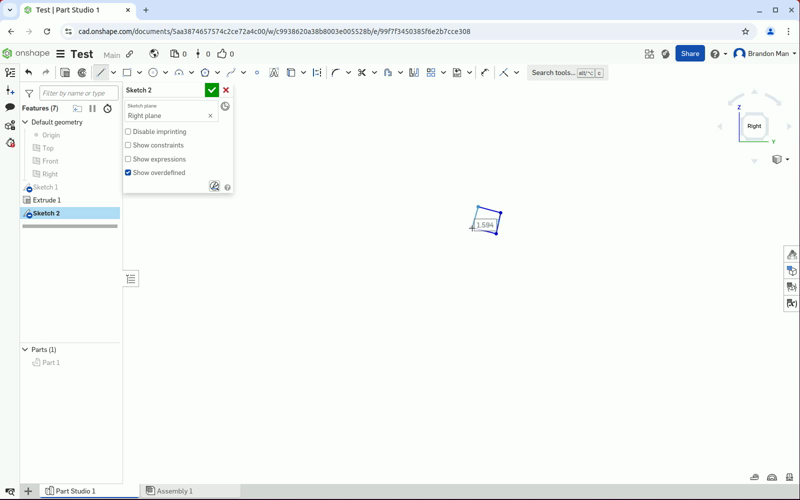
scroll(6)
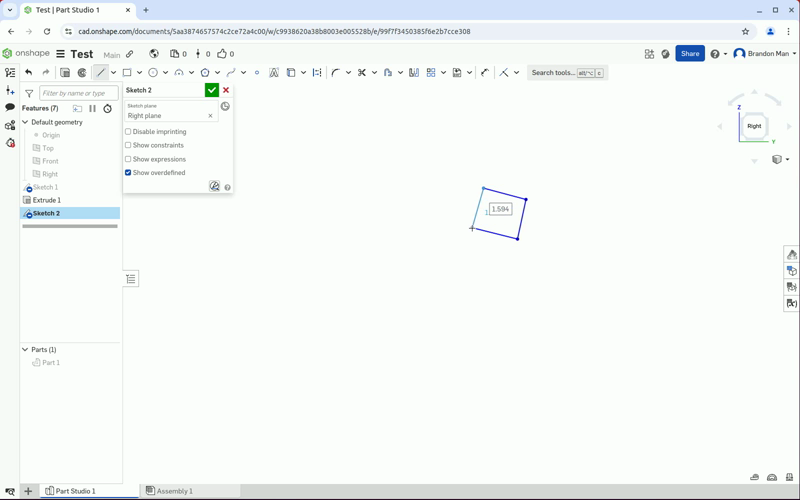
scroll(6)
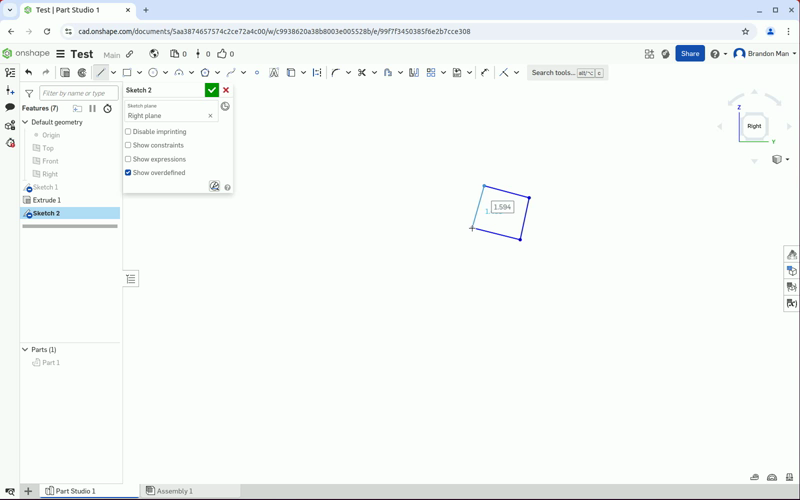
scroll(6)
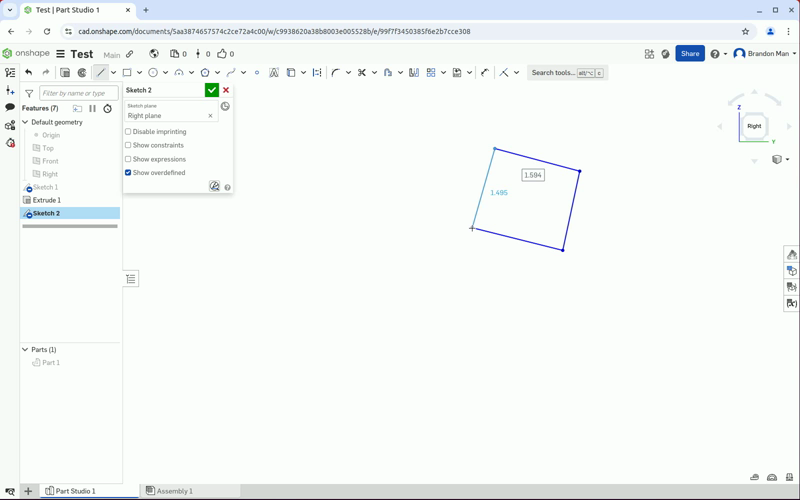
key_up(shift)
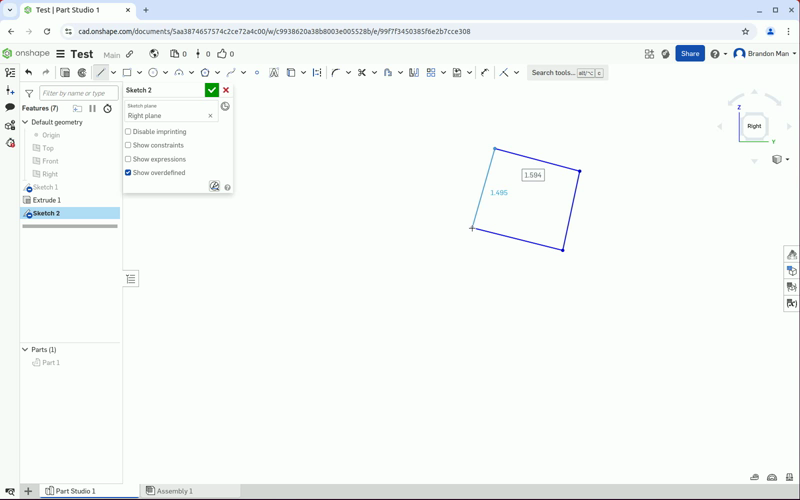
click(472, 227)
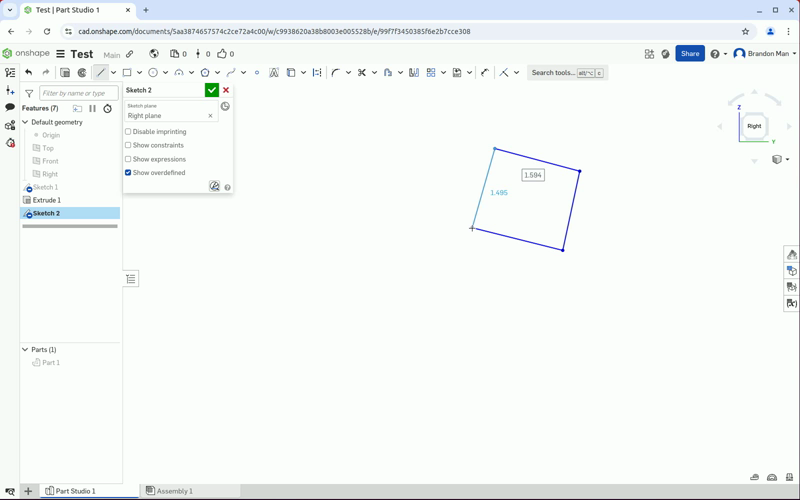
scroll(-6)
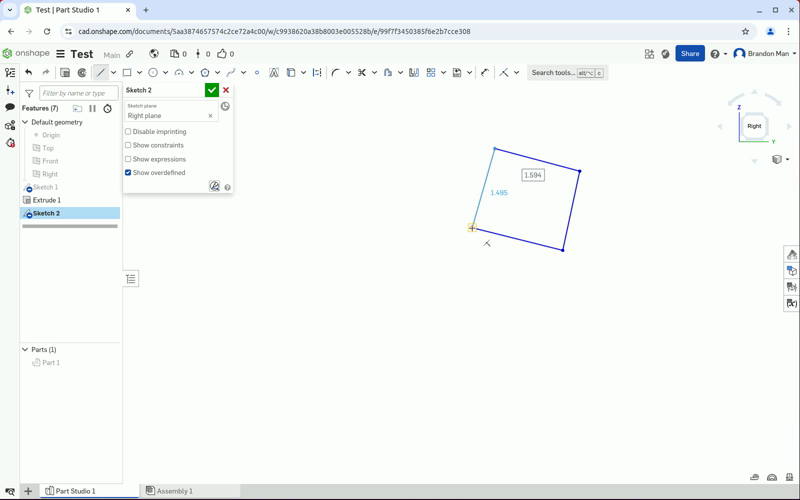
scroll(-6)
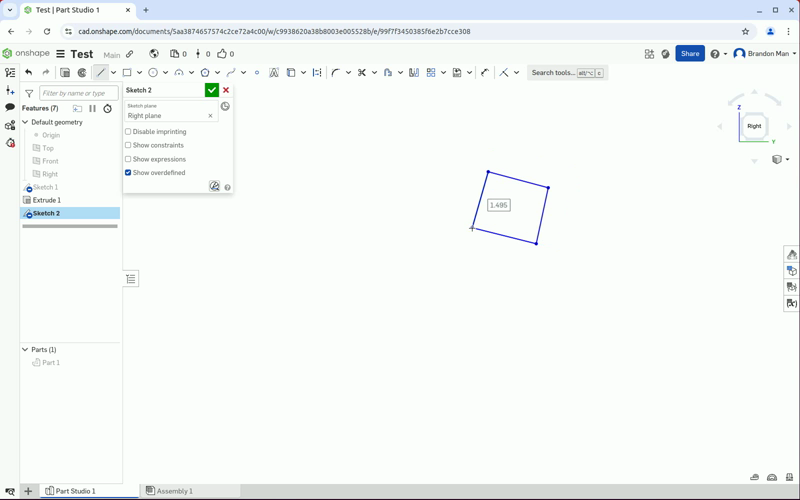
scroll(-6)
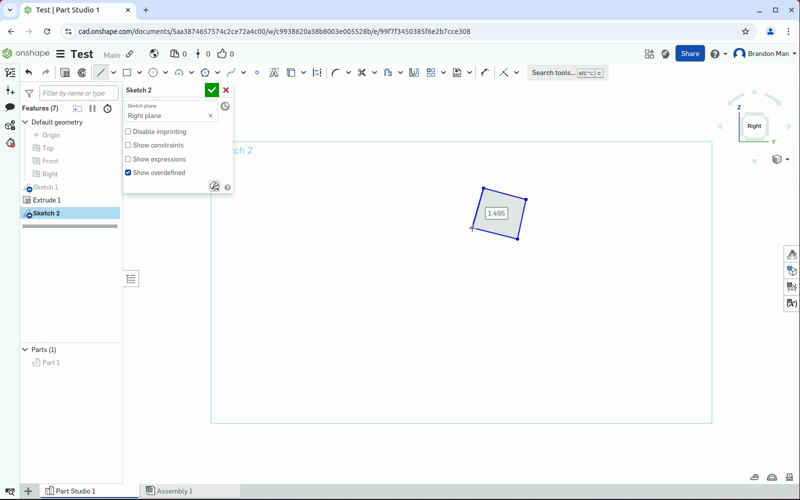
scroll(-6)
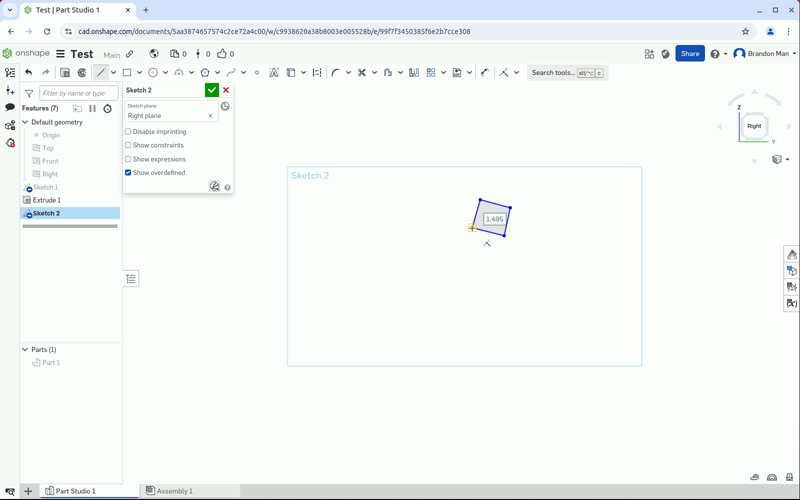
scroll(-6)
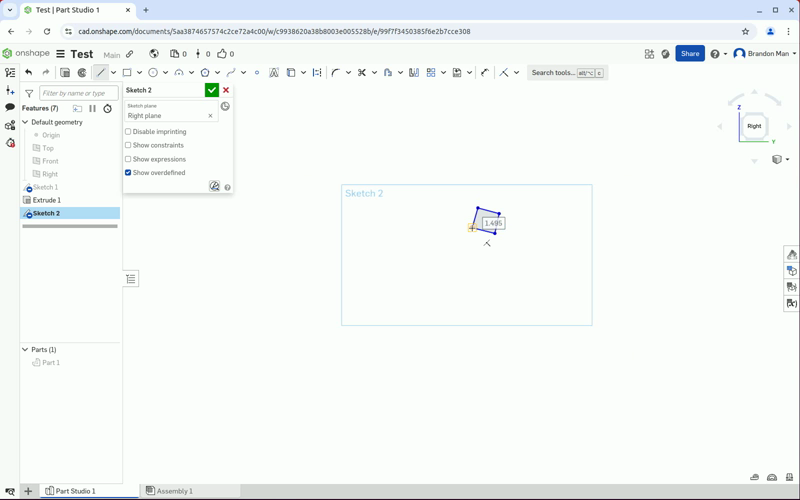
scroll(-6)
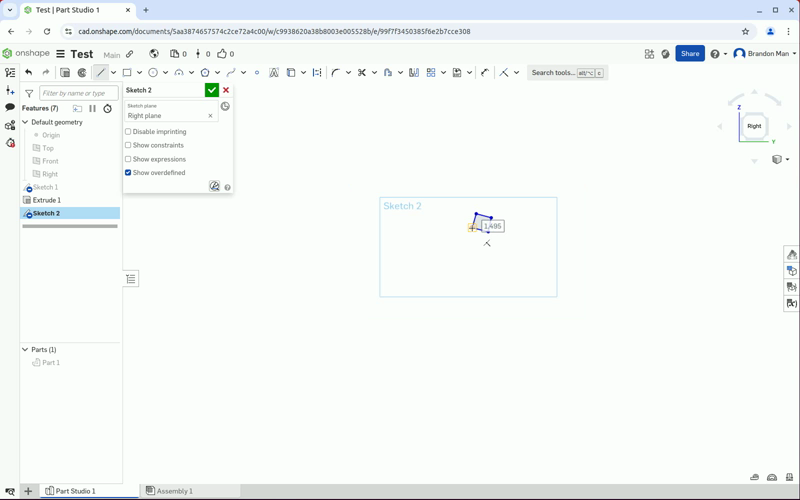
scroll(-6)
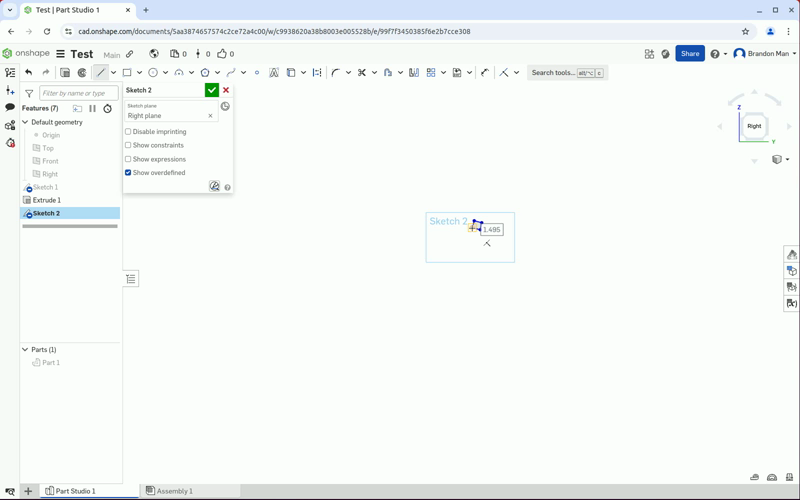
key(esc)
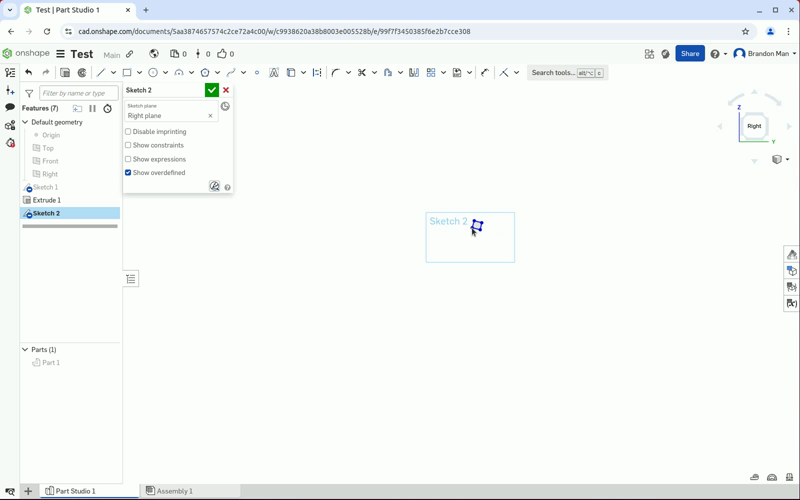
mouse_move(477, 222)
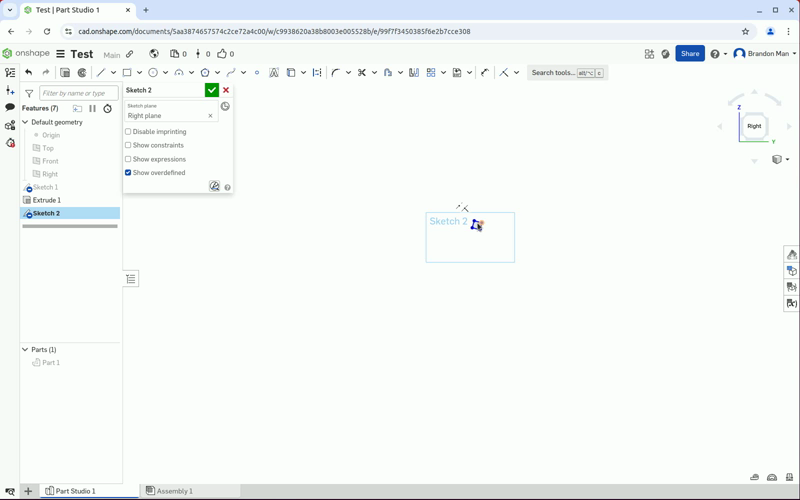
scroll(6)
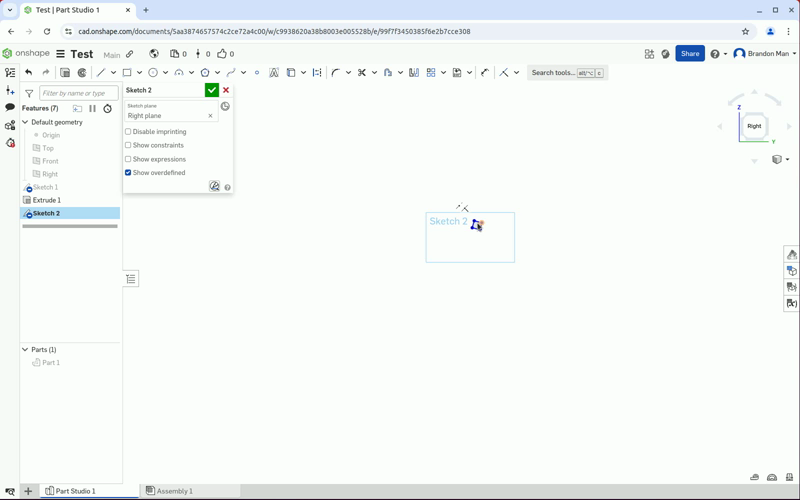
scroll(6)
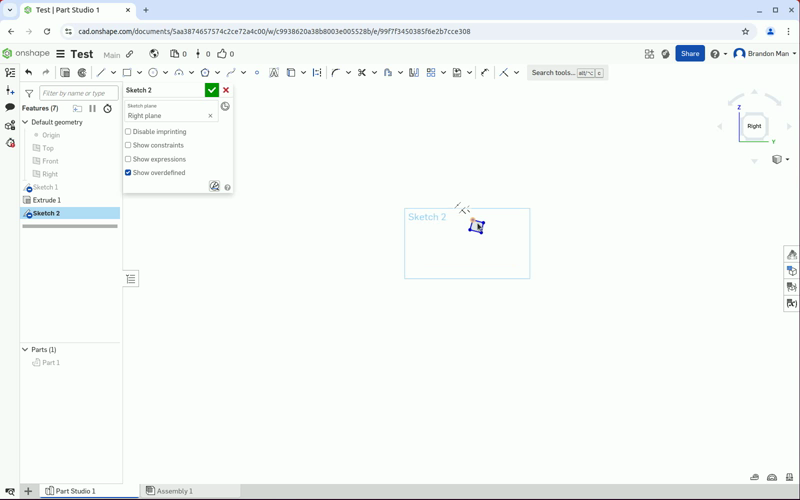
scroll(6)
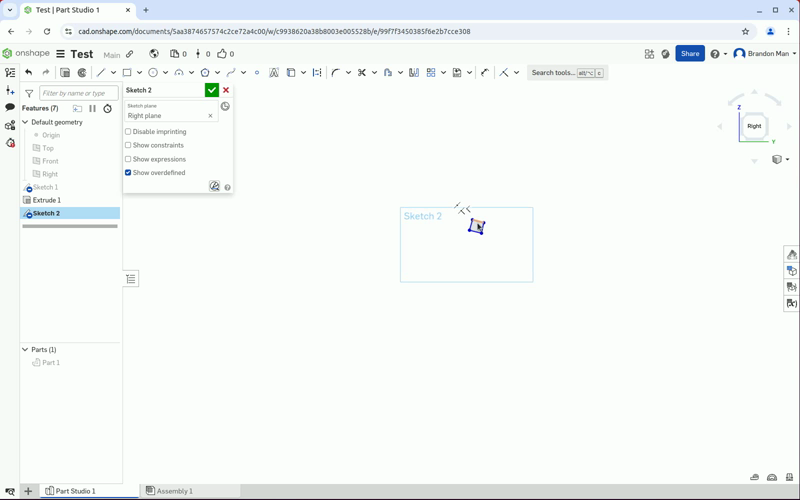
scroll(6)
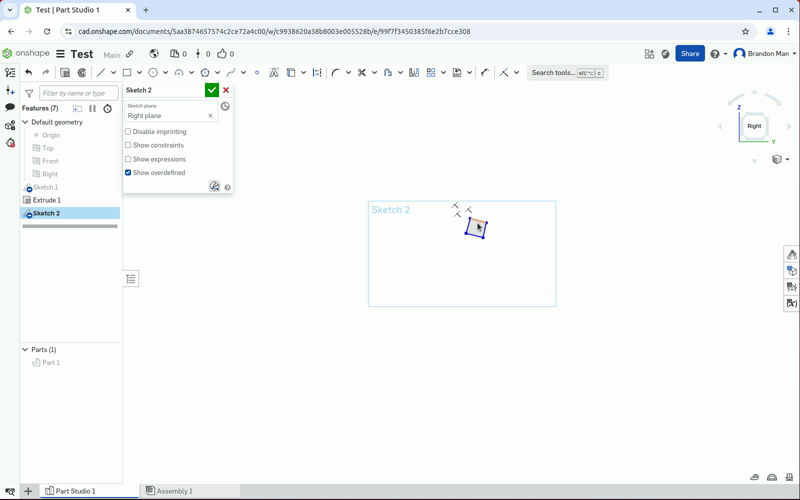
scroll(6)
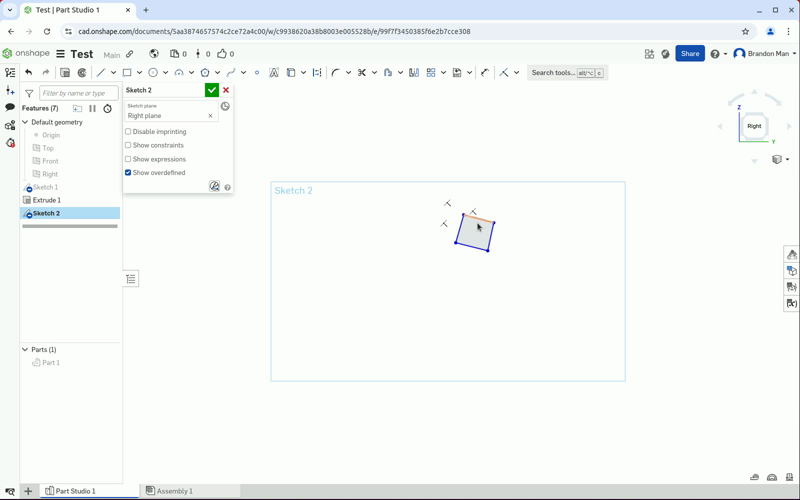
scroll(6)
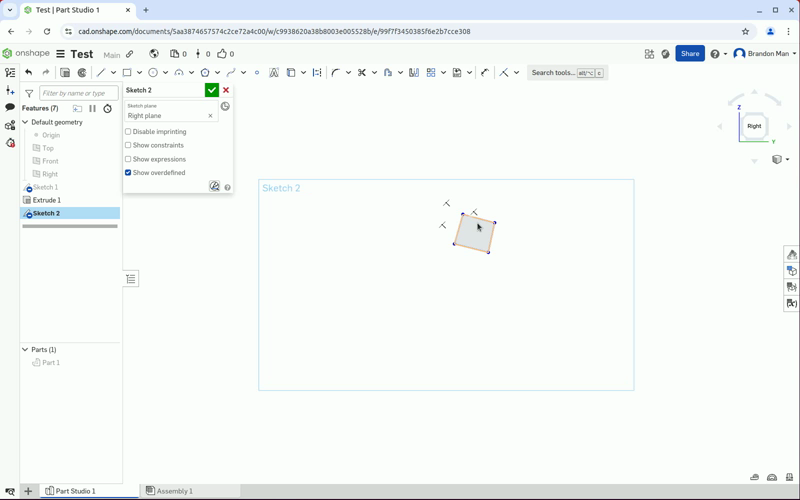
scroll(6)
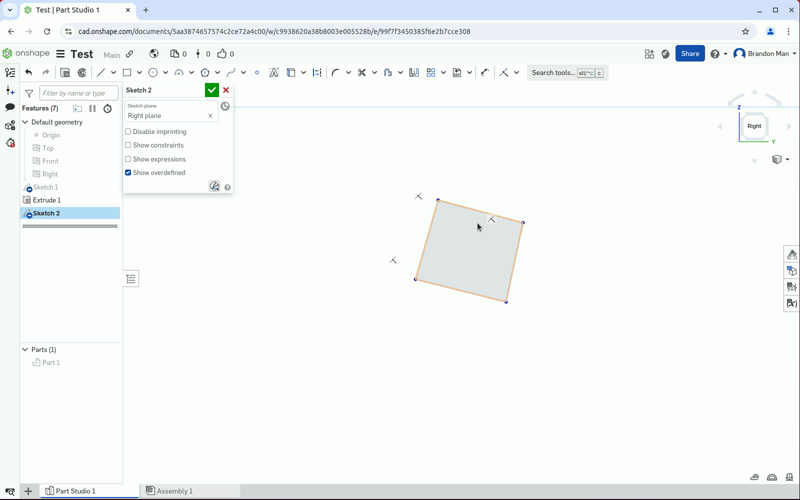
click(477, 222)
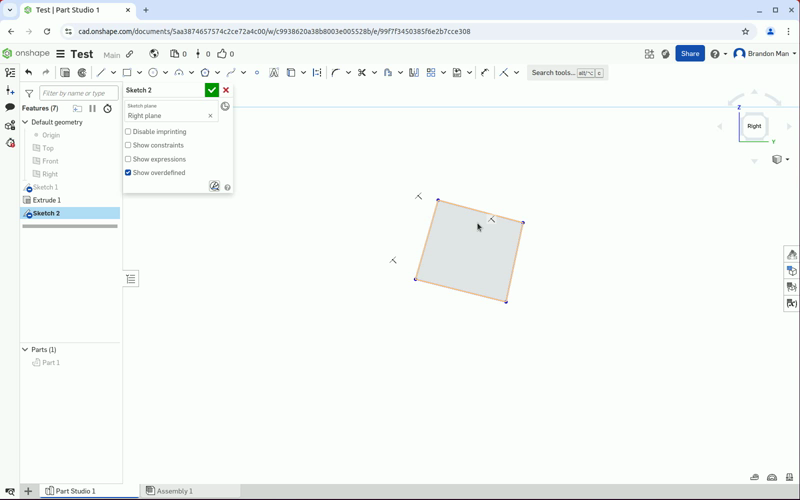
scroll(-6)
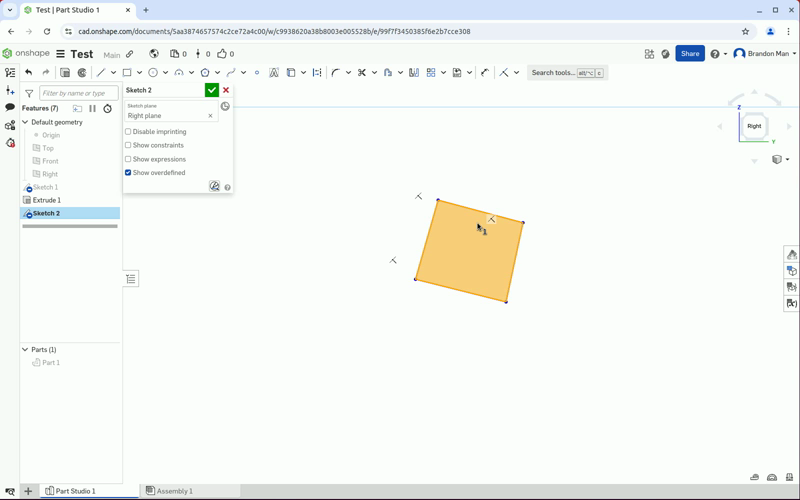
scroll(-6)
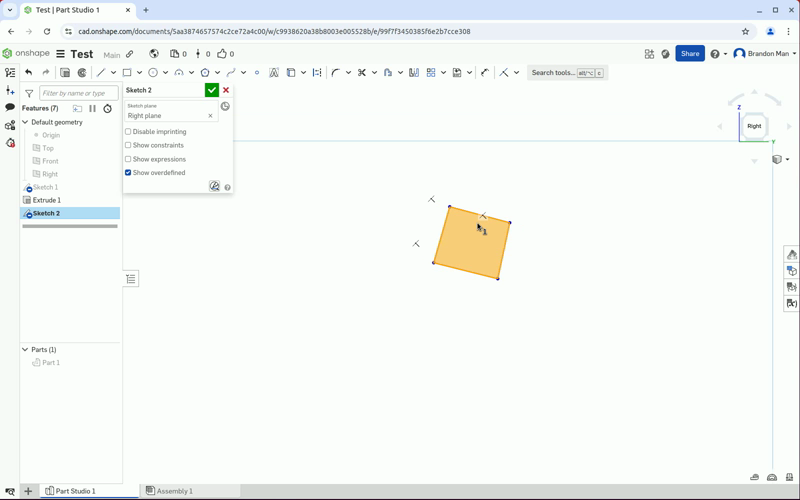
scroll(-6)
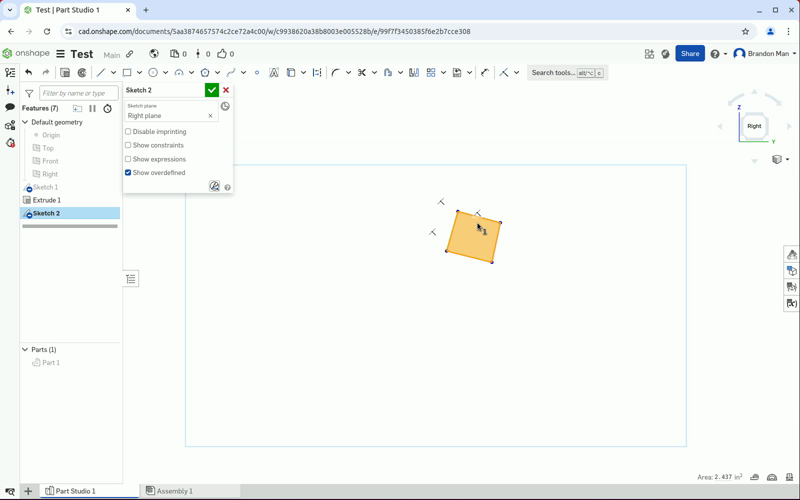
scroll(-6)
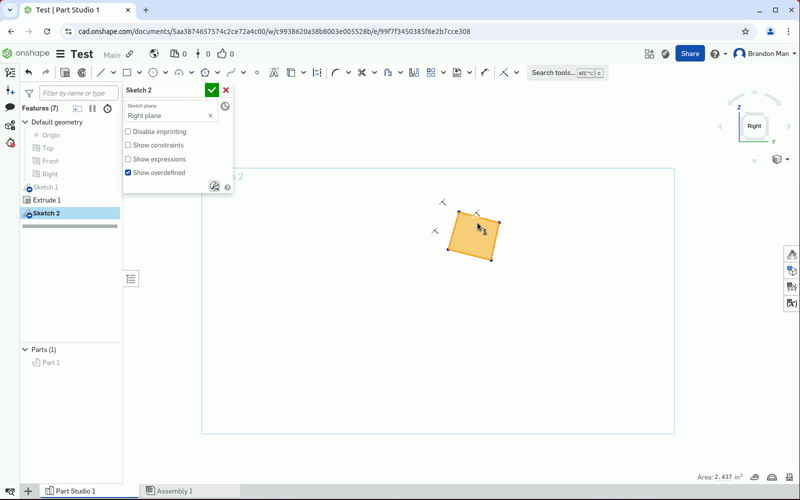
scroll(-6)
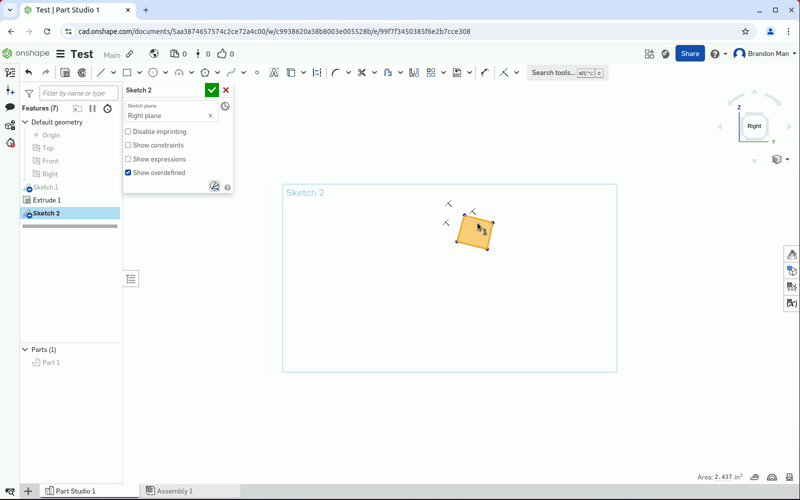
scroll(-6)
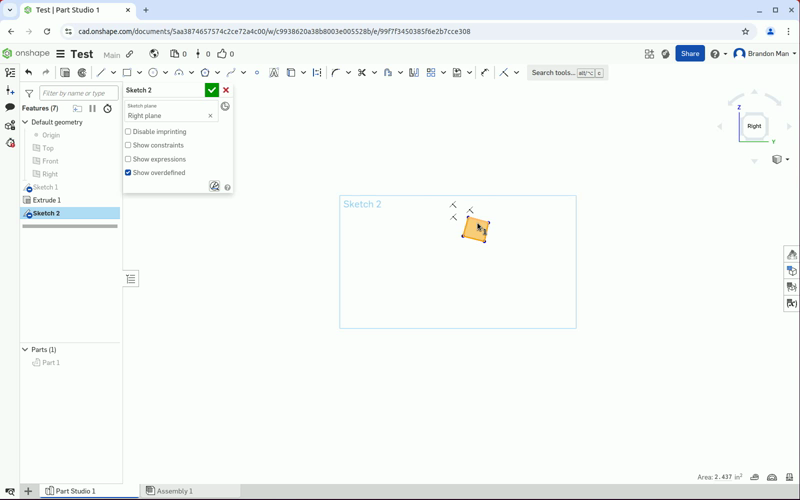
scroll(-6)
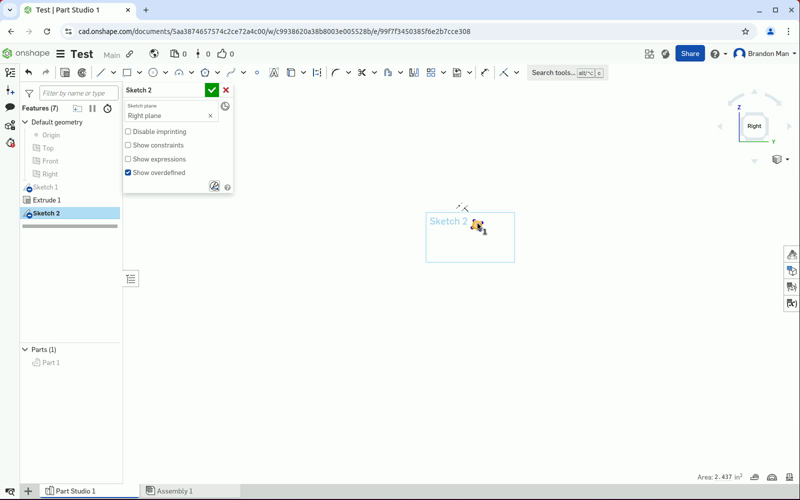
mouse_move(73, 352)
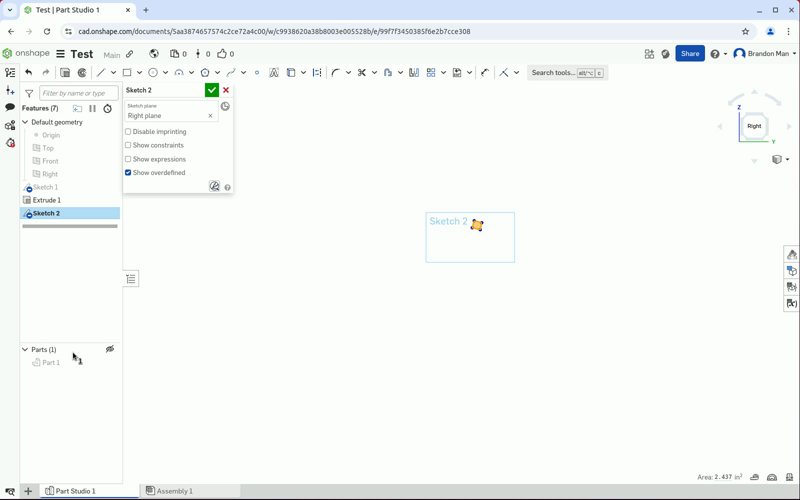
key(shift+y)
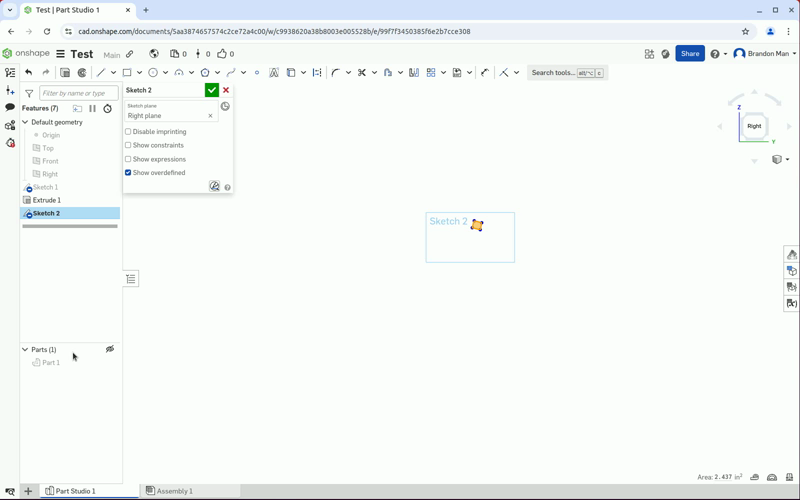
key(shift+e)
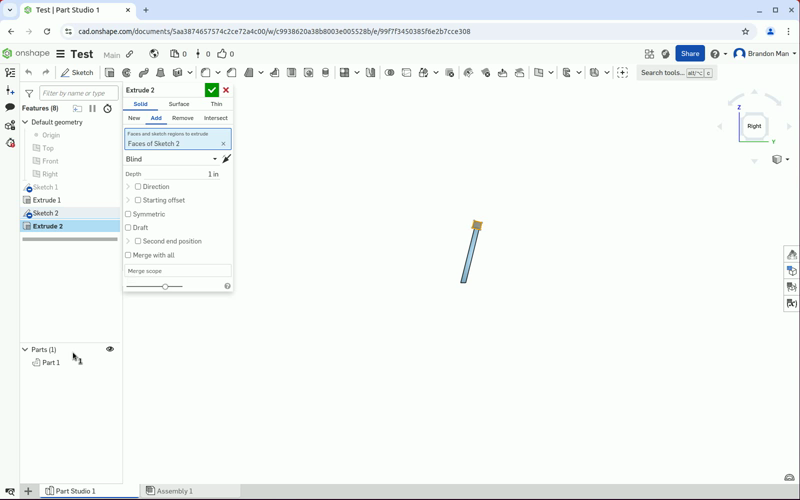
mouse_move(143, 106)
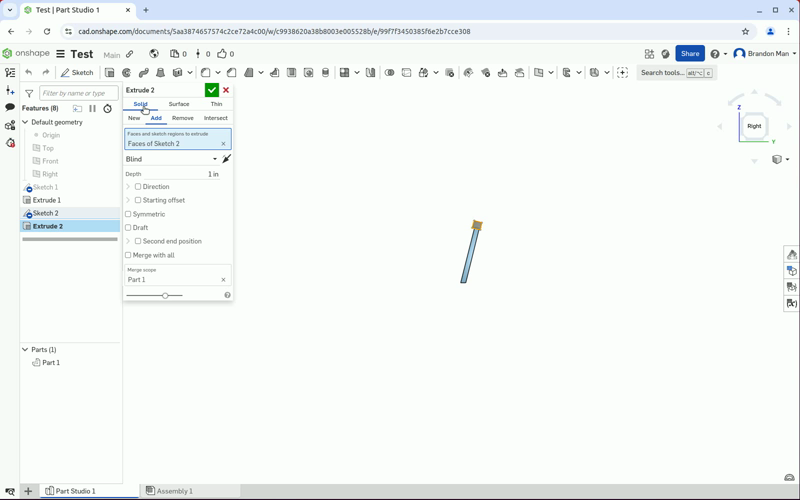
click(143, 106)
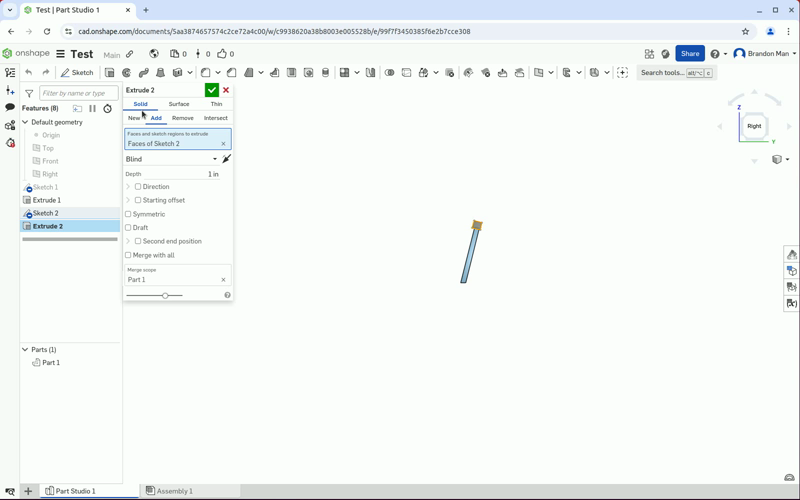
mouse_move(137, 120)
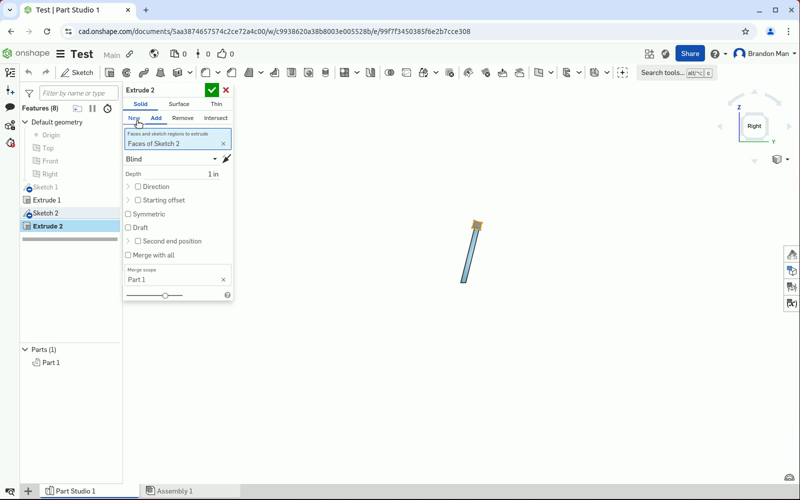
click(137, 120)
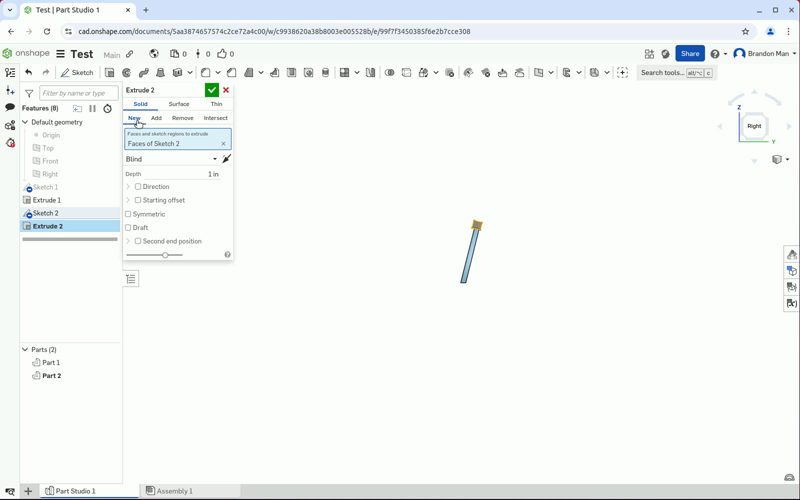
key(tab, 4)
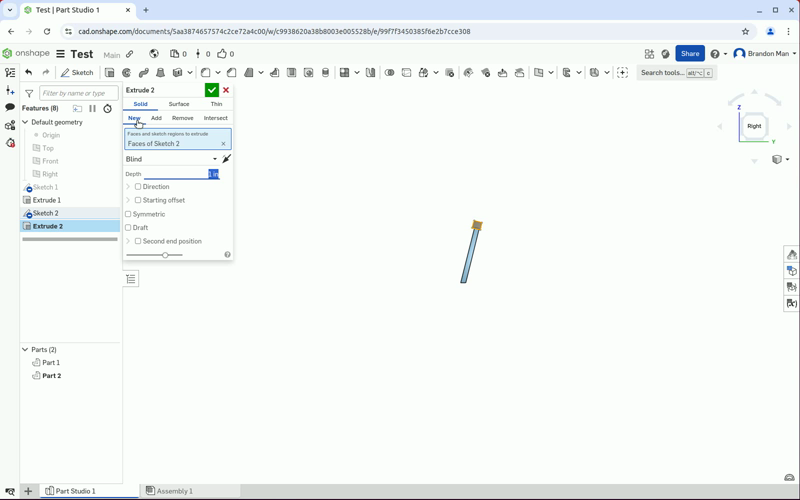
text(23.108)
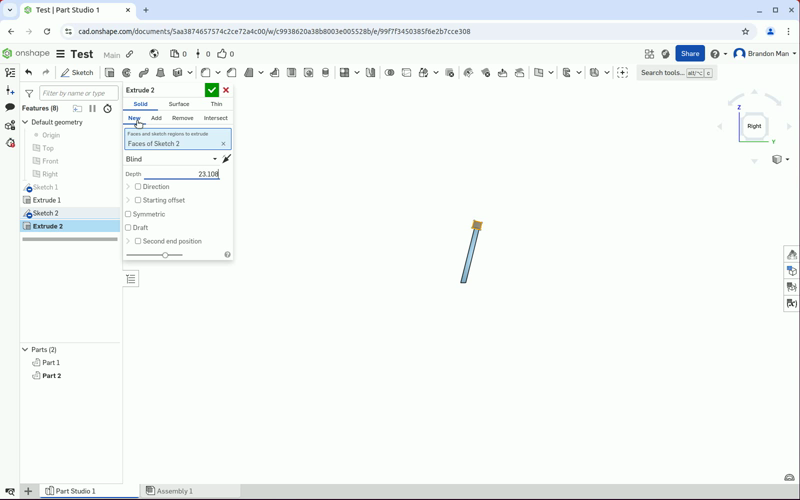
key(enter)
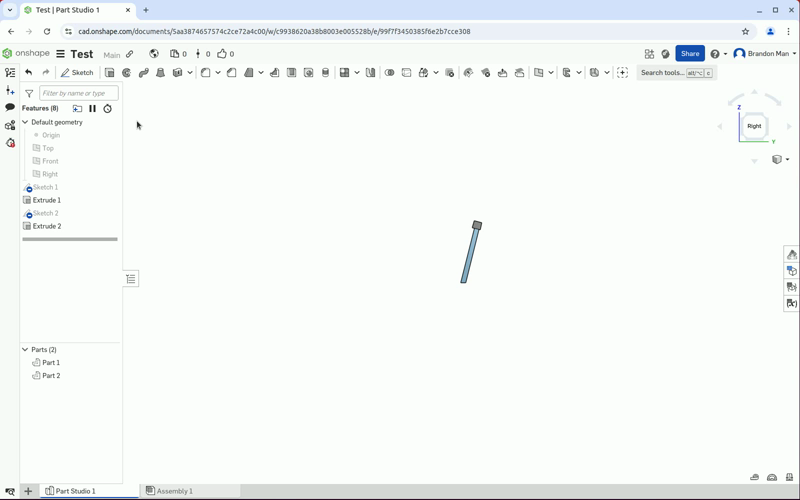
key(shift+h)
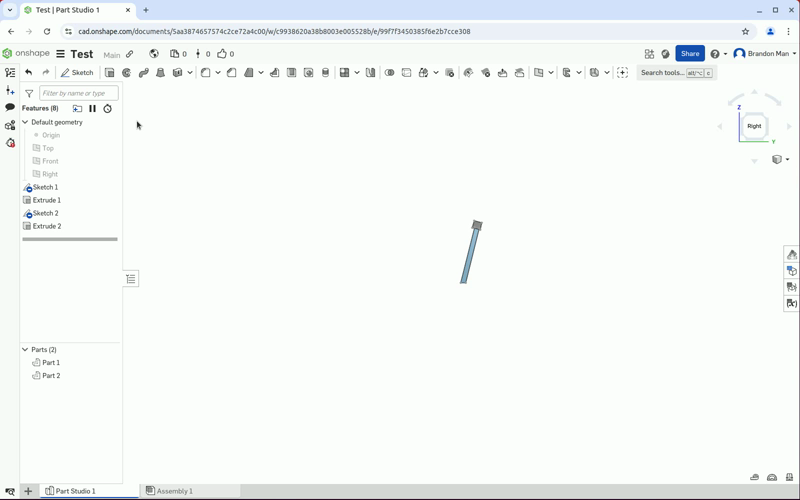
key(shift+h)
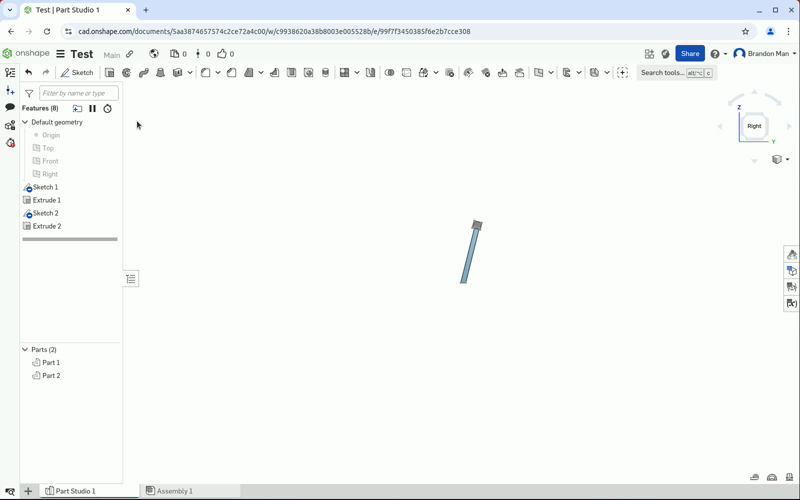
key(shift+7)
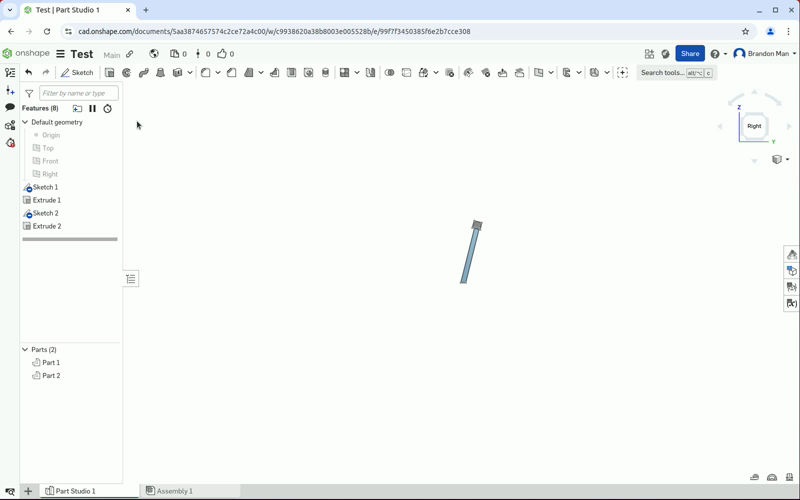
key(right, 2)
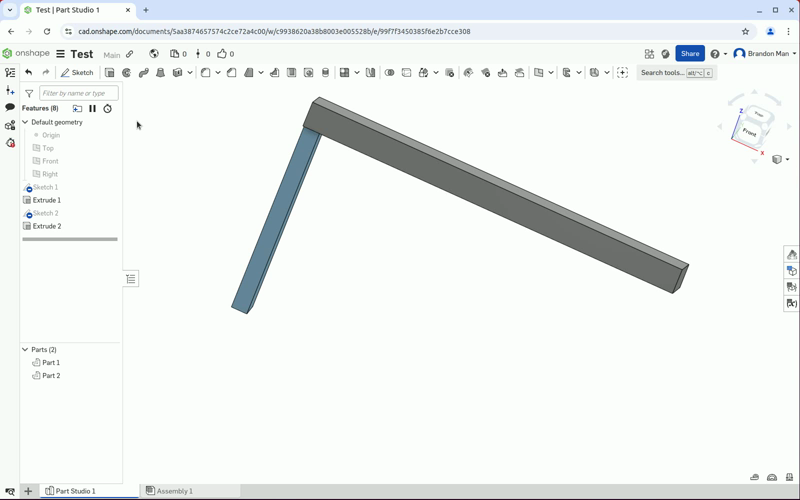
key(down, 2)
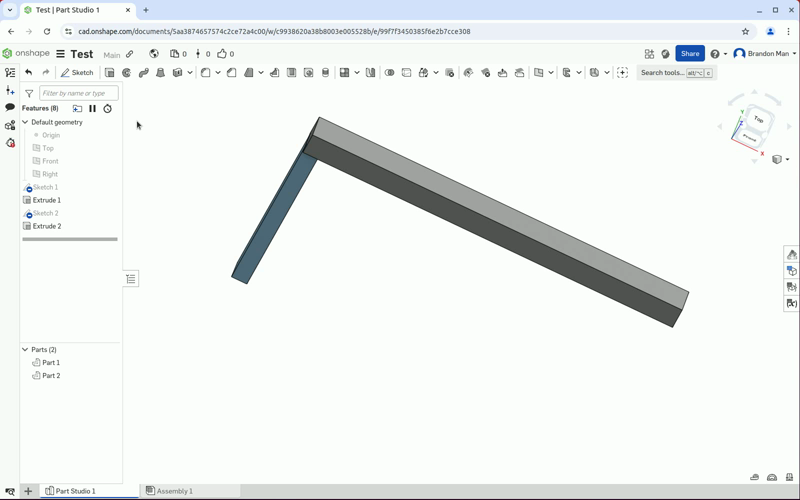
key(up, 2)
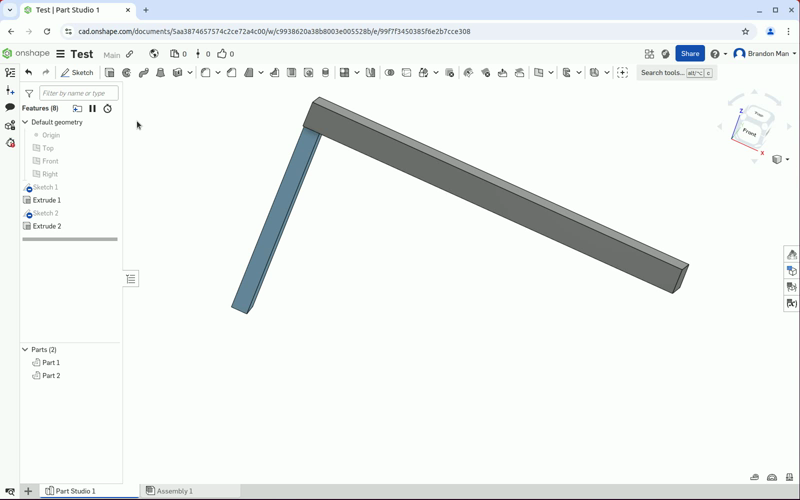
key(left, 2)
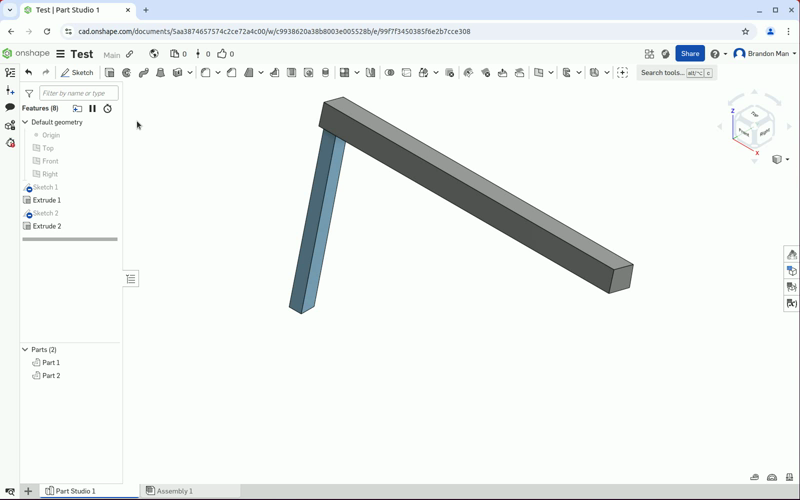
mouse_move(73, 189)
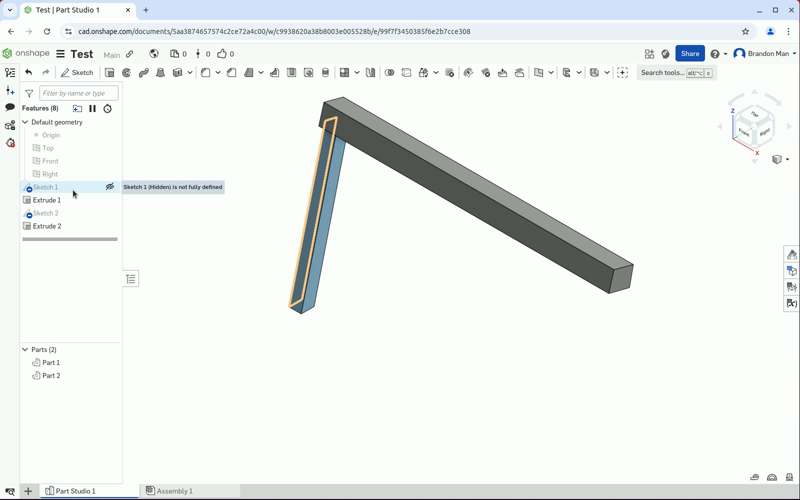
click(73, 189)